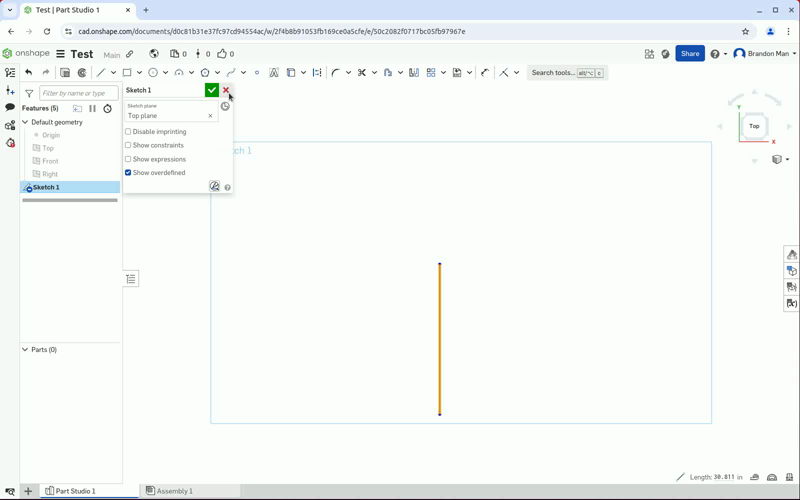
key(shift+h)
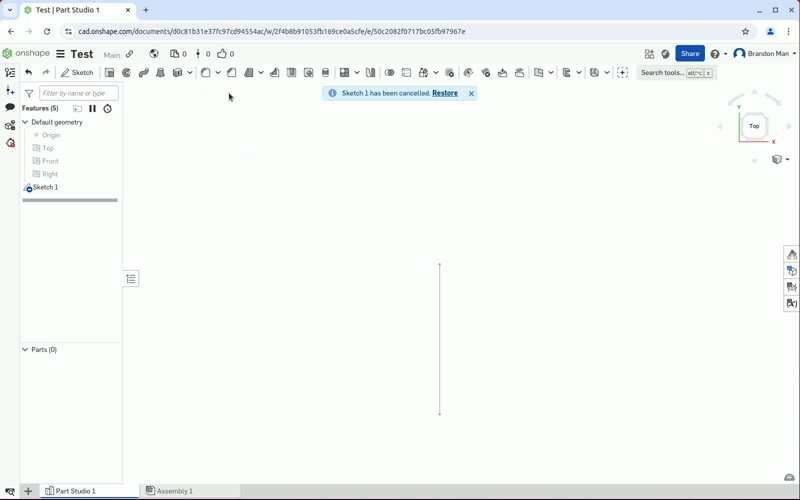
key(shift+s)
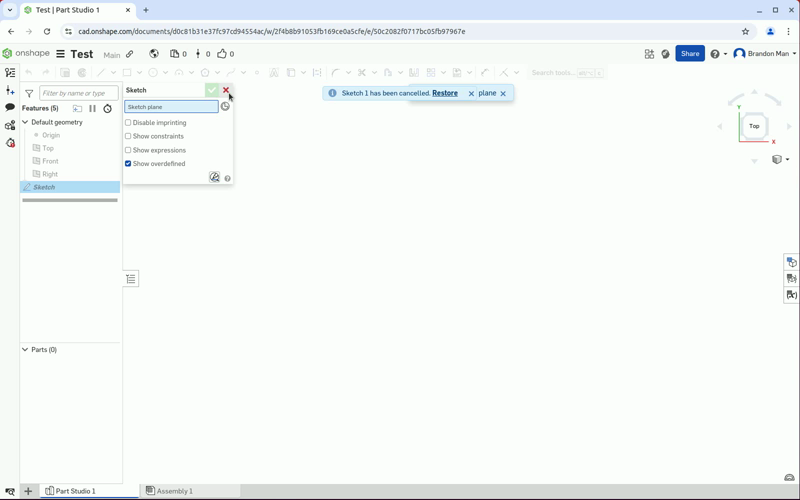
mouse_move(73, 150)
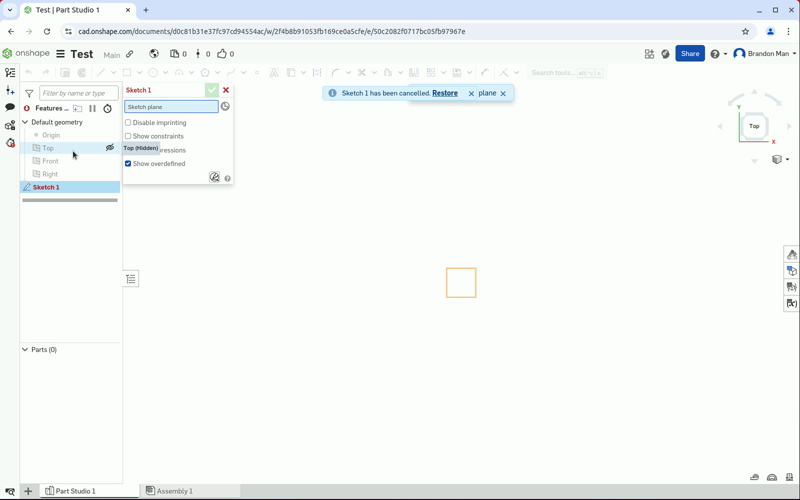
click(73, 150)
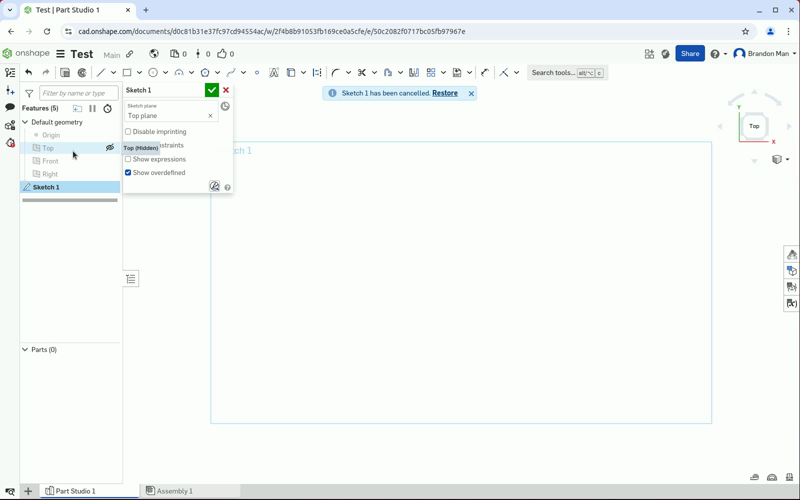
mouse_move(73, 352)
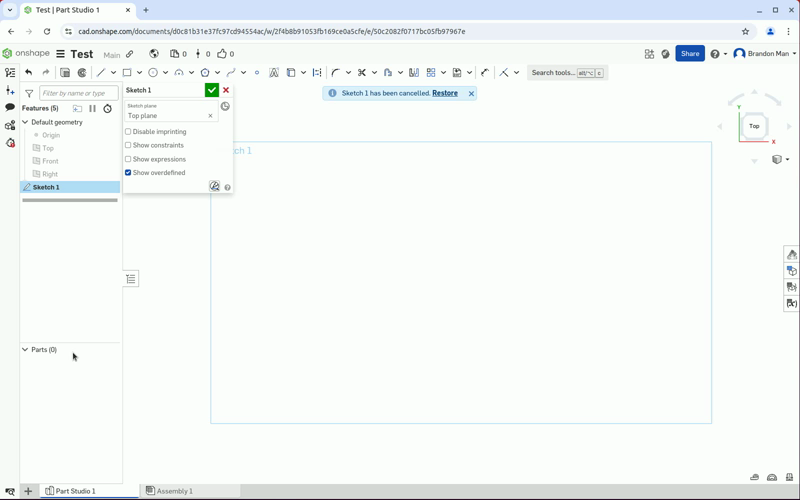
key(y)
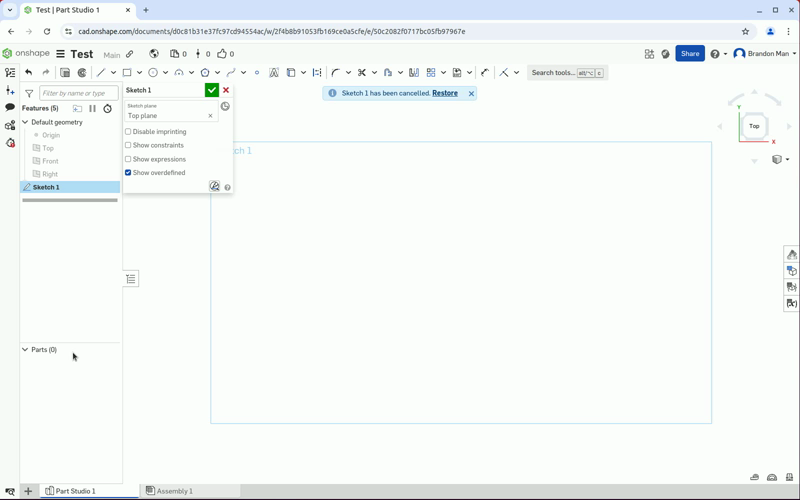
key(c)
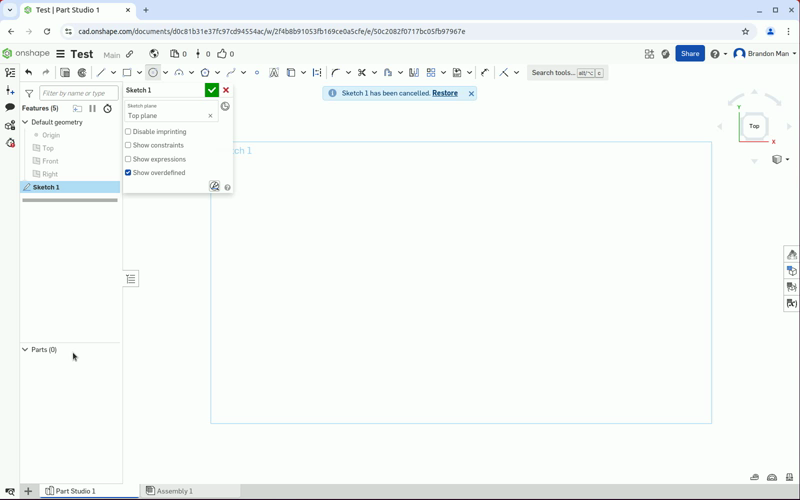
key_down(shift)
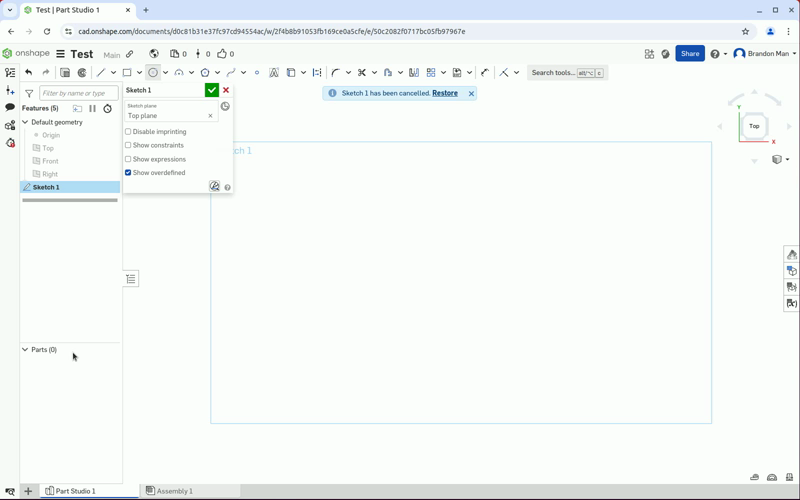
mouse_move(461, 203)
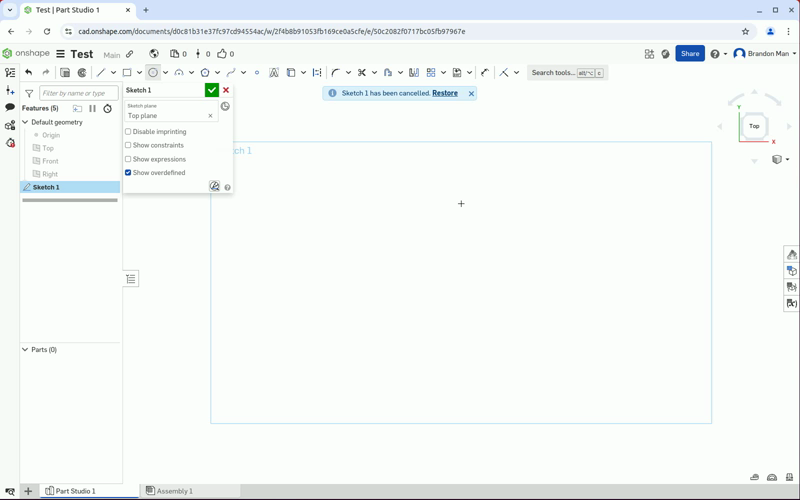
click(461, 203)
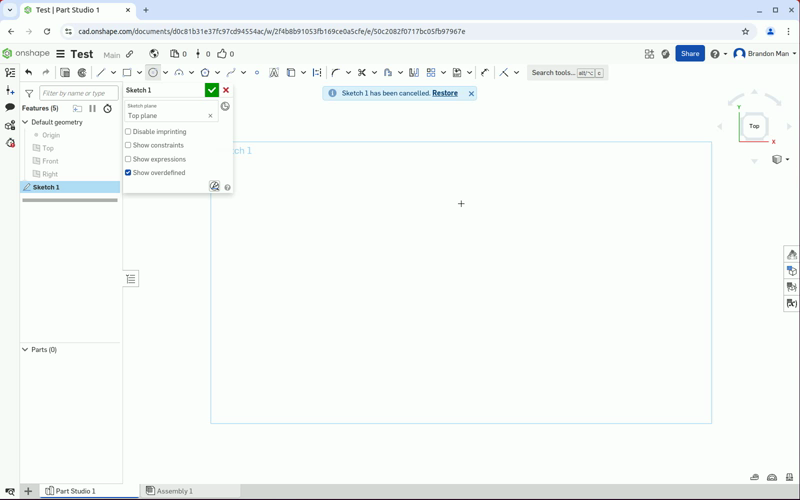
key_up(shift)
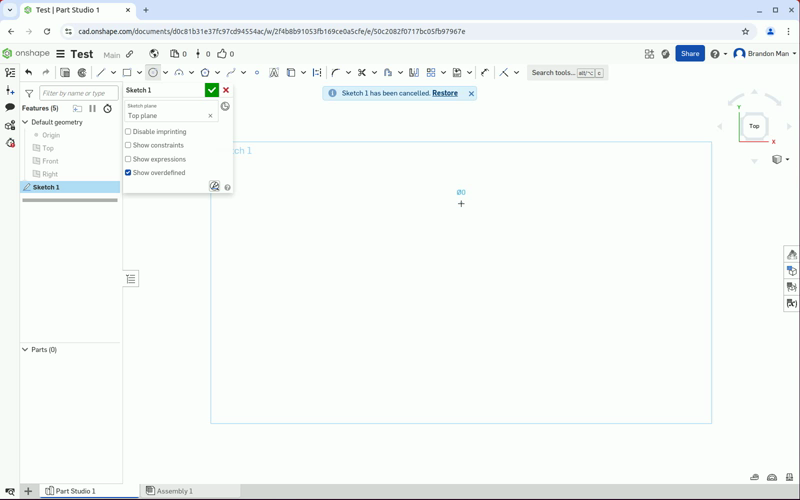
mouse_move(494, 203)
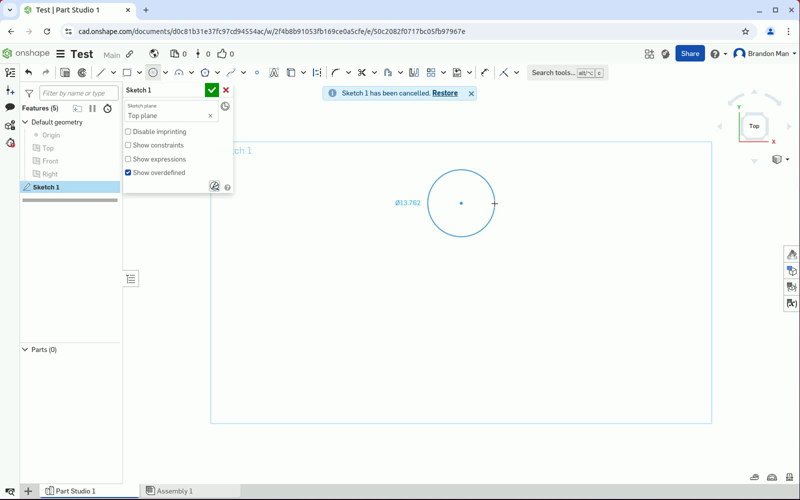
click(494, 203)
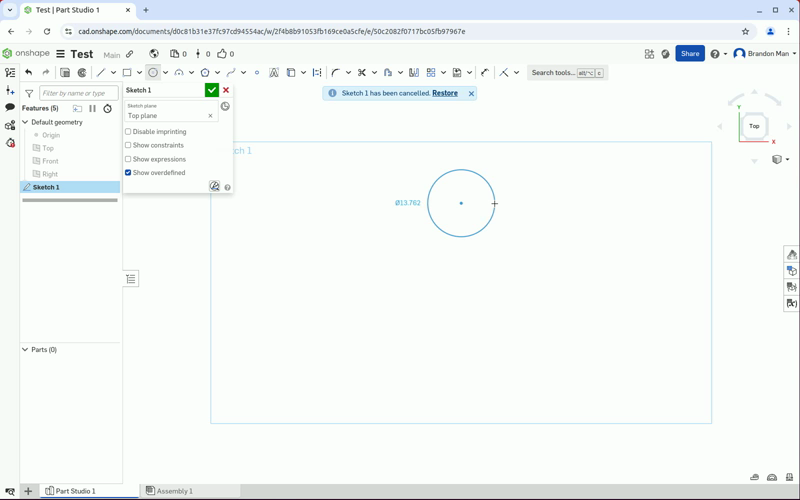
key(esc)
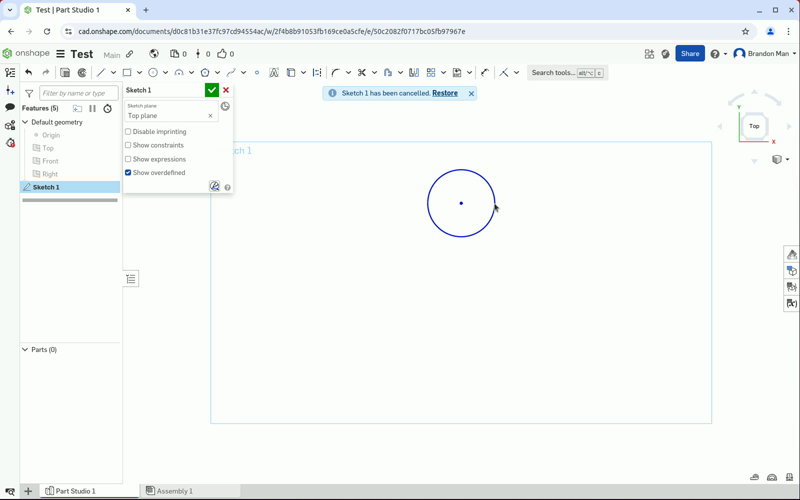
key(c)
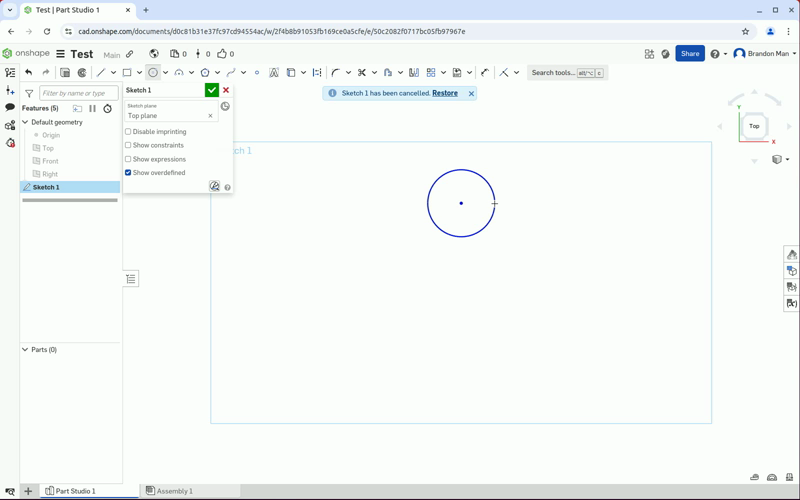
key_down(shift)
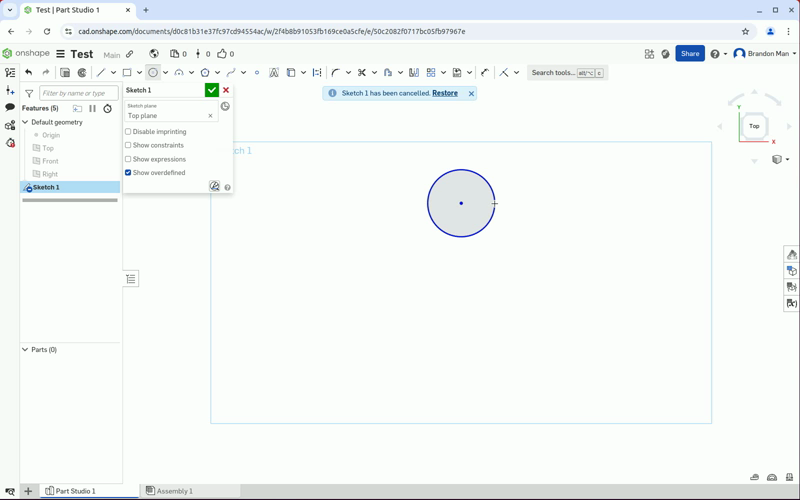
mouse_move(461, 203)
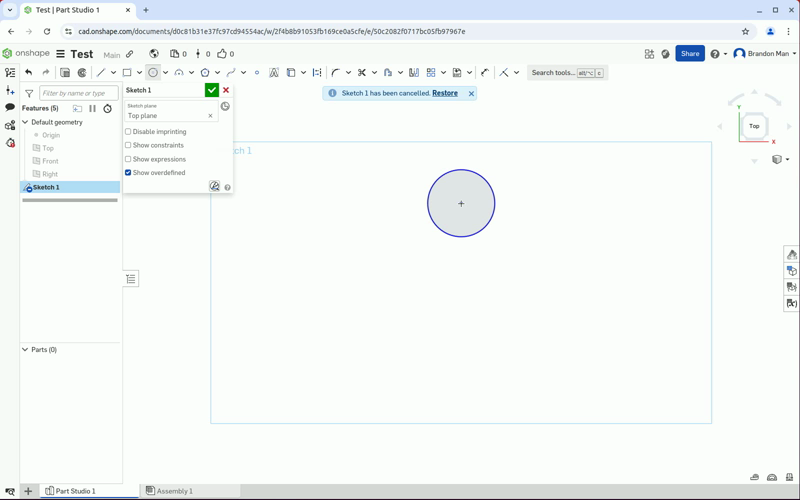
click(461, 203)
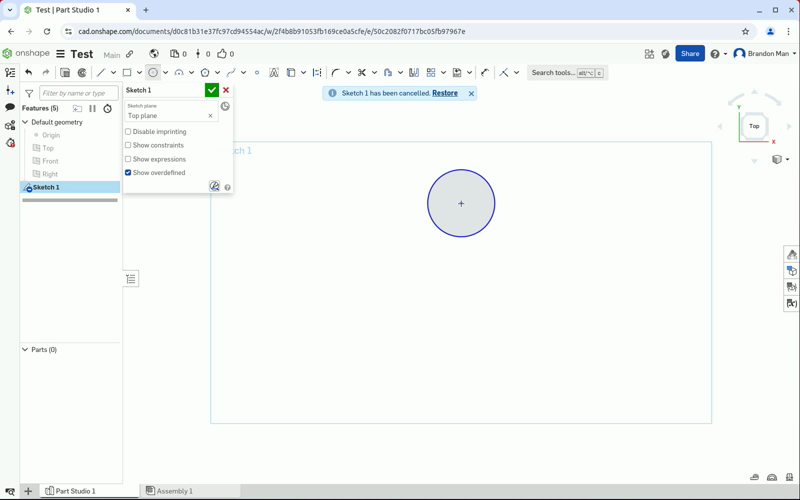
key_up(shift)
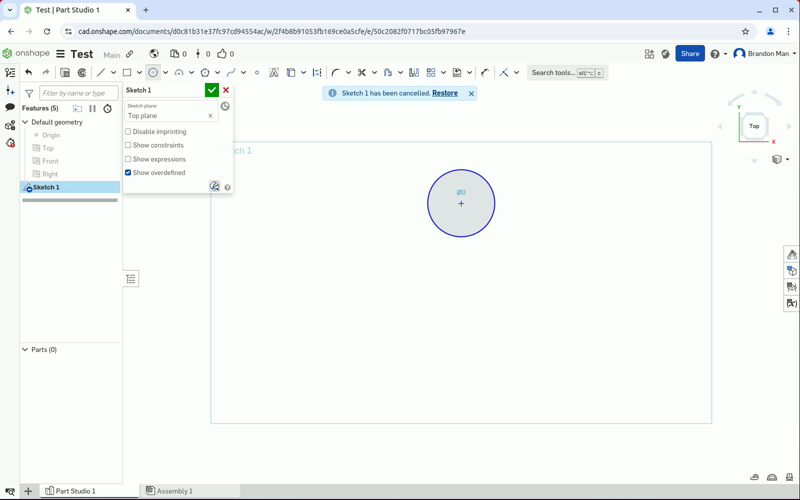
mouse_move(489, 203)
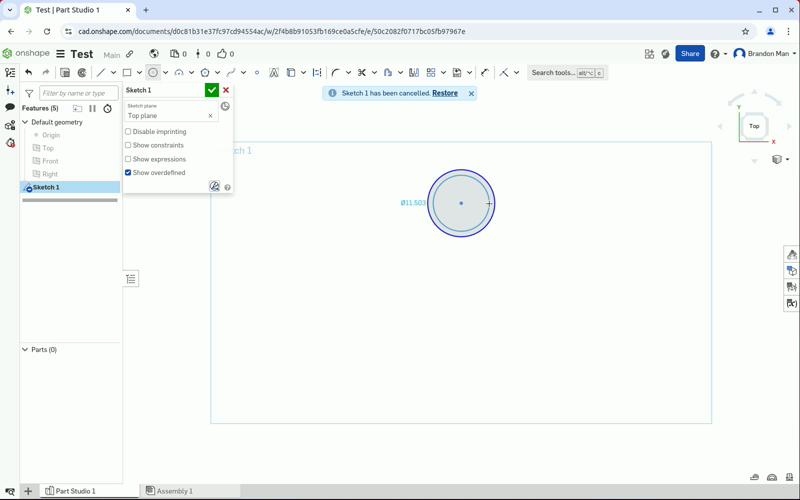
click(489, 203)
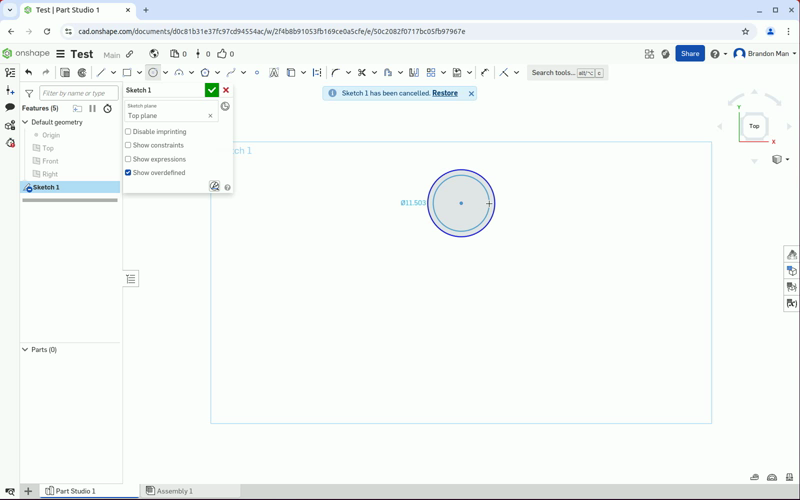
key(esc)
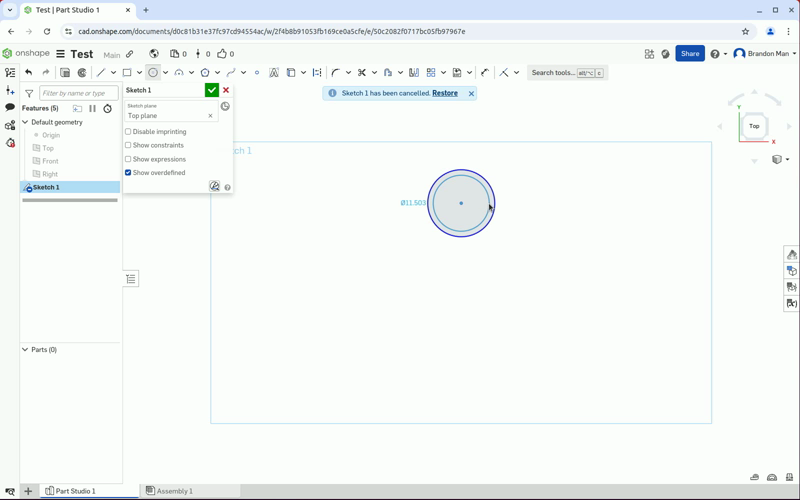
mouse_move(490, 210)
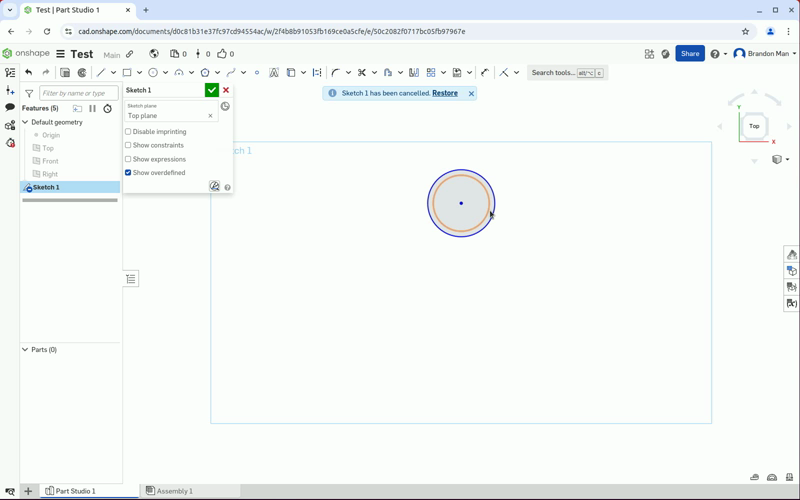
scroll(6)
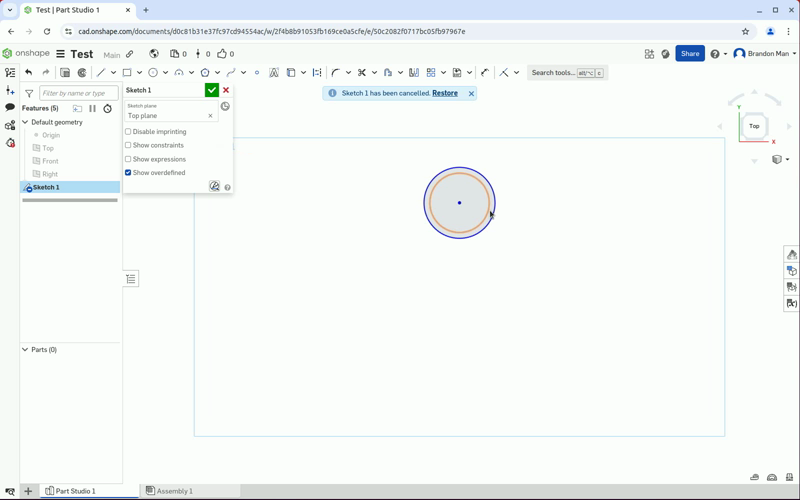
scroll(6)
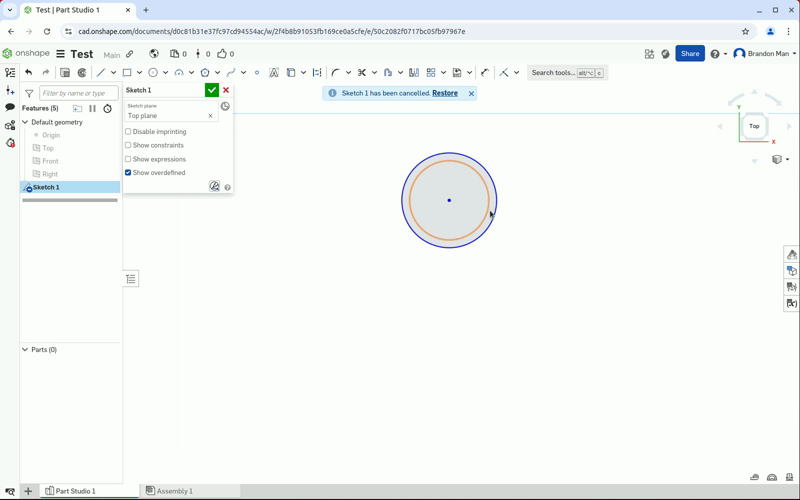
scroll(6)
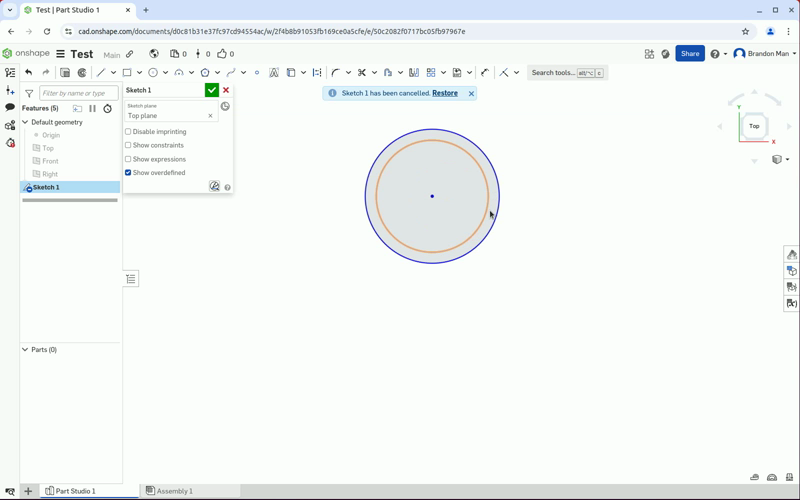
scroll(6)
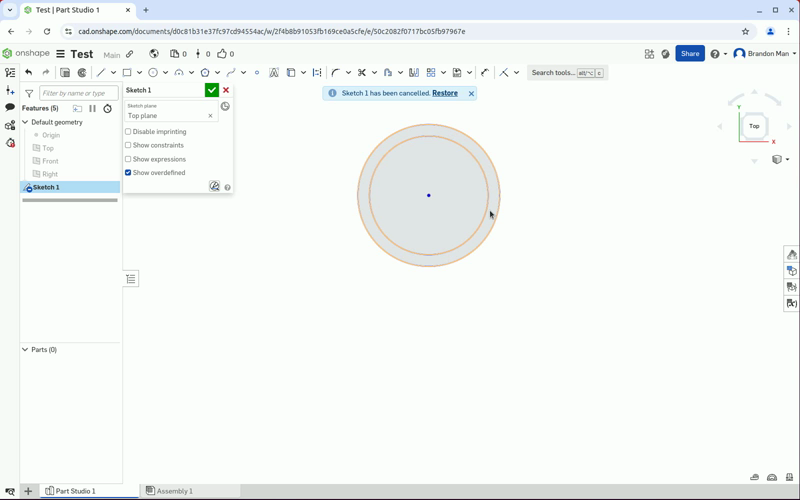
scroll(6)
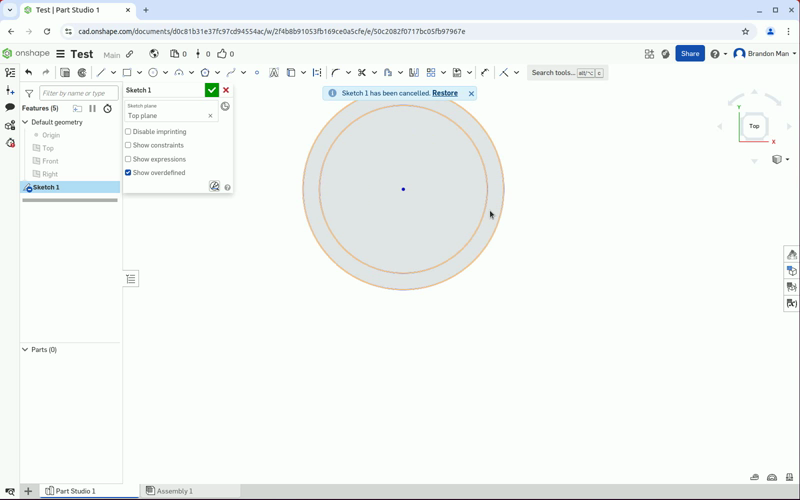
scroll(6)
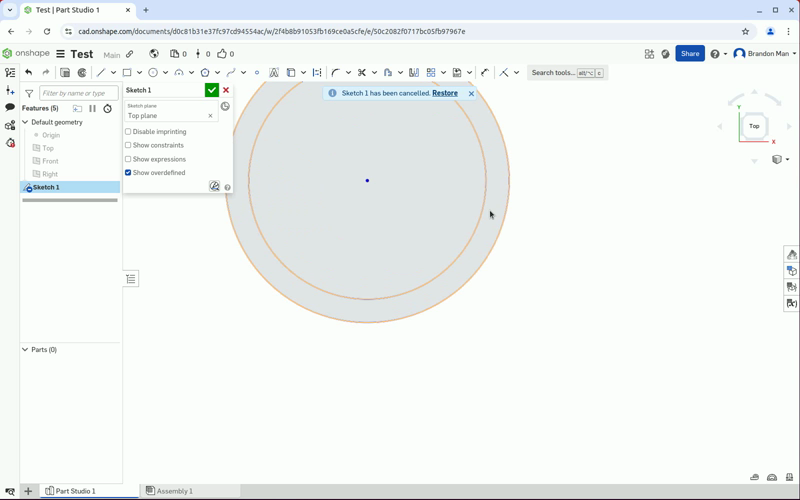
scroll(6)
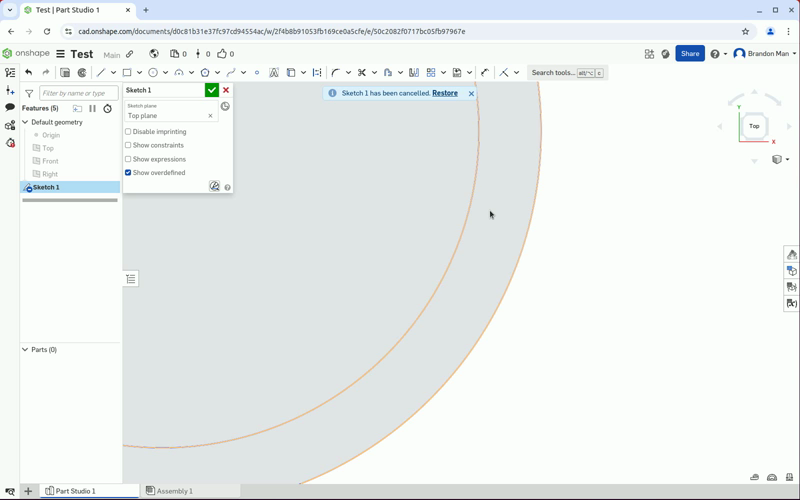
click(490, 210)
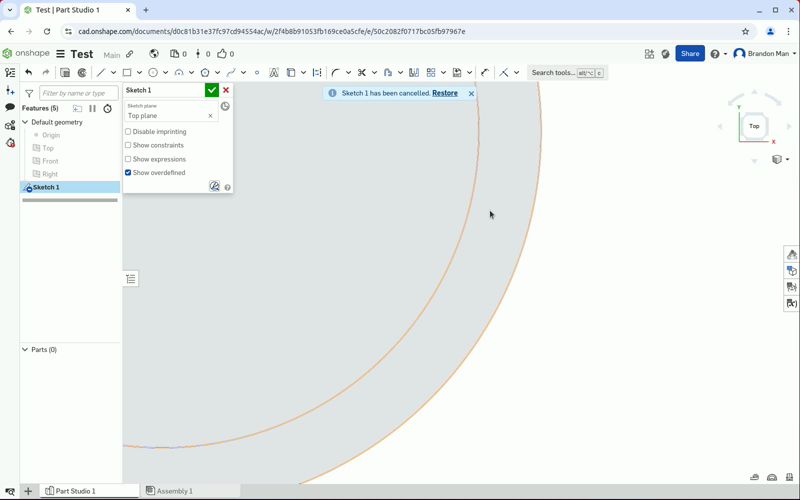
scroll(-6)
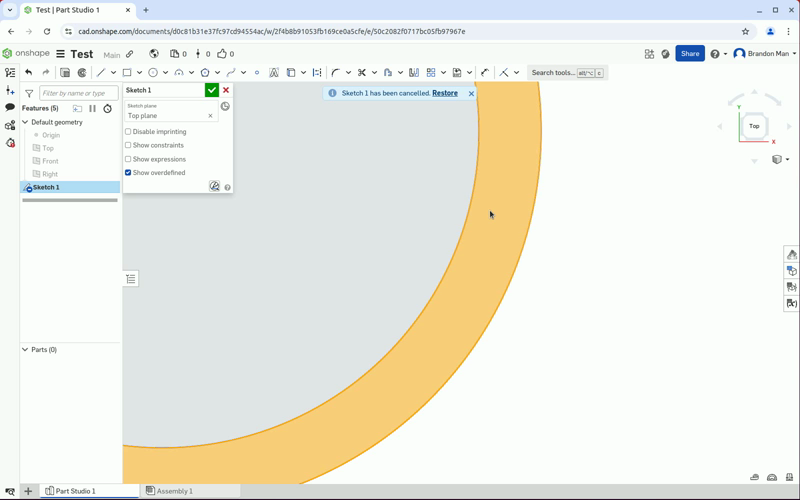
scroll(-6)
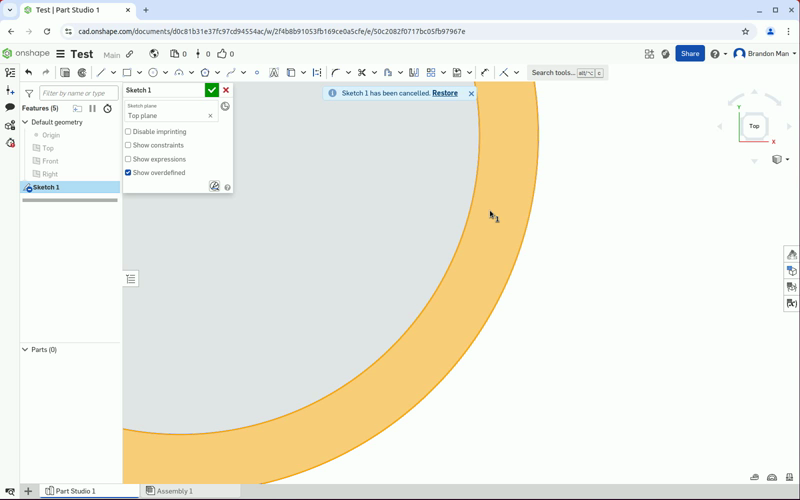
scroll(-6)
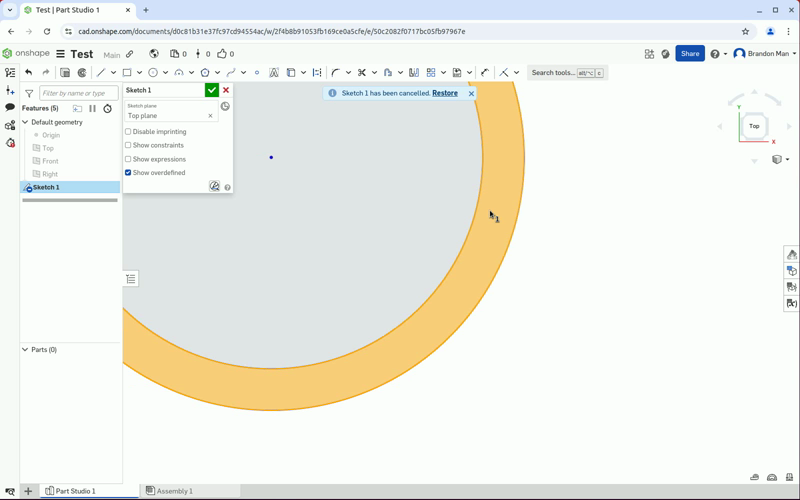
scroll(-6)
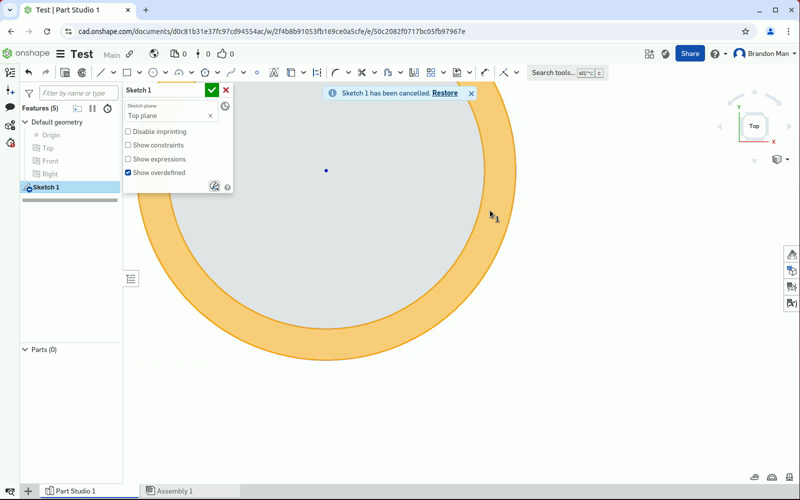
scroll(-6)
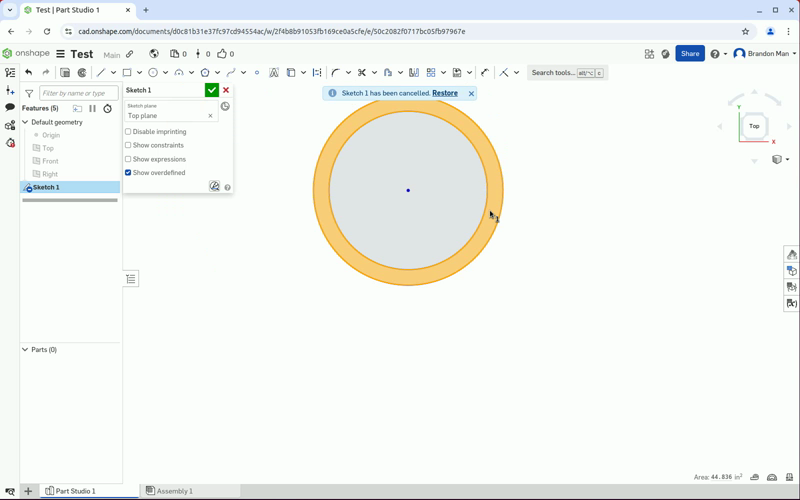
scroll(-6)
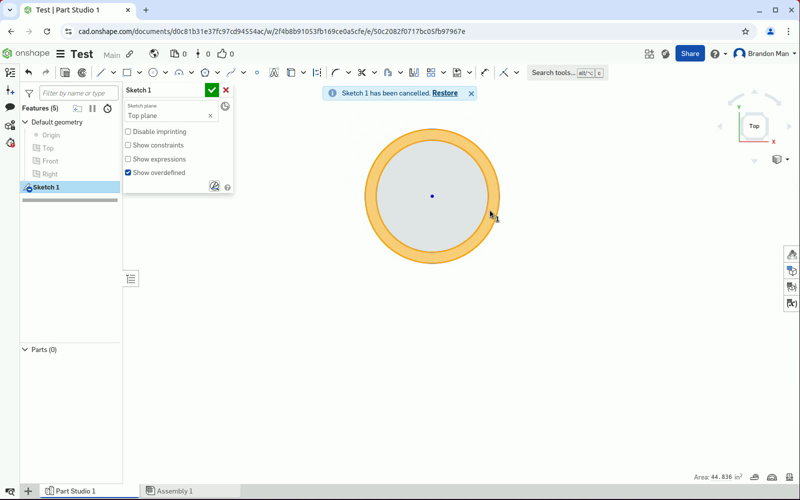
scroll(-6)
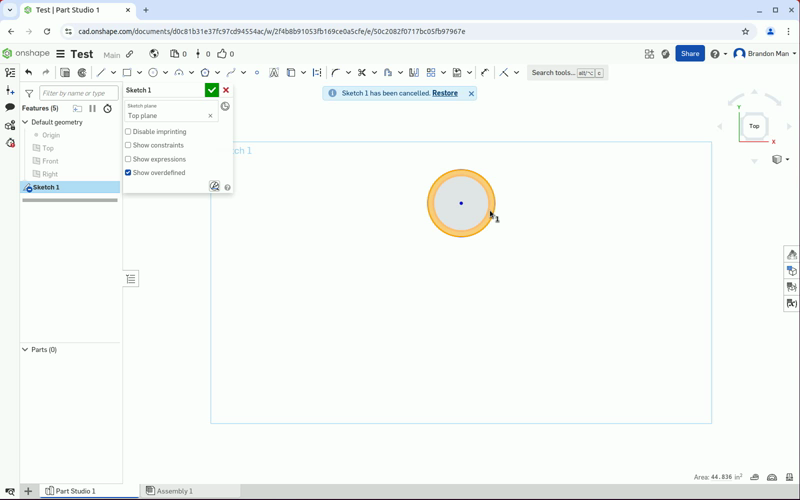
mouse_move(73, 352)
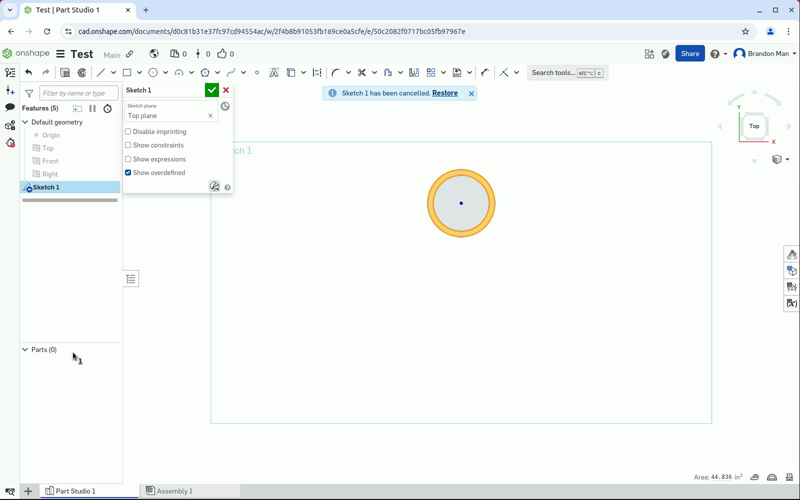
key(shift+y)
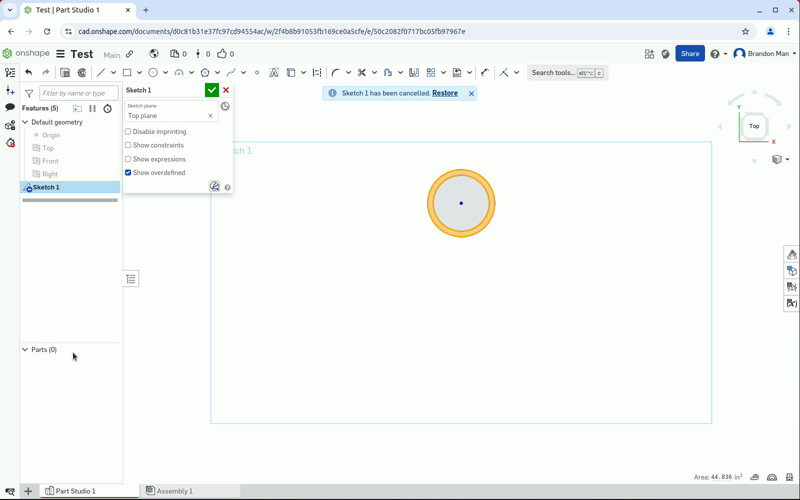
key(shift+e)
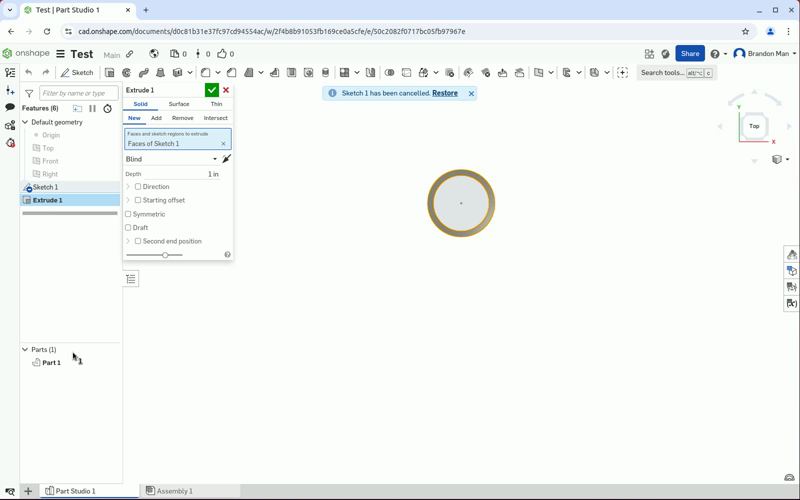
mouse_move(143, 106)
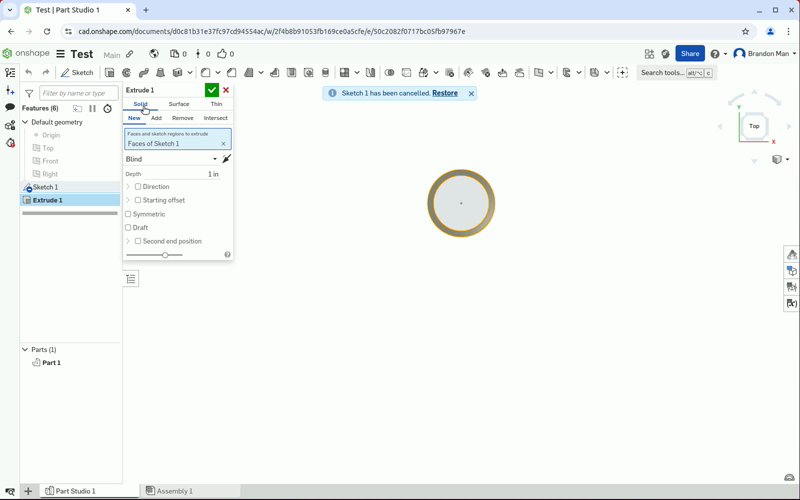
click(143, 106)
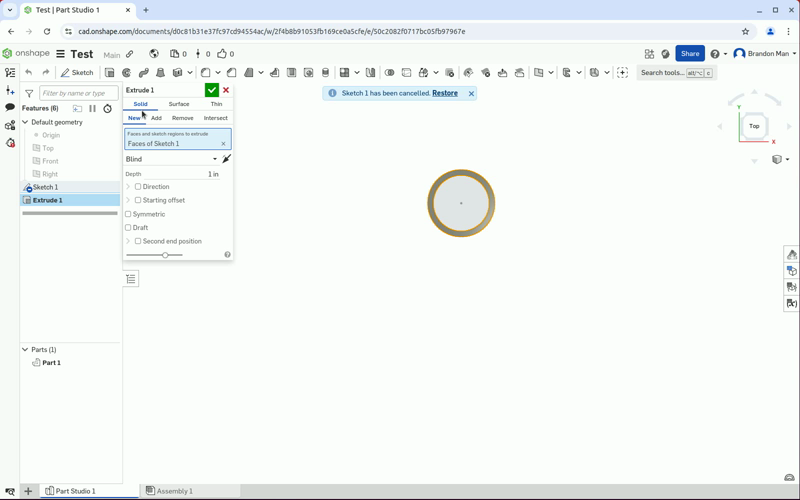
mouse_move(137, 120)
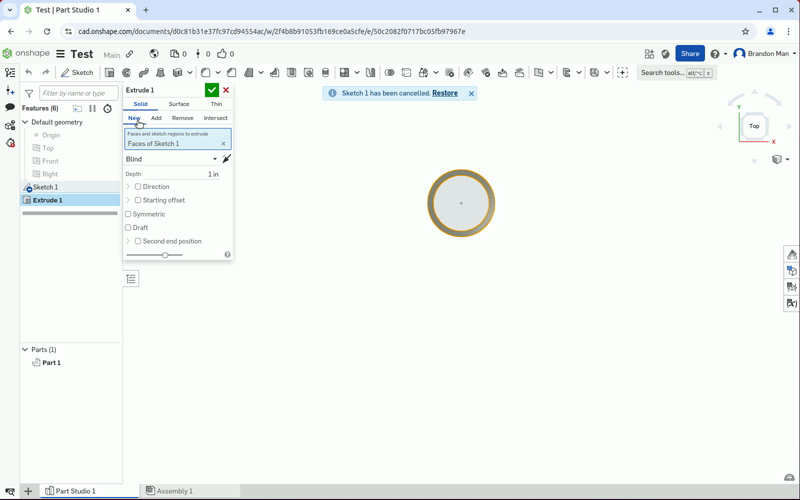
click(137, 120)
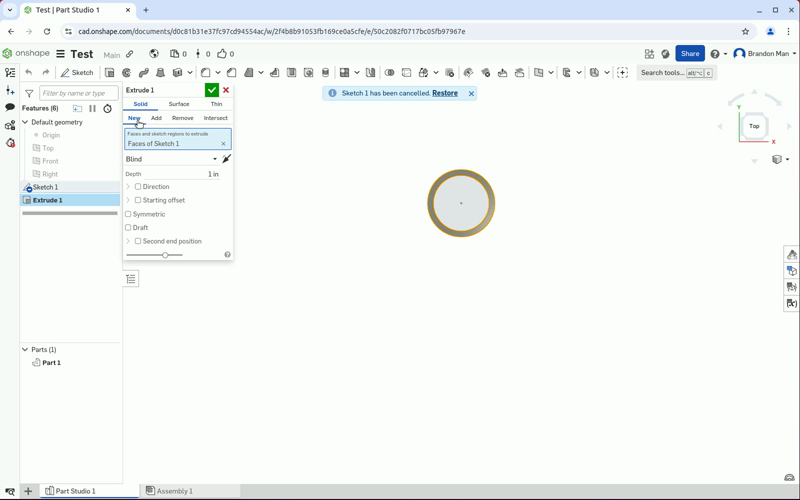
key(tab, 4)
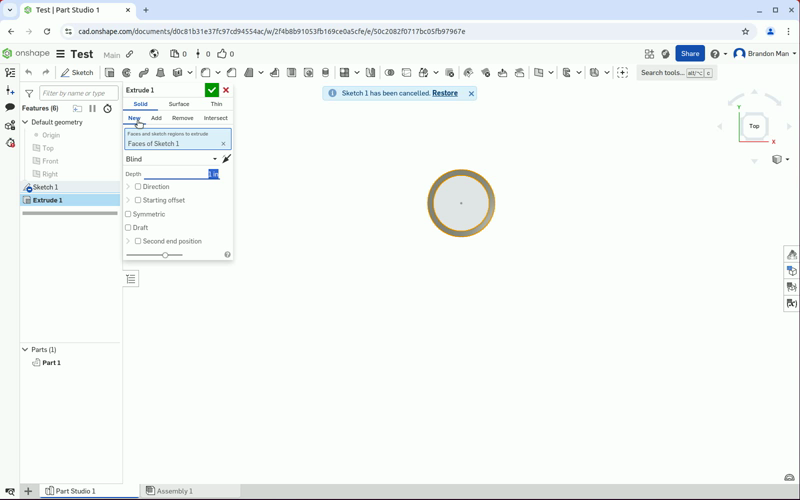
text(3.611)
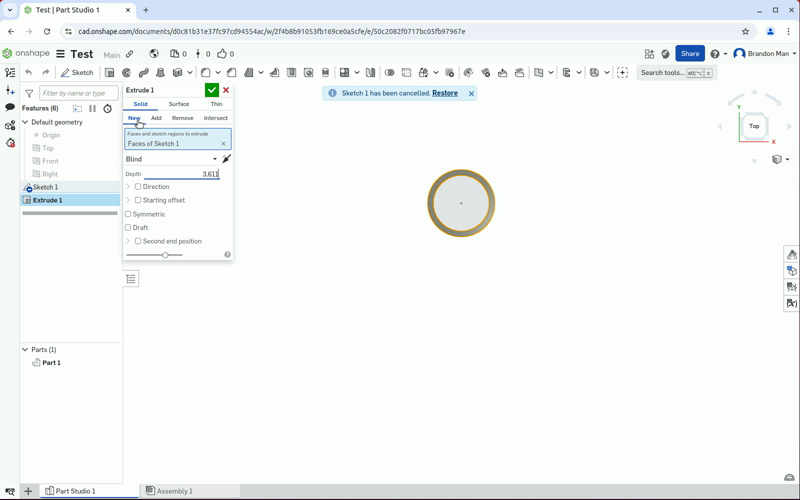
key(enter)
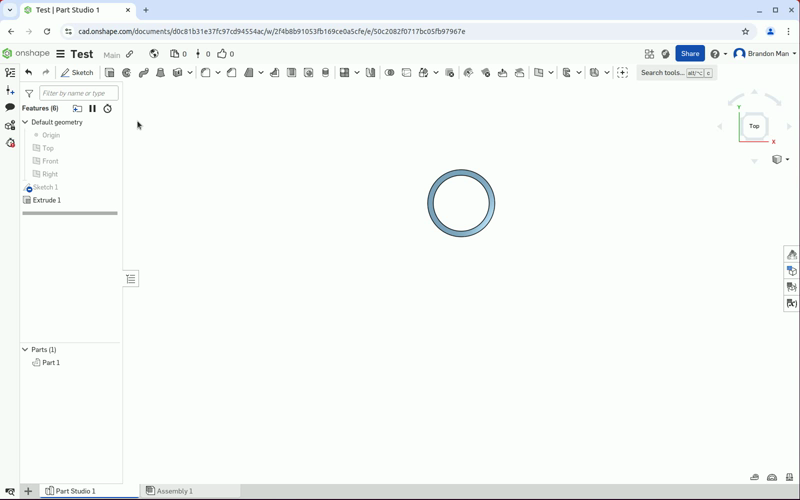
key(shift+h)
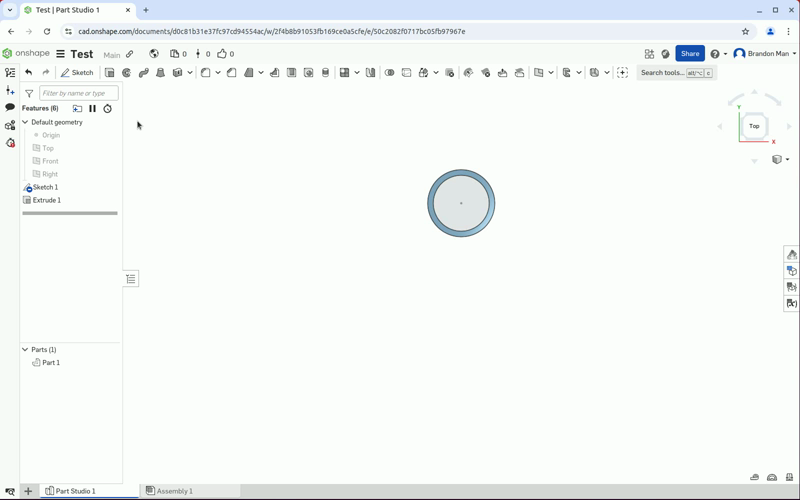
key(shift+h)
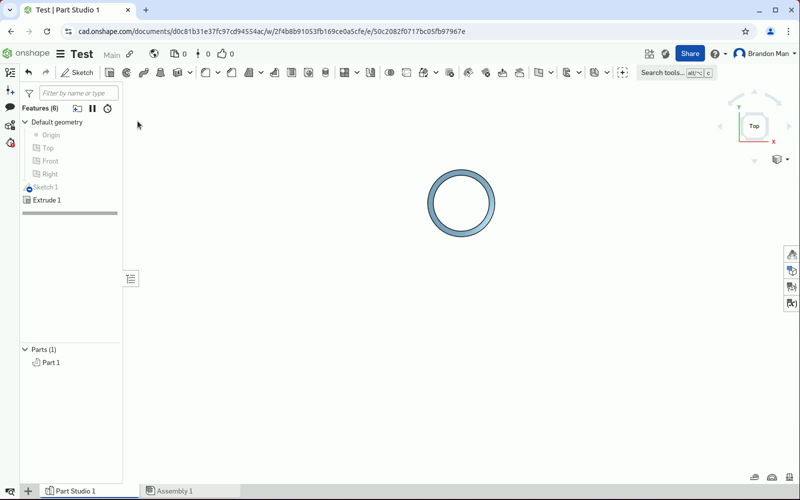
mouse_move(73, 189)
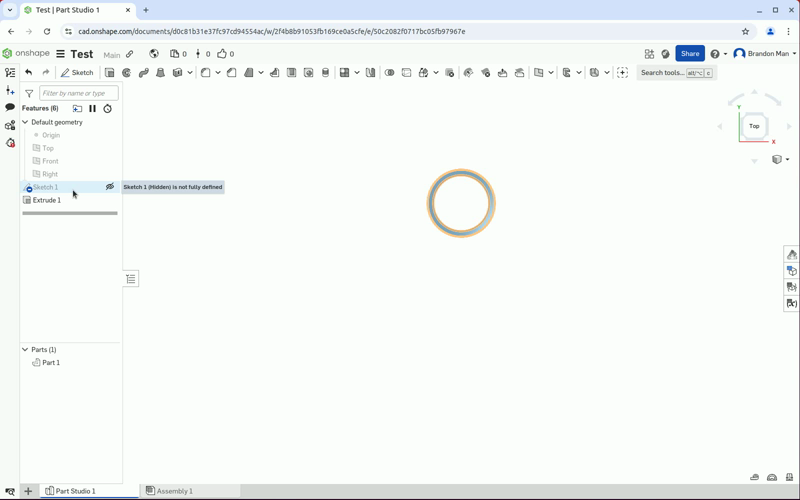
click(73, 189)
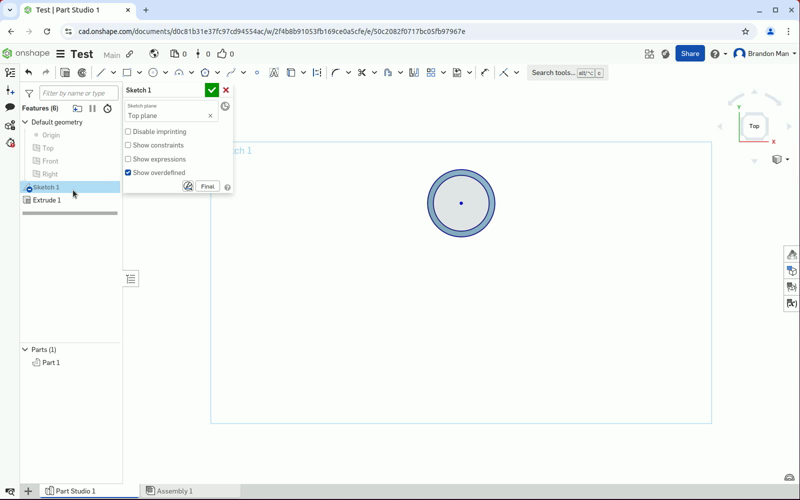
mouse_move(229, 92)
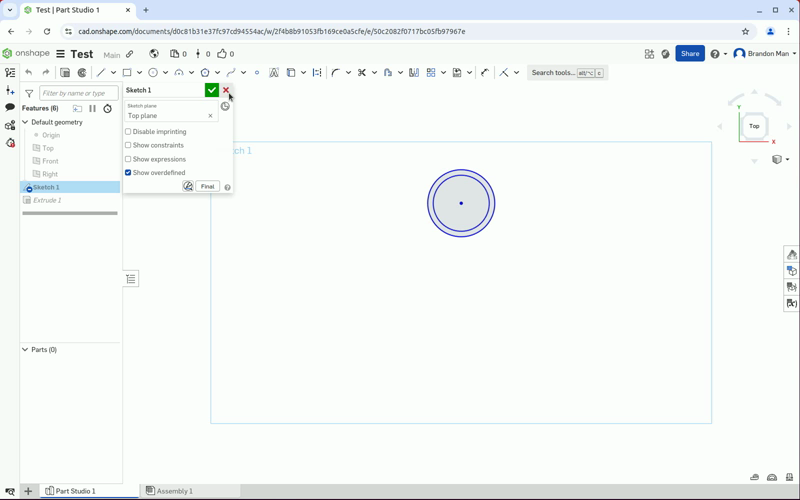
click(229, 92)
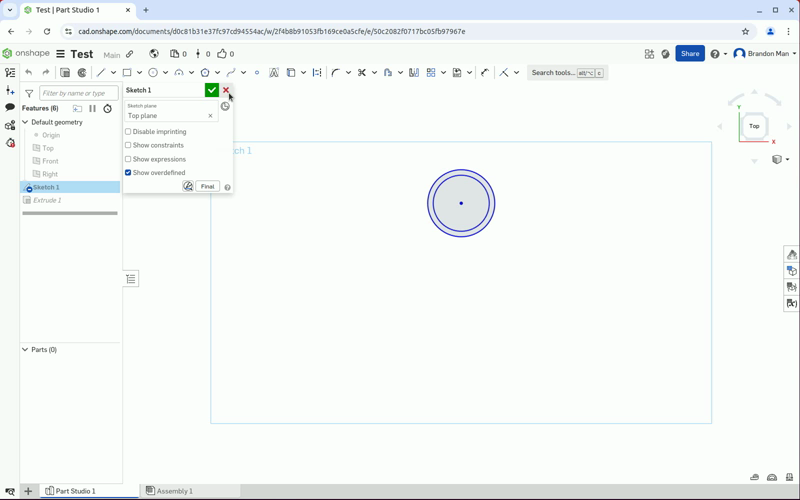
key(shift+s)
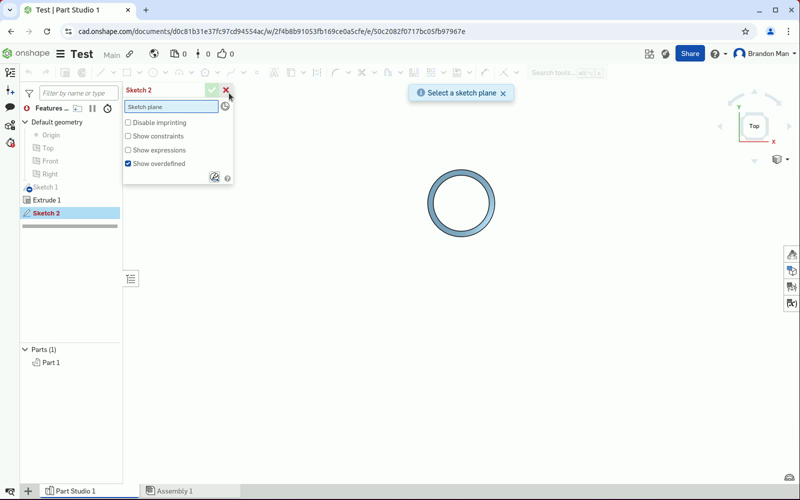
mouse_move(73, 150)
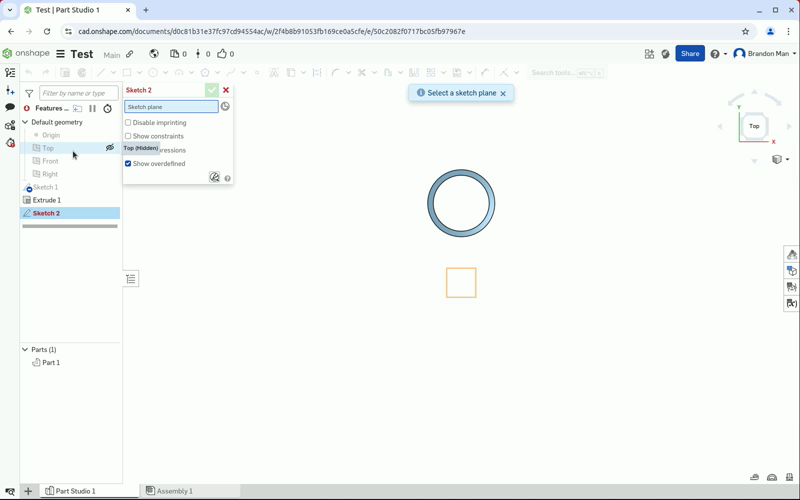
click(73, 150)
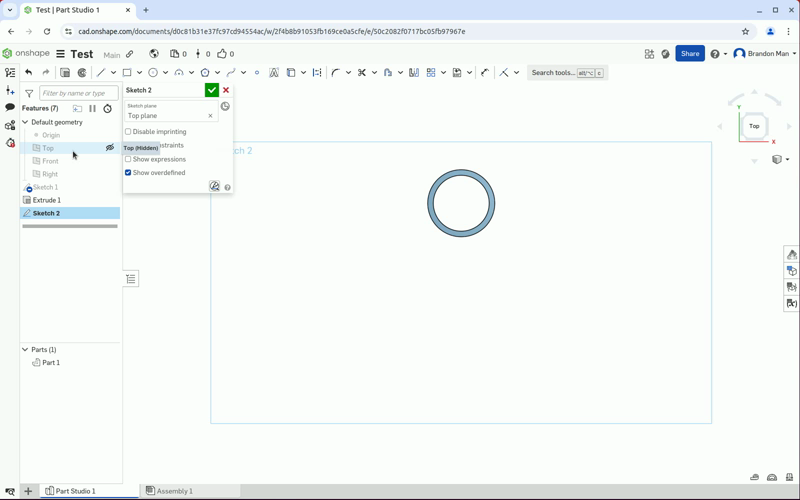
mouse_move(73, 352)
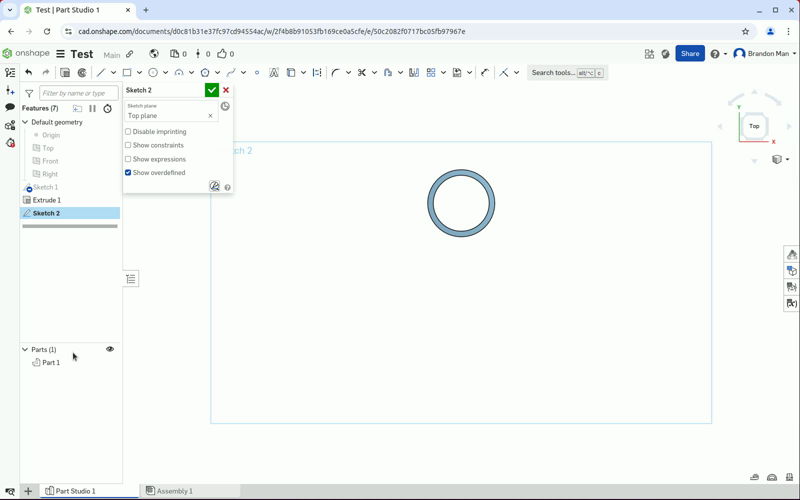
key(y)
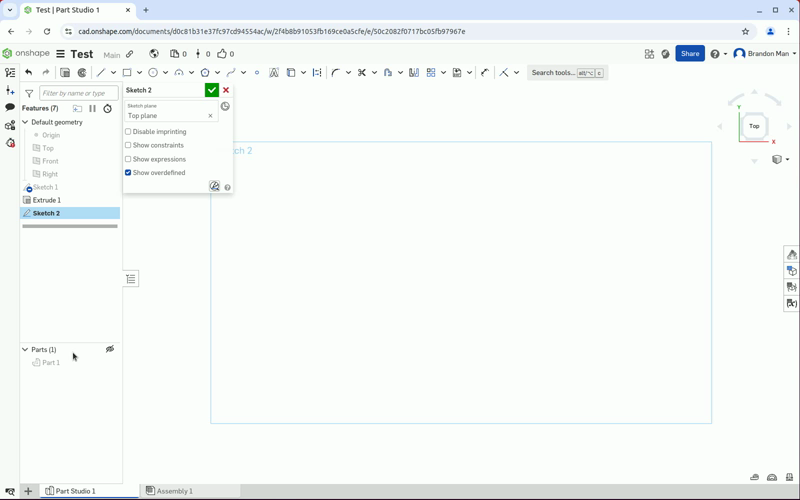
key(c)
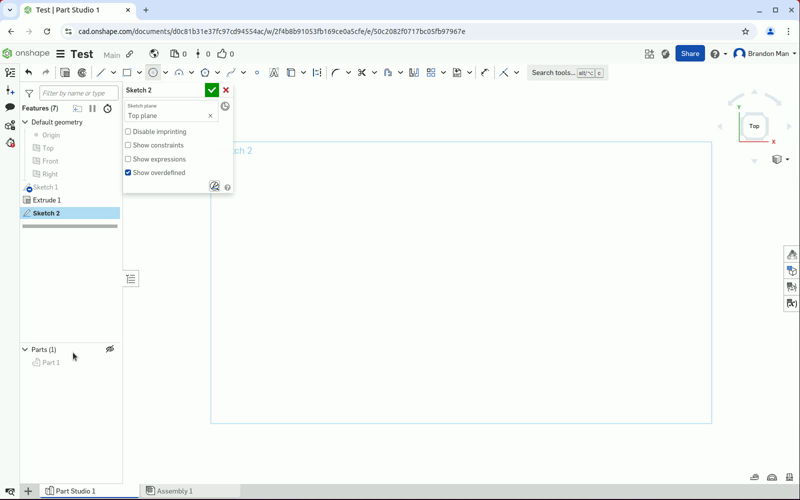
key_down(shift)
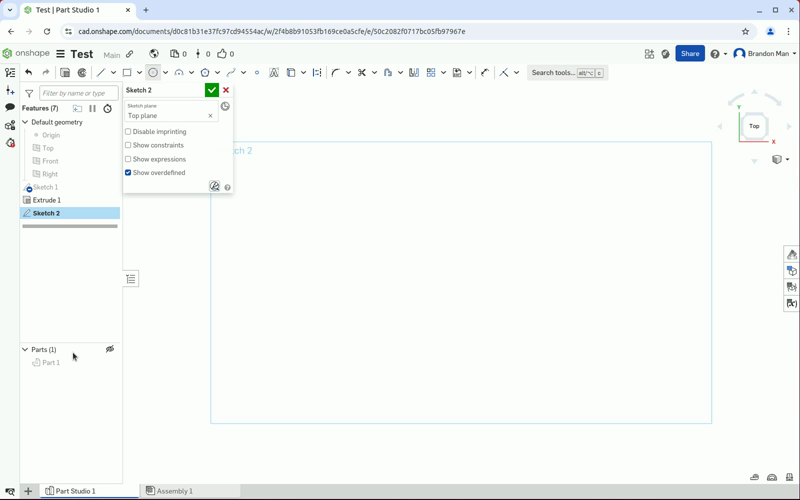
mouse_move(530, 322)
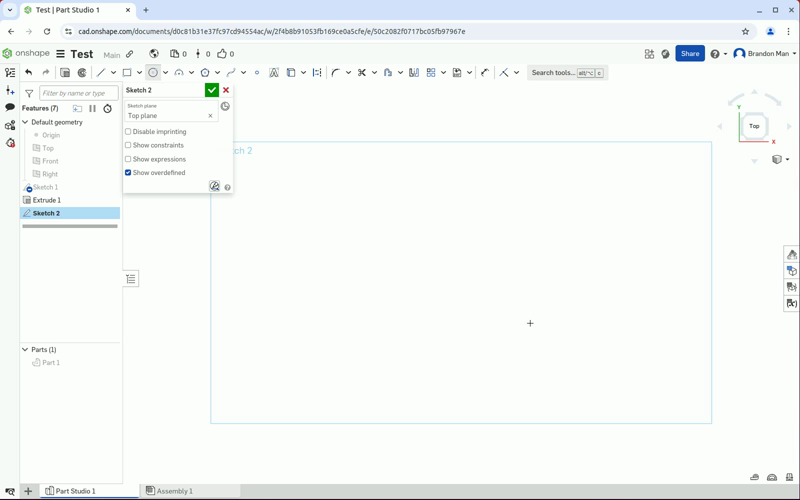
click(530, 322)
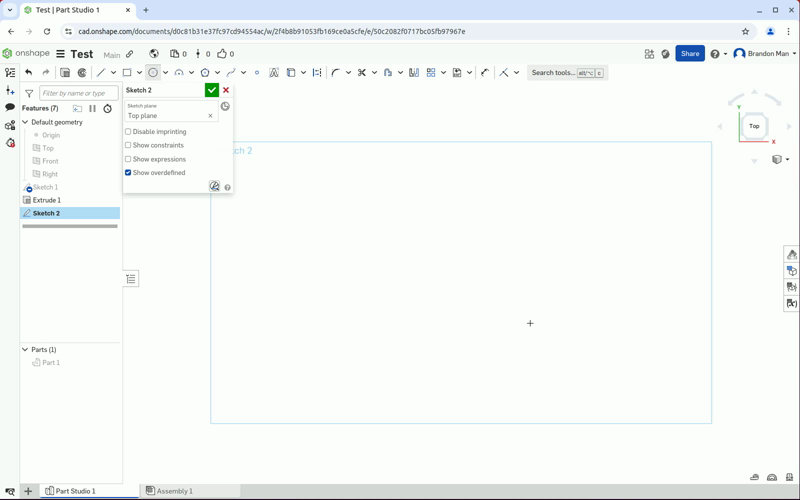
key_up(shift)
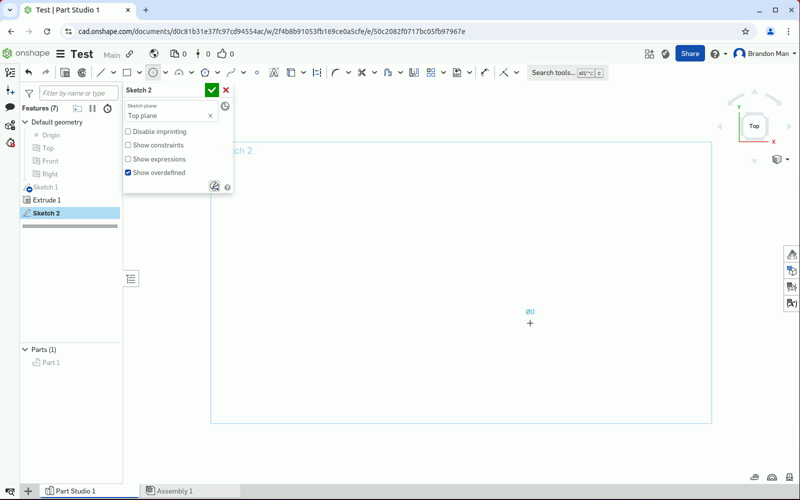
mouse_move(563, 322)
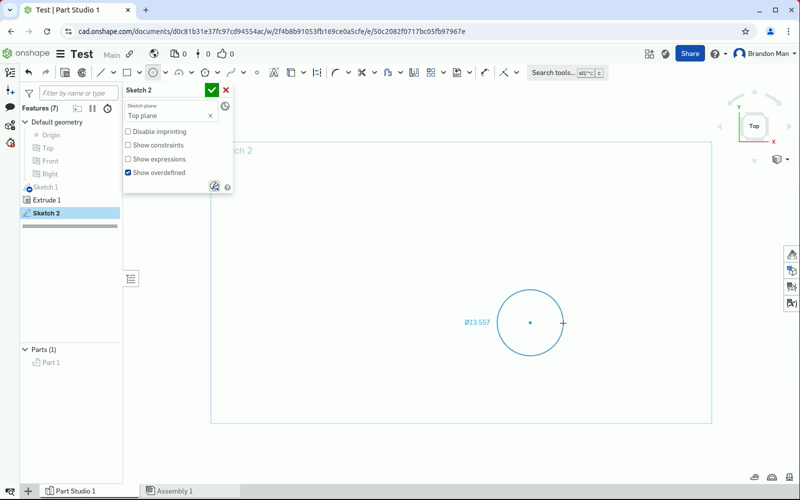
click(563, 322)
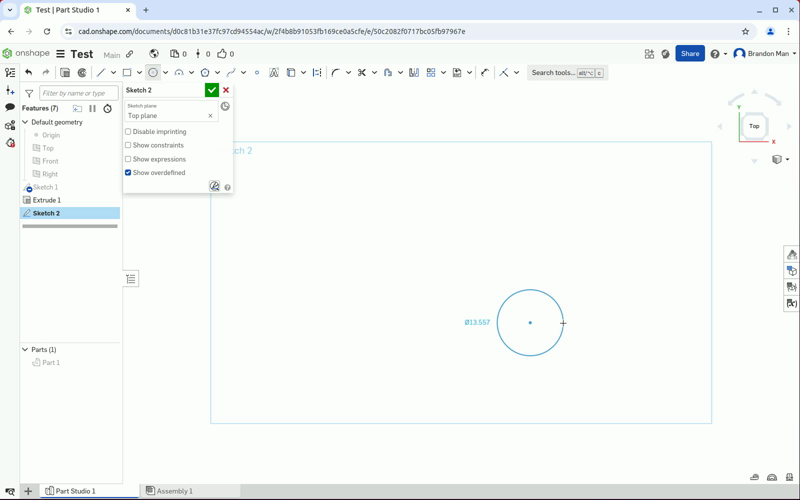
key(esc)
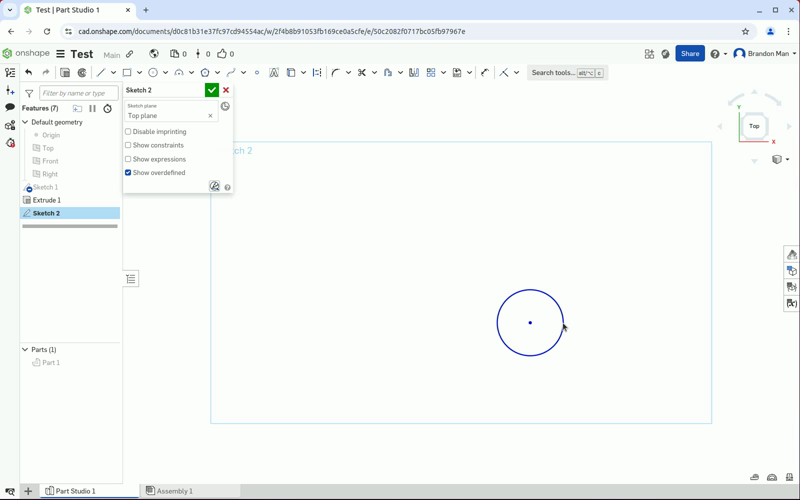
key(c)
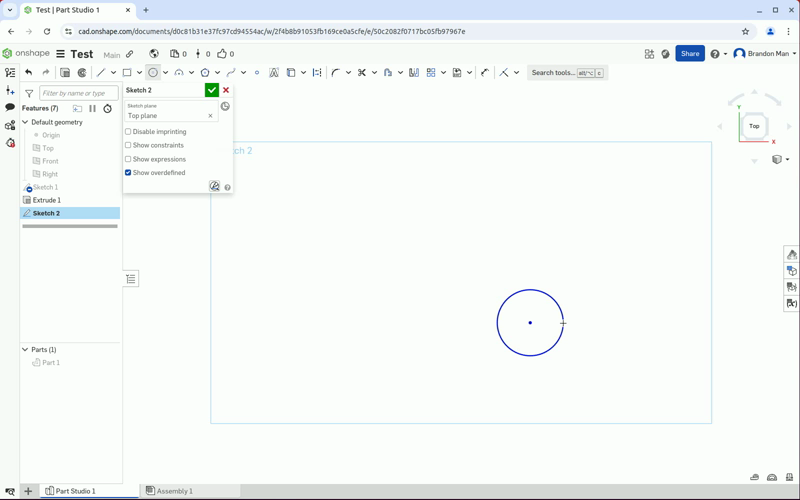
key_down(shift)
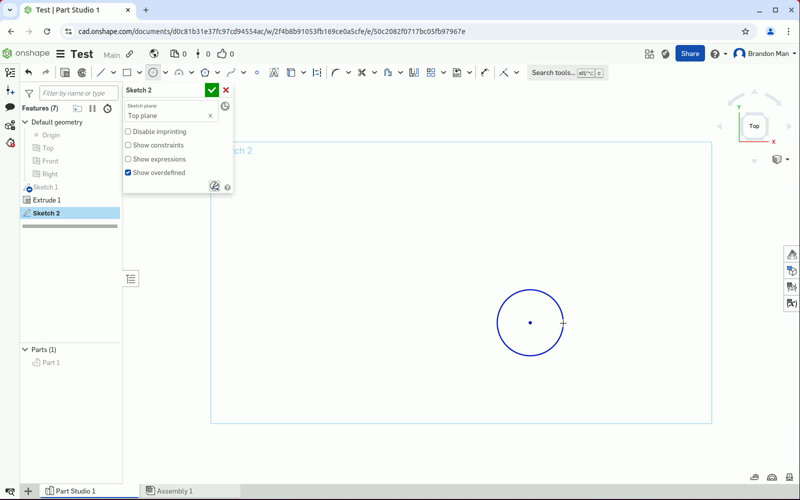
mouse_move(530, 322)
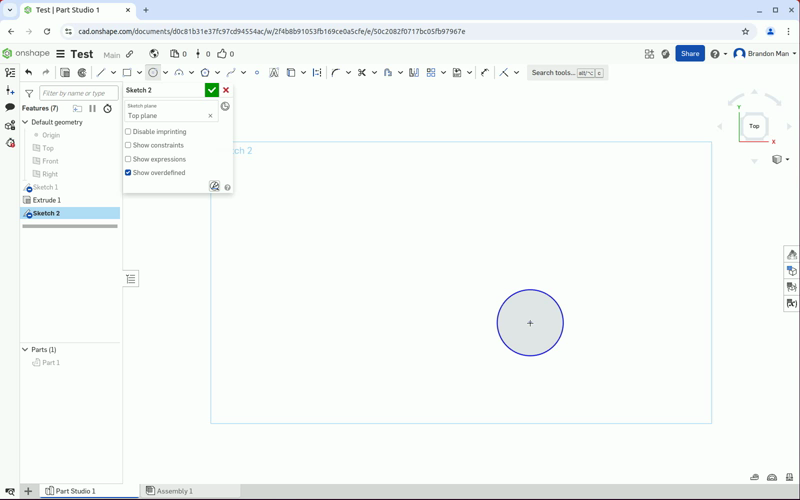
click(530, 322)
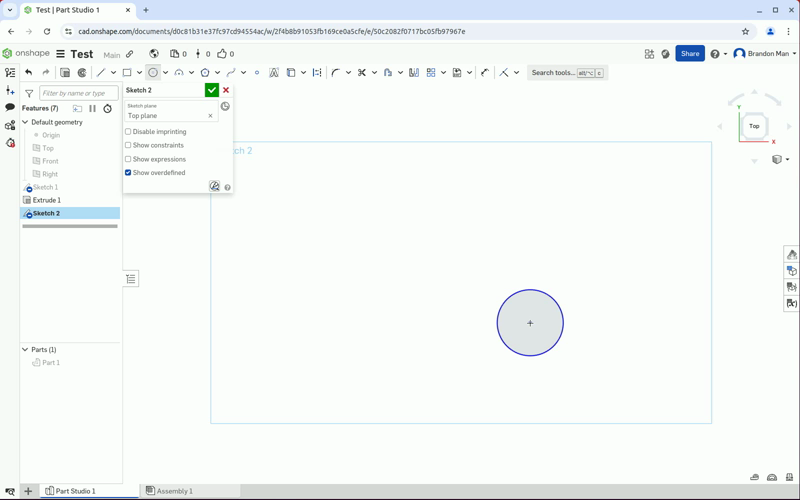
key_up(shift)
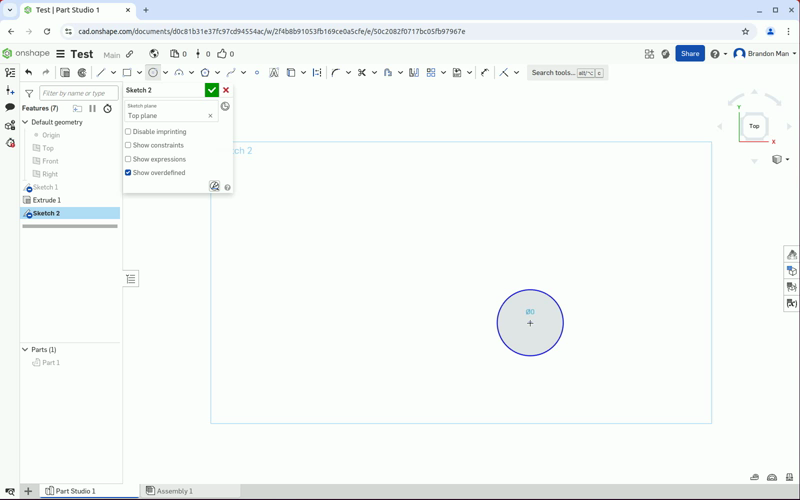
mouse_move(558, 322)
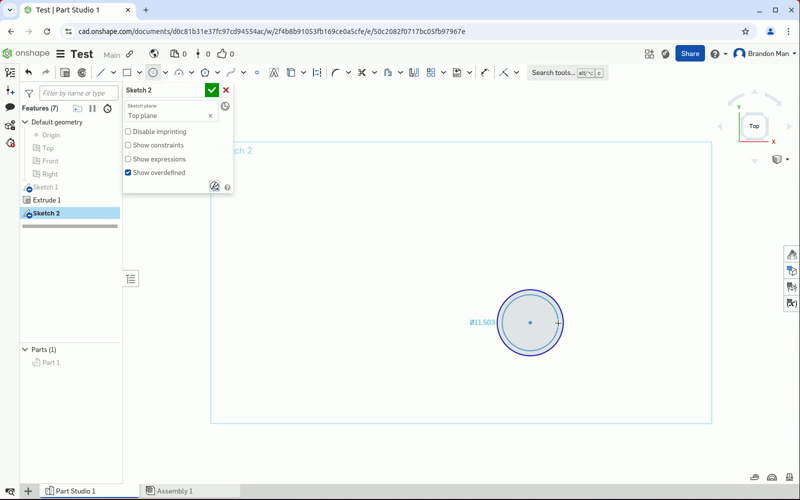
click(558, 322)
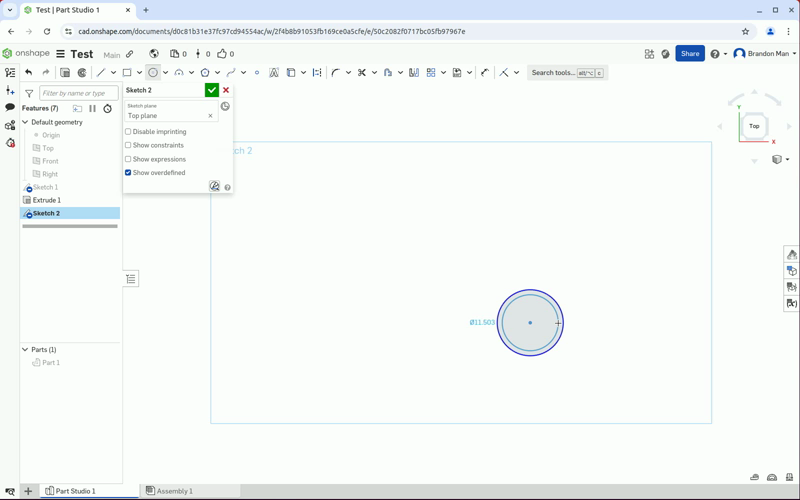
key(esc)
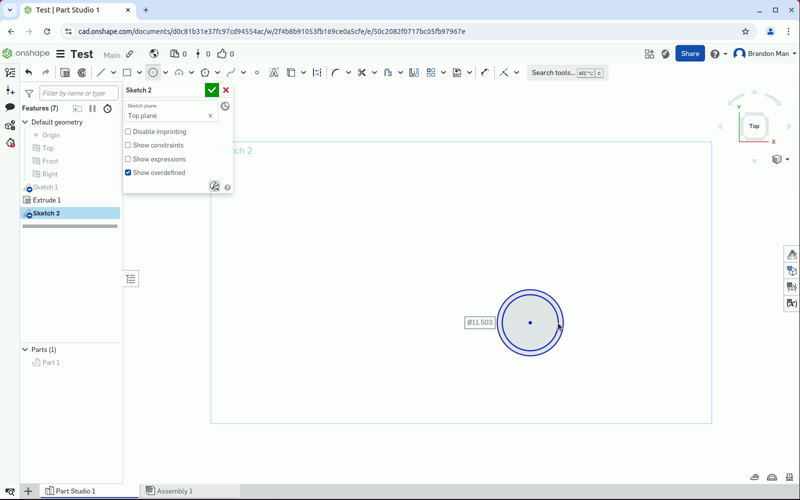
mouse_move(529, 293)
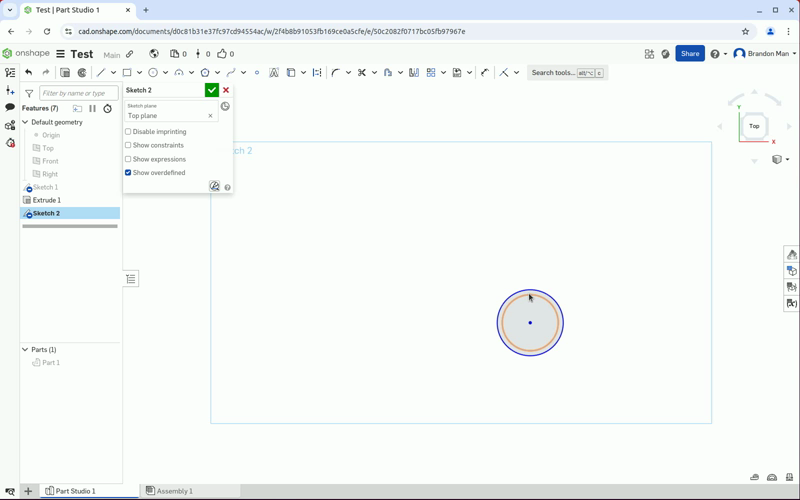
scroll(6)
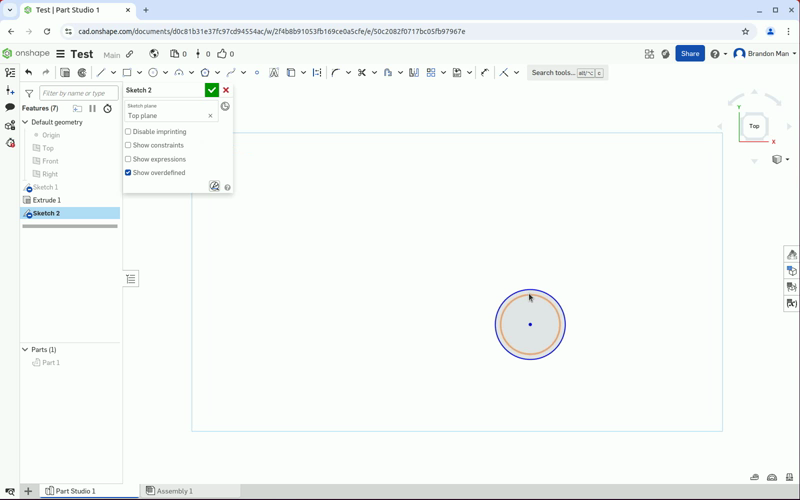
scroll(6)
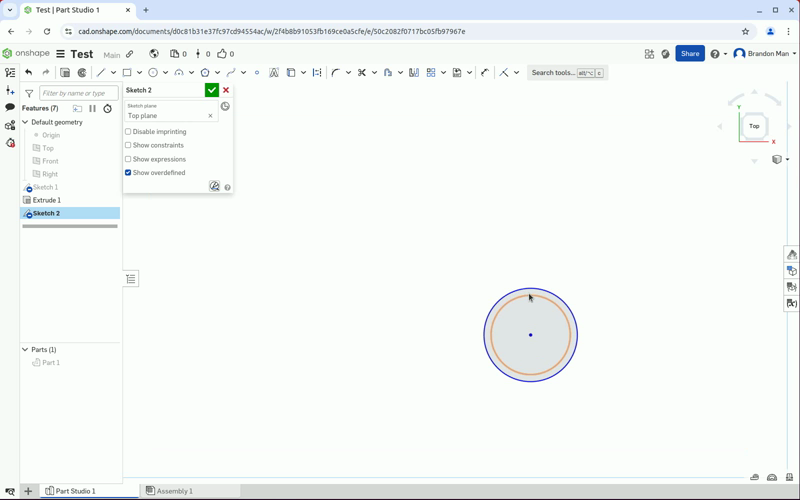
scroll(6)
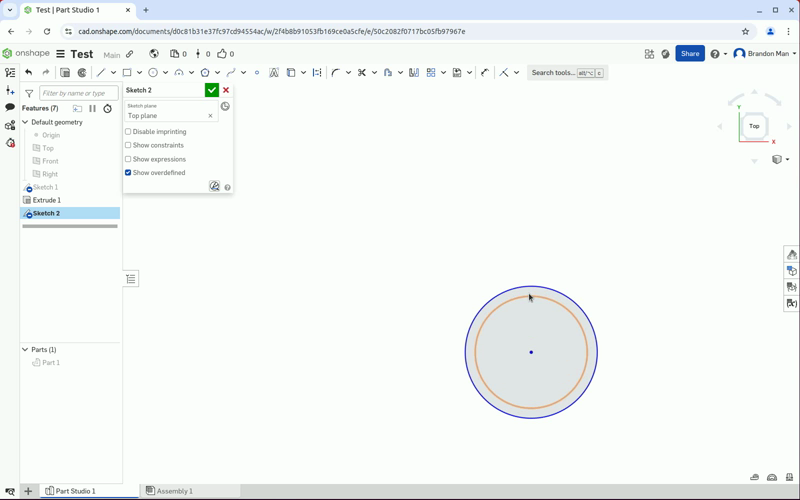
scroll(6)
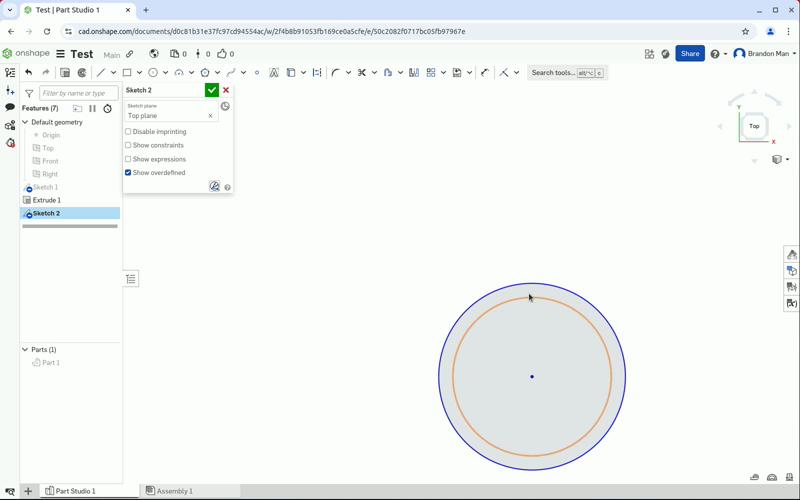
scroll(6)
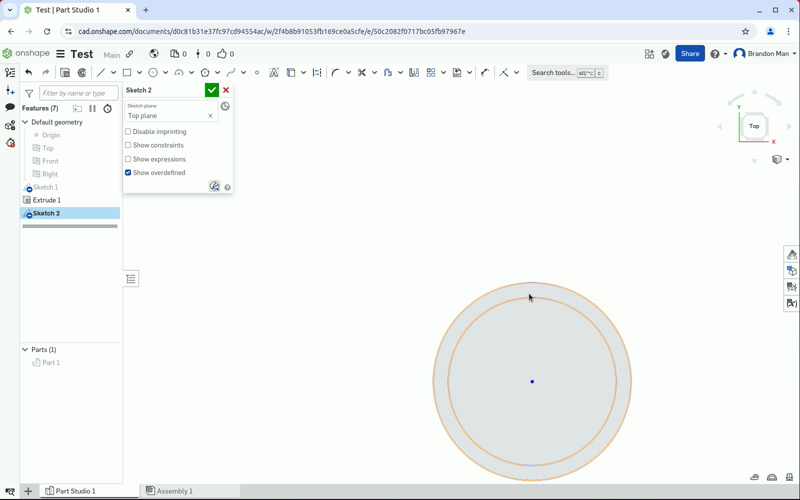
scroll(6)
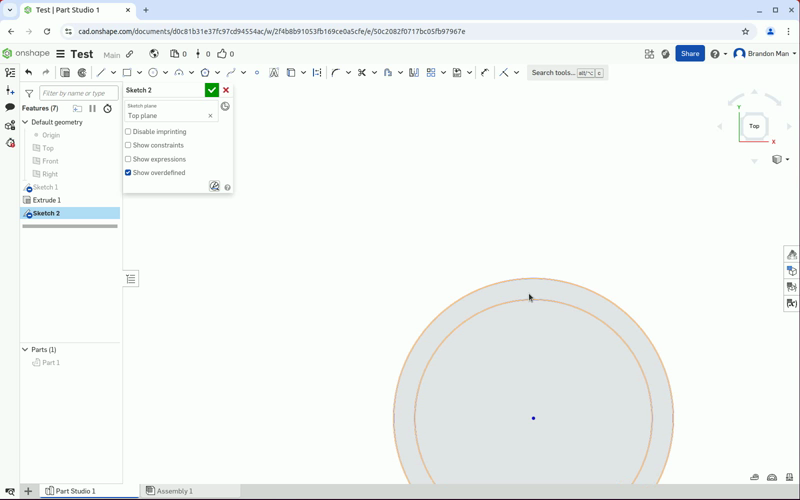
scroll(6)
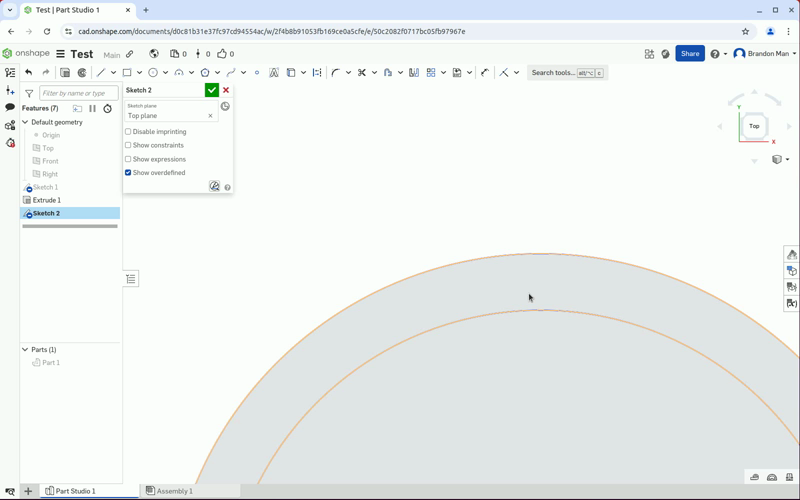
click(529, 293)
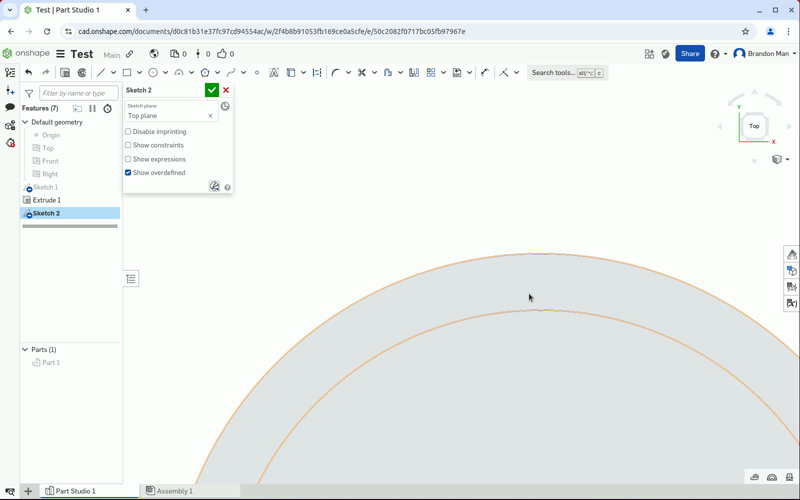
scroll(-6)
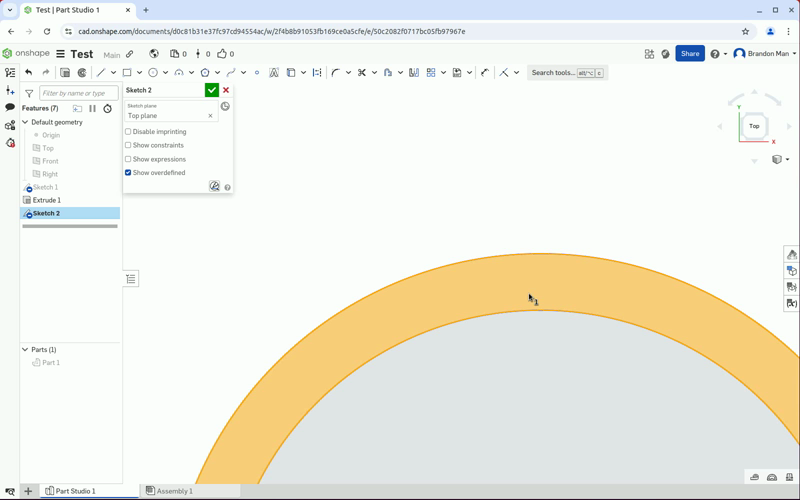
scroll(-6)
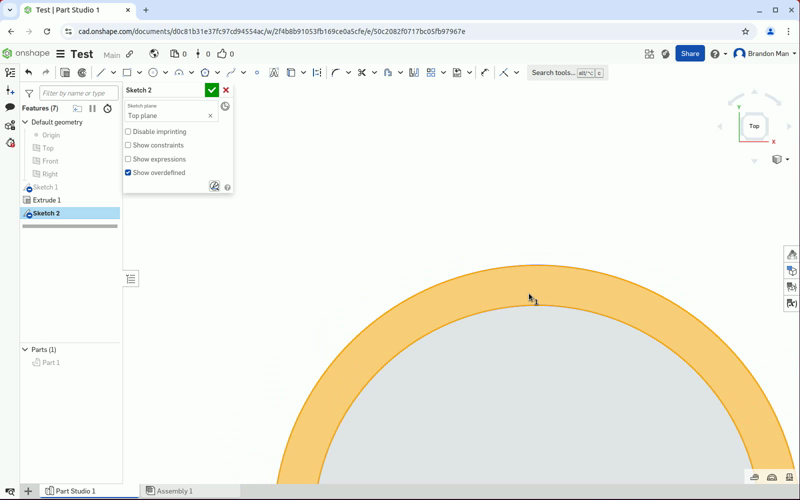
scroll(-6)
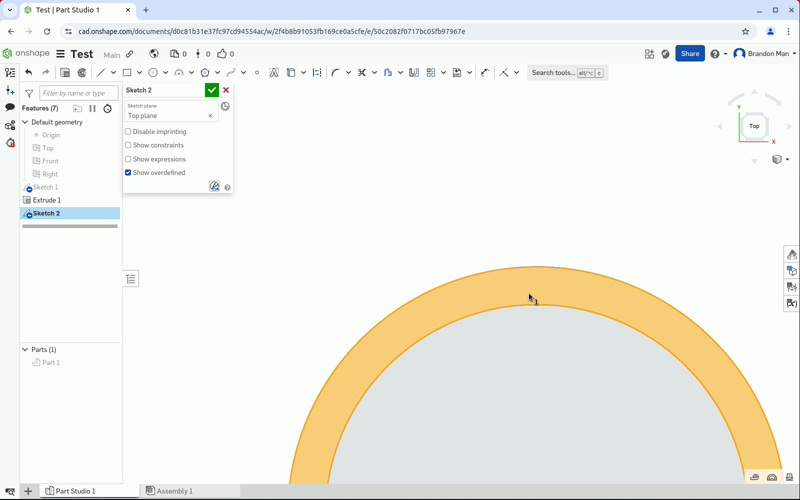
scroll(-6)
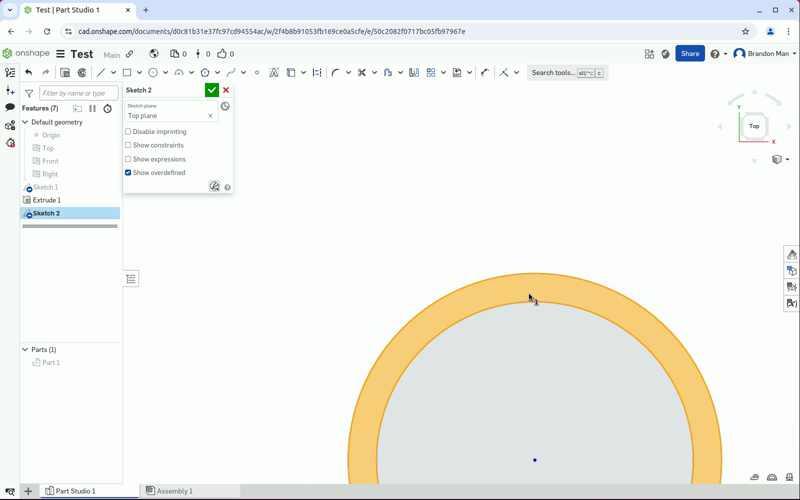
scroll(-6)
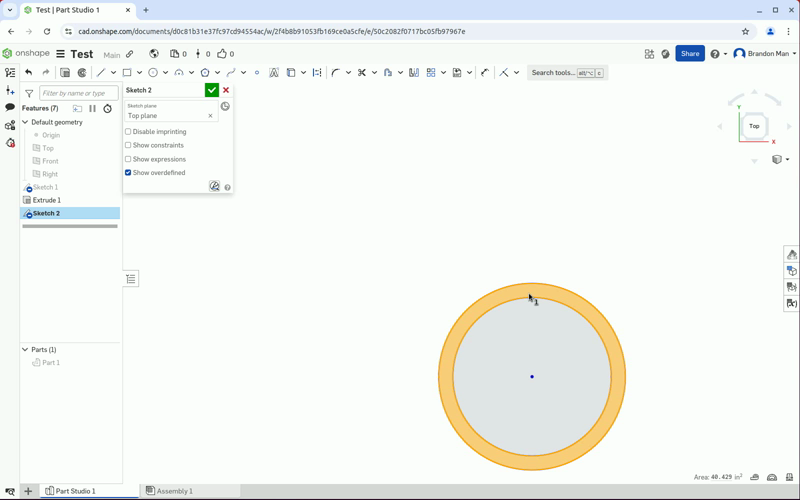
scroll(-6)
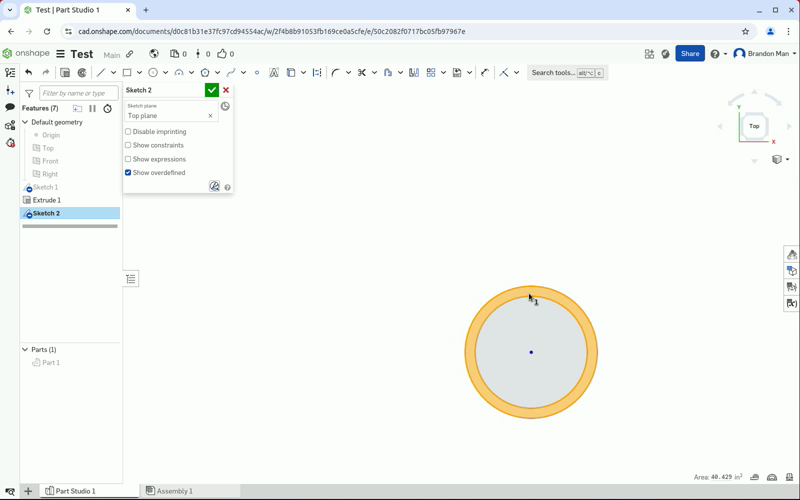
scroll(-6)
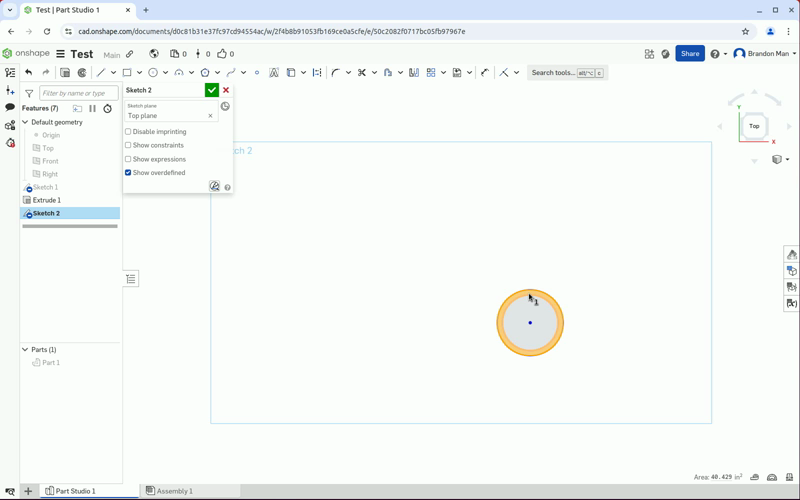
mouse_move(73, 352)
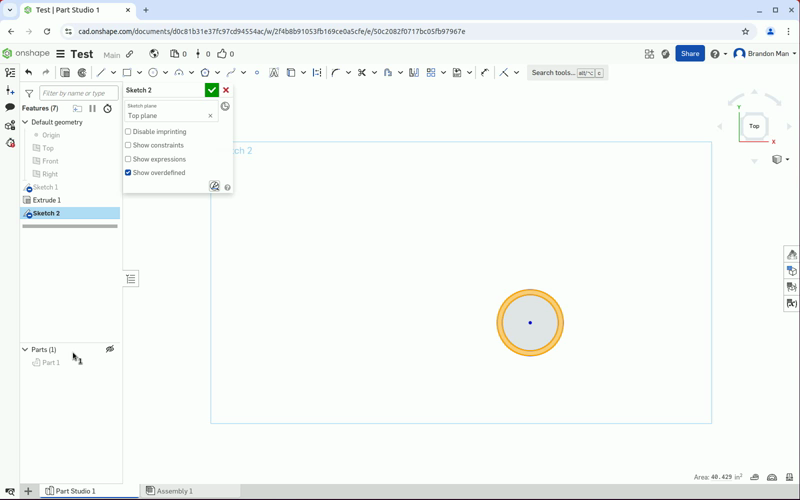
key(shift+y)
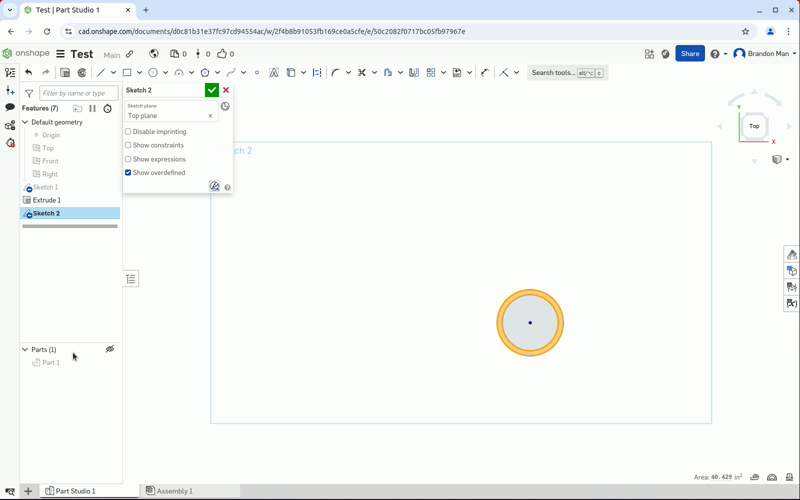
key(shift+e)
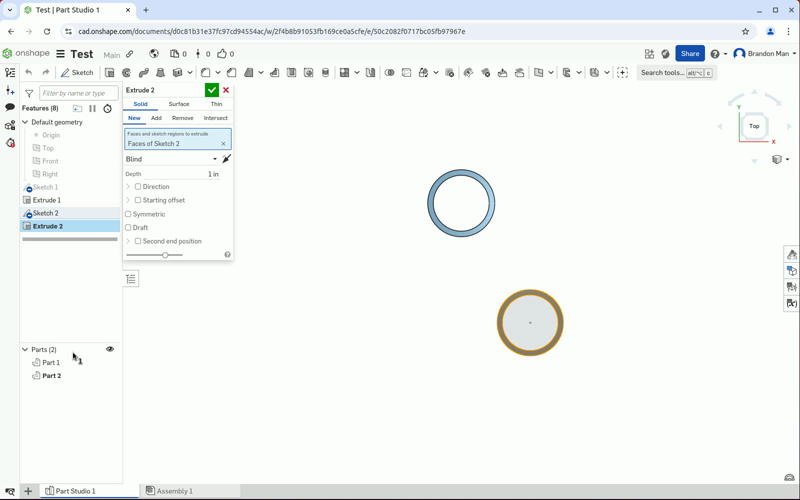
mouse_move(143, 106)
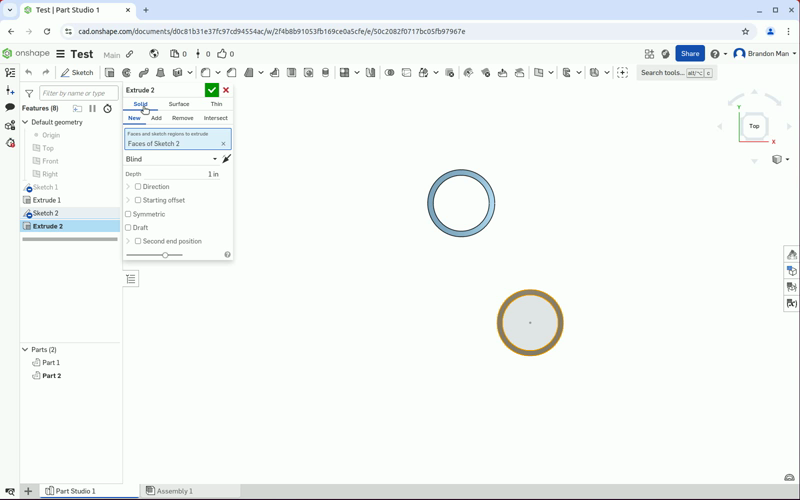
click(143, 106)
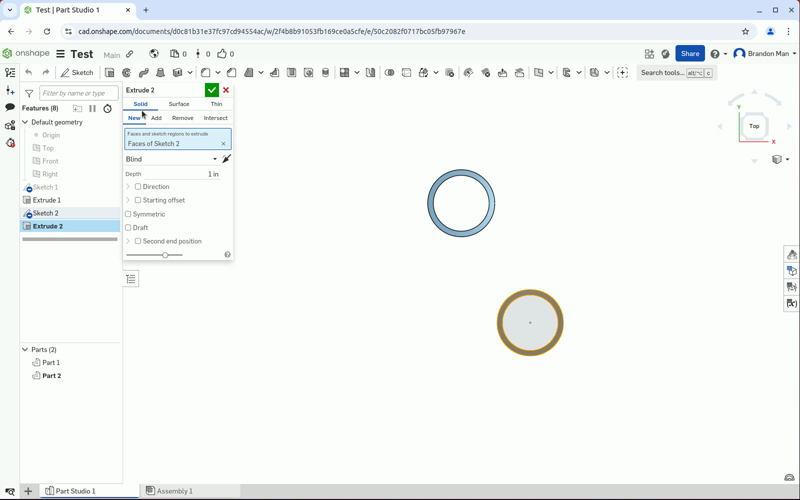
mouse_move(137, 120)
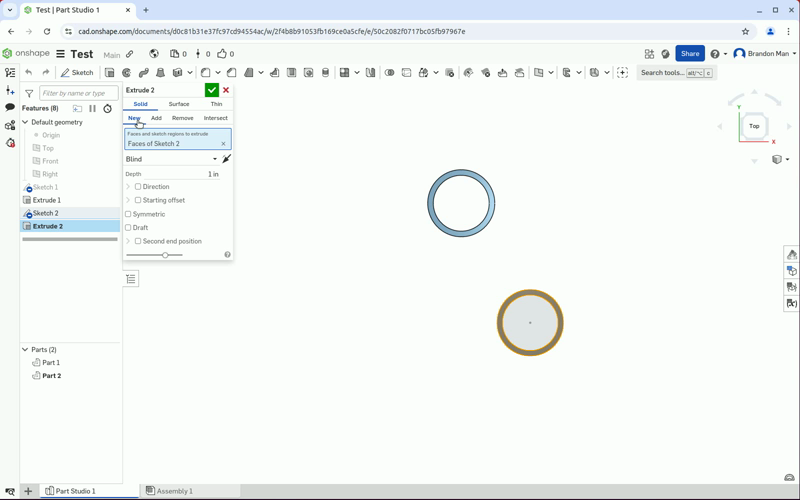
click(137, 120)
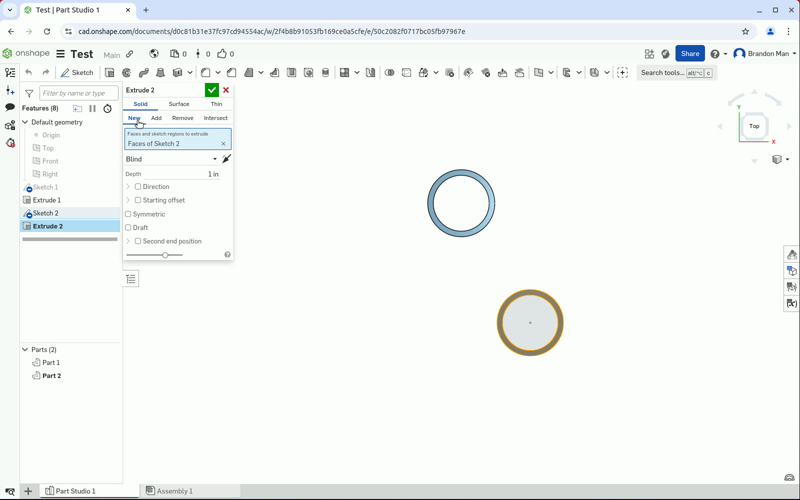
key(tab, 4)
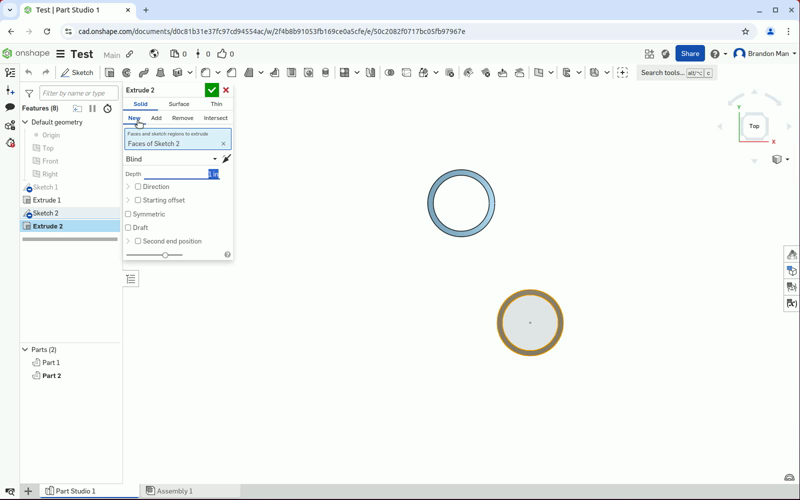
text(3.611)
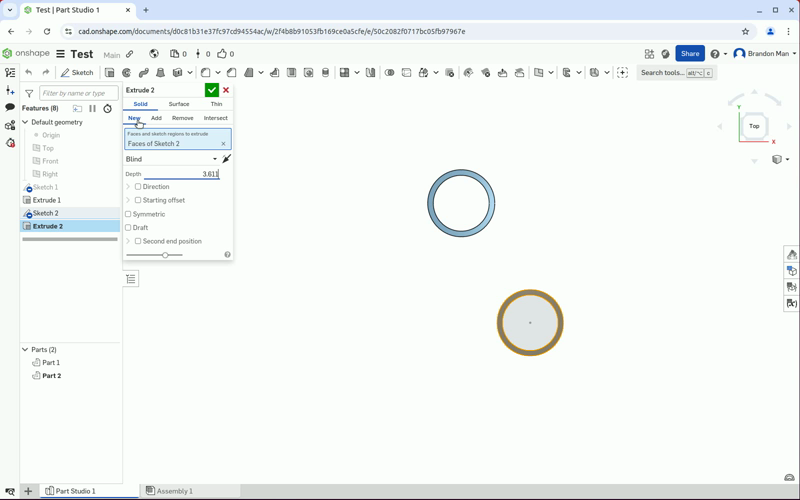
key(enter)
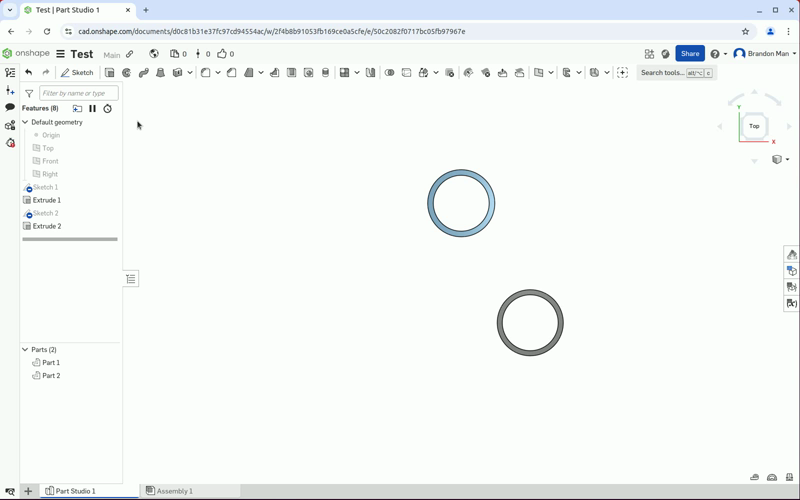
key(shift+h)
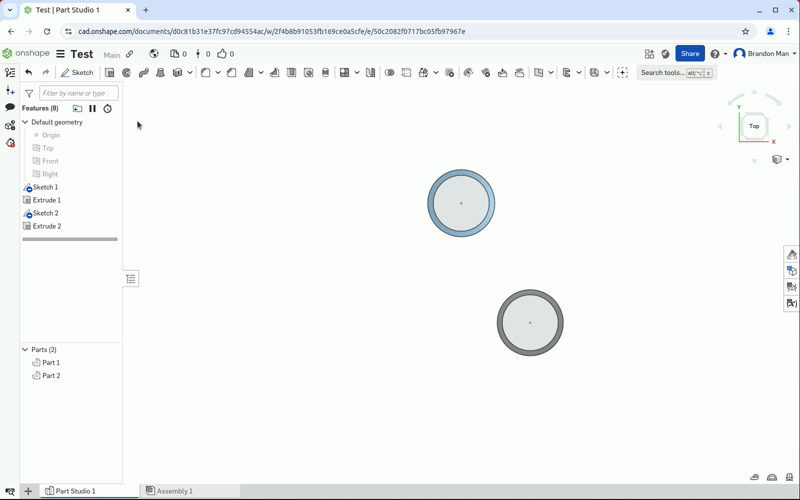
key(shift+h)
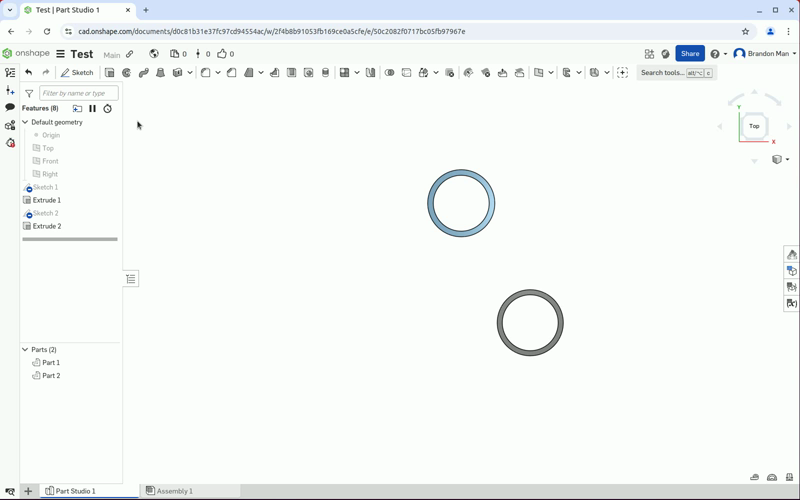
mouse_move(73, 189)
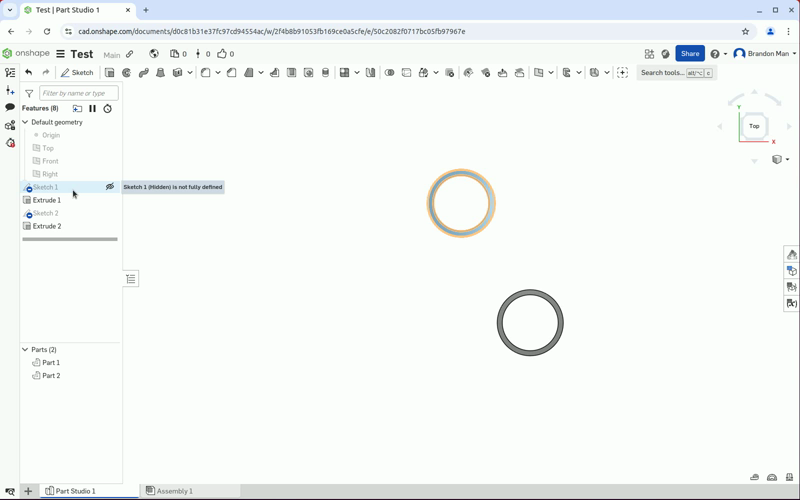
click(73, 189)
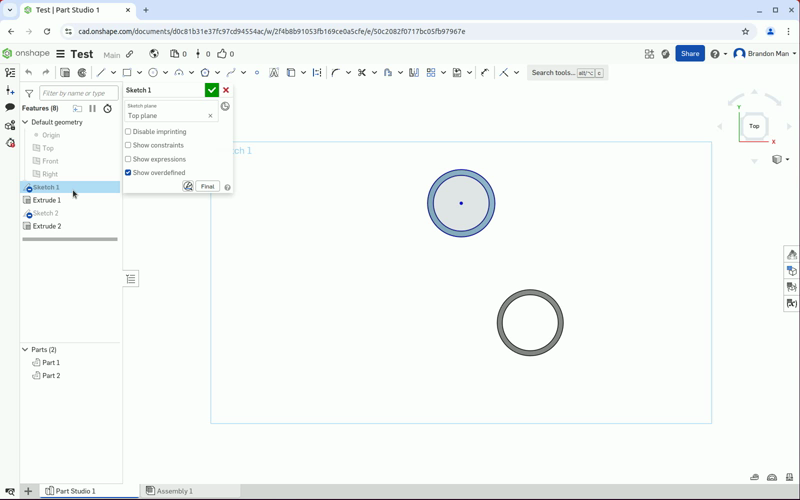
mouse_move(229, 92)
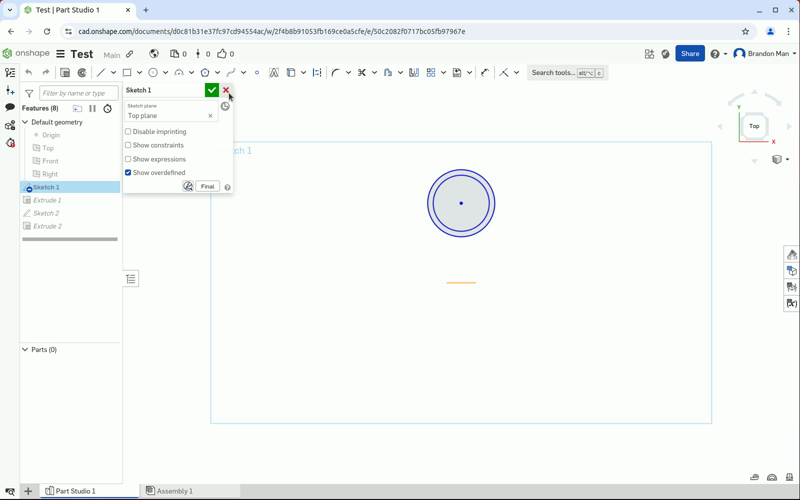
click(229, 92)
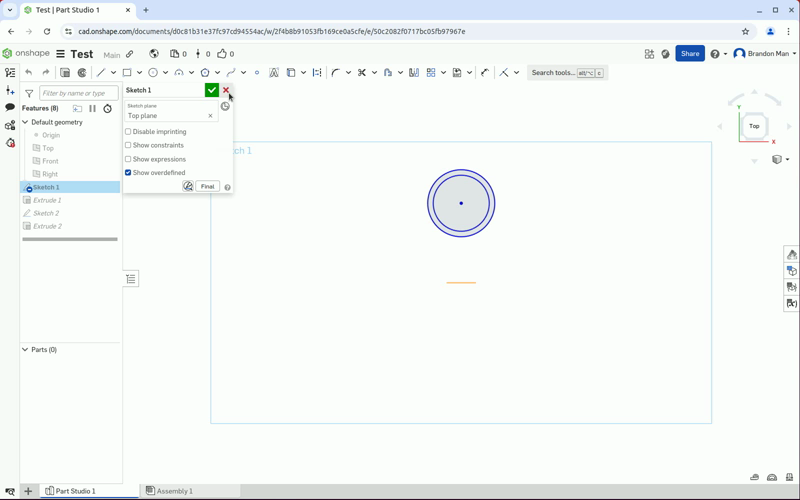
key(shift+s)
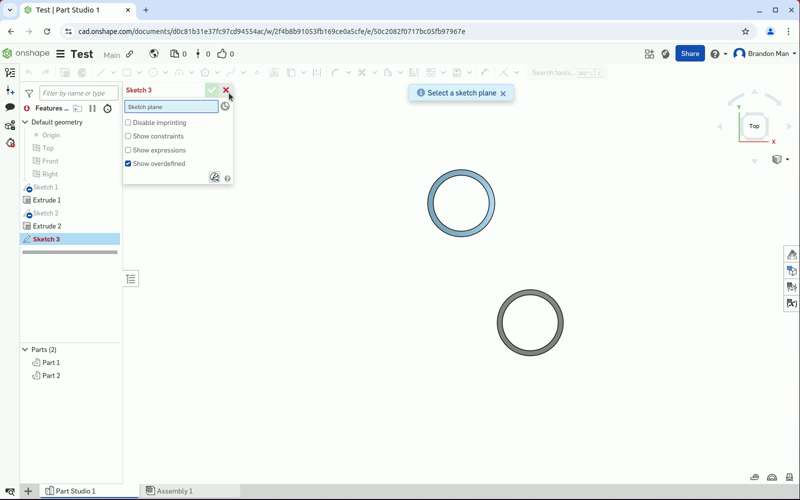
mouse_move(73, 150)
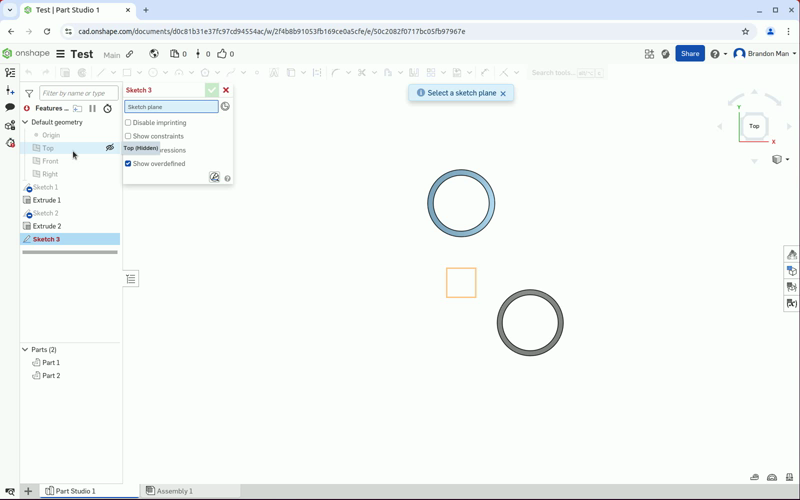
click(73, 150)
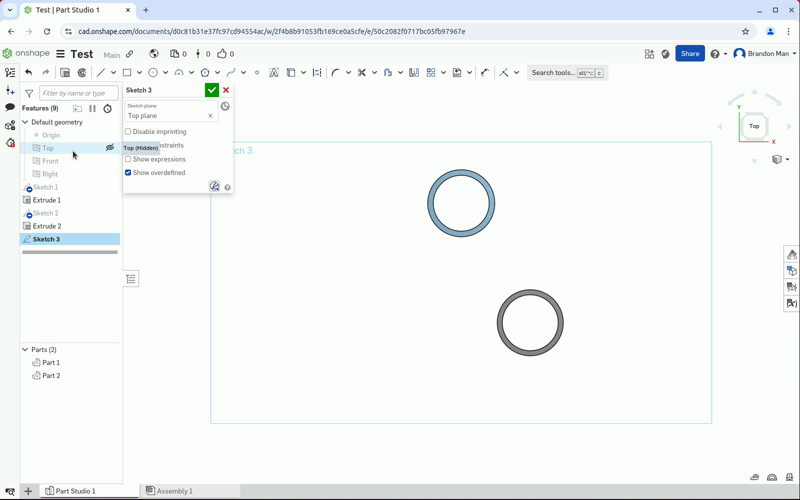
mouse_move(73, 352)
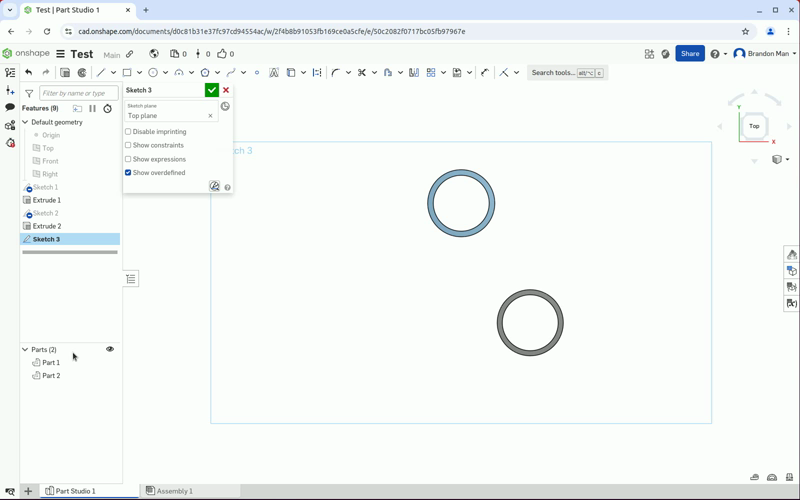
key(y)
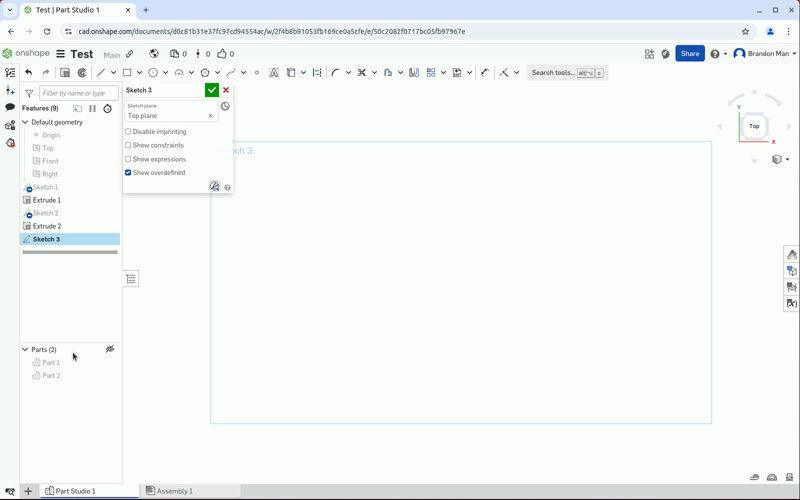
key(c)
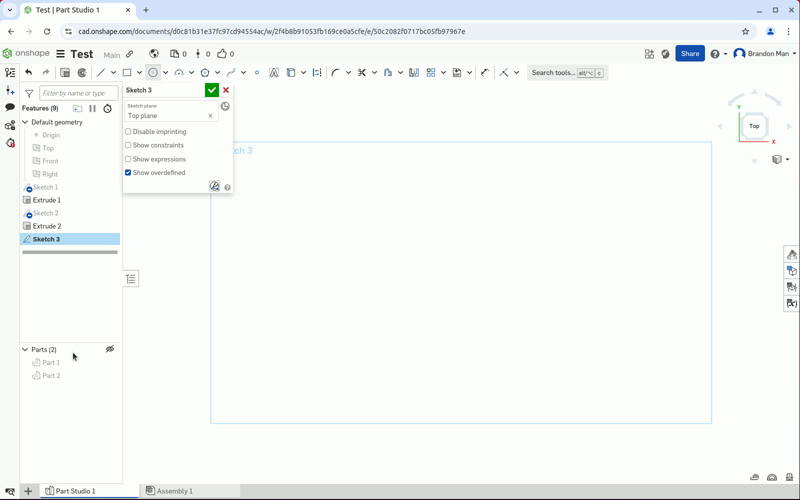
key_down(shift)
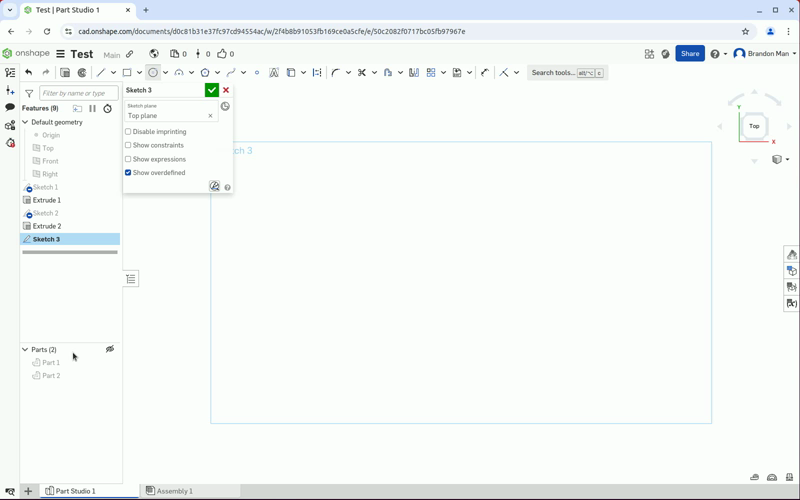
mouse_move(461, 282)
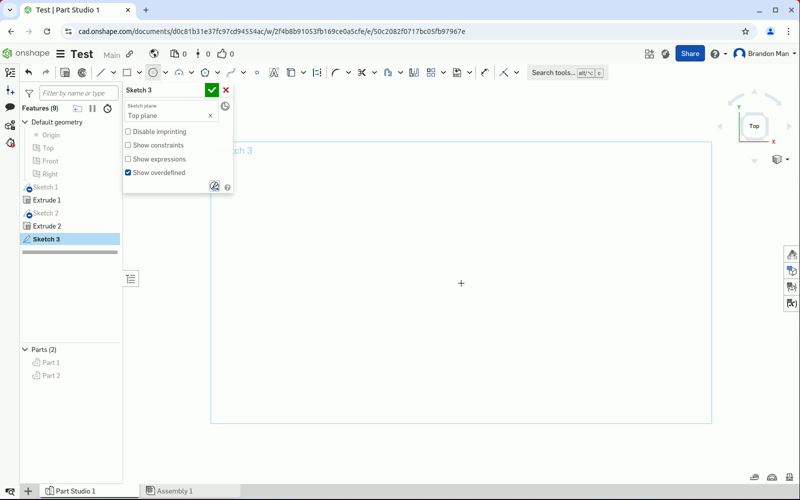
click(461, 282)
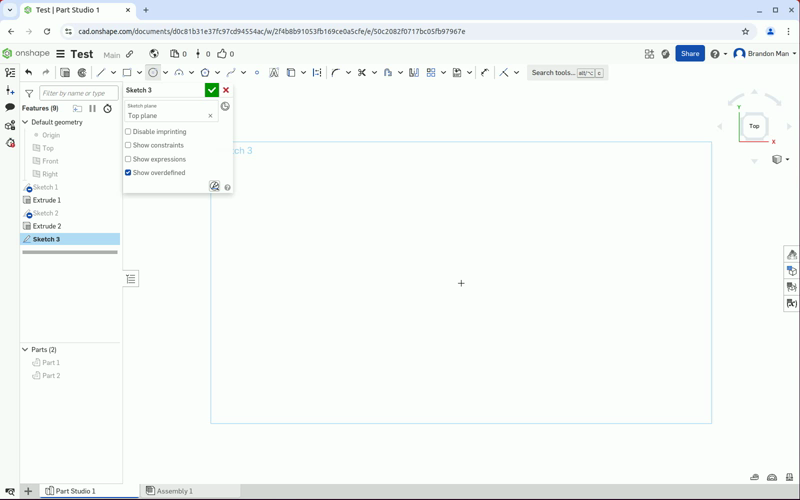
key_up(shift)
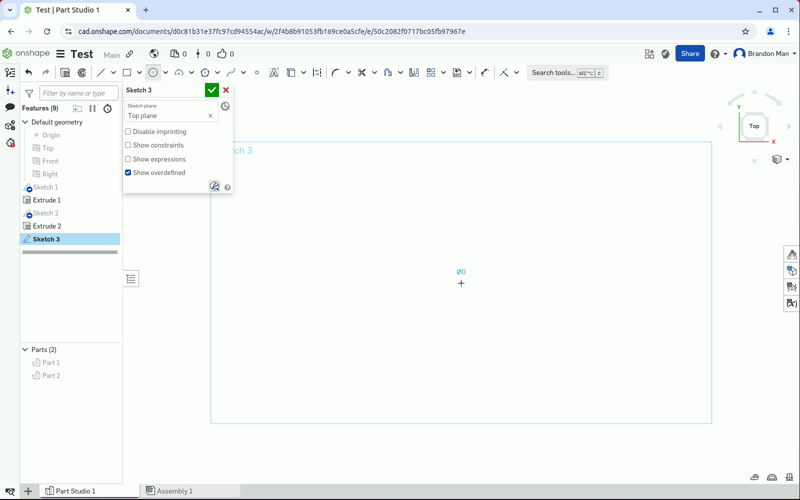
mouse_move(494, 282)
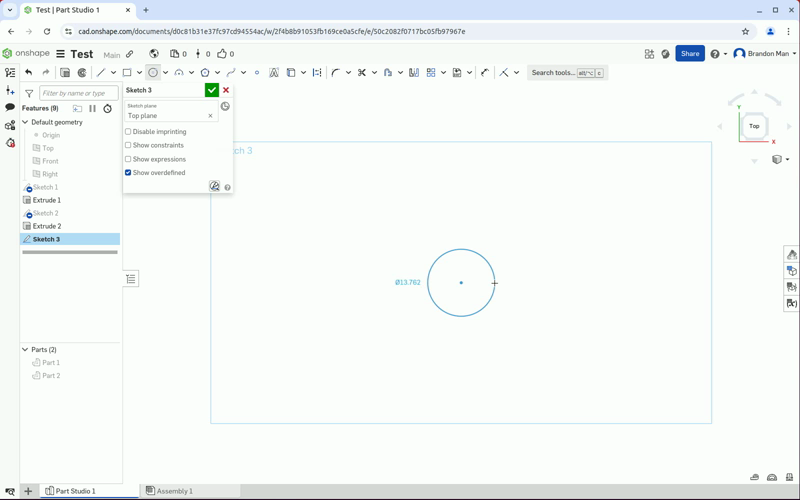
click(494, 282)
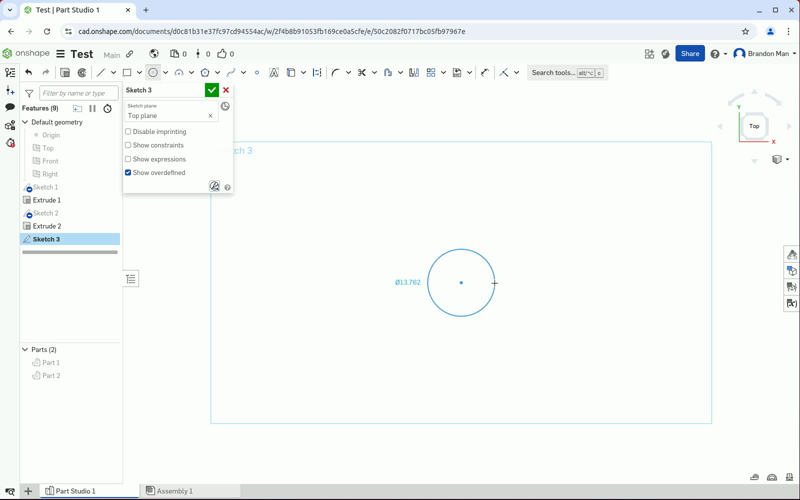
key(esc)
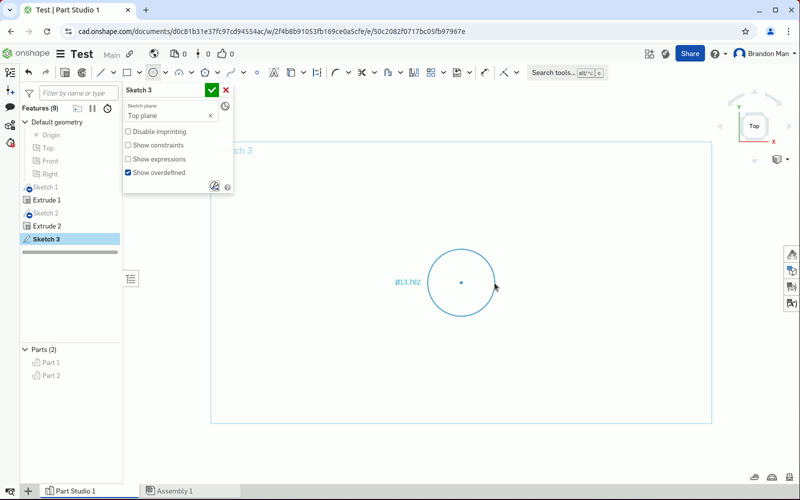
key(c)
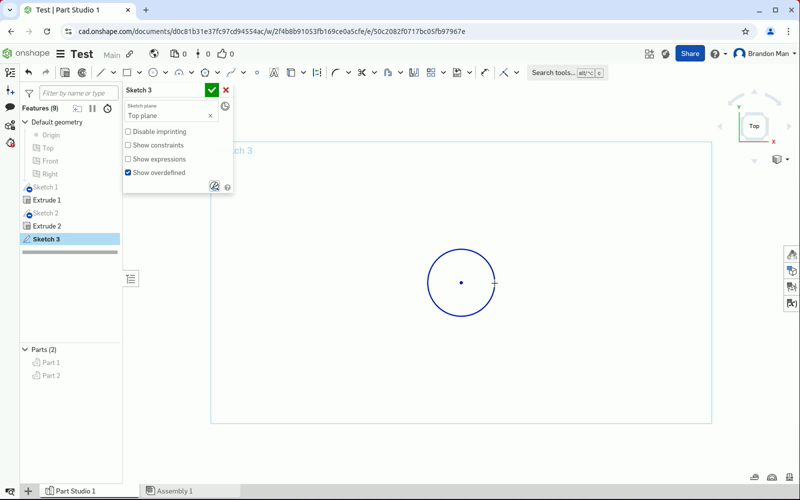
key_down(shift)
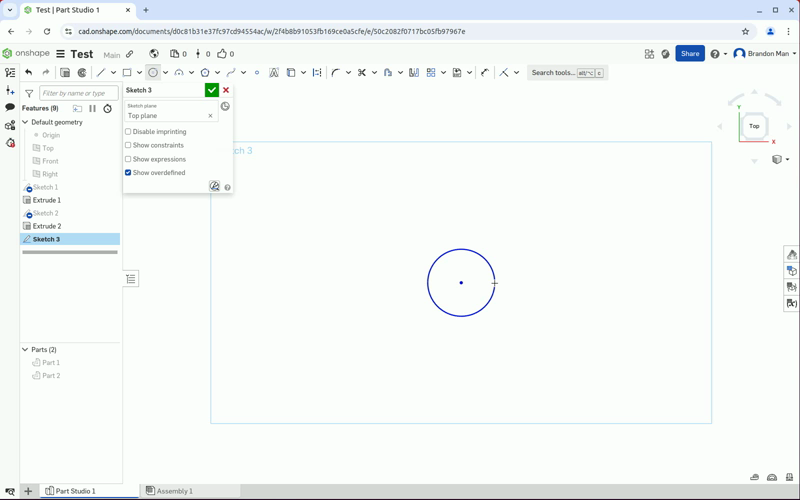
mouse_move(461, 282)
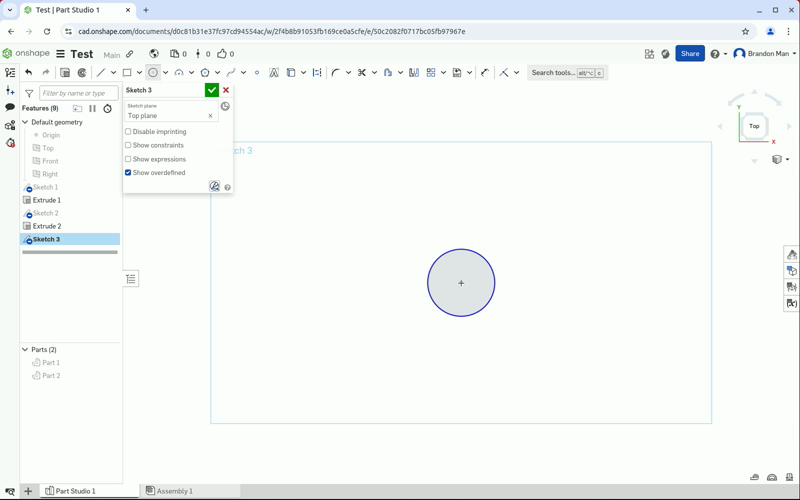
click(461, 282)
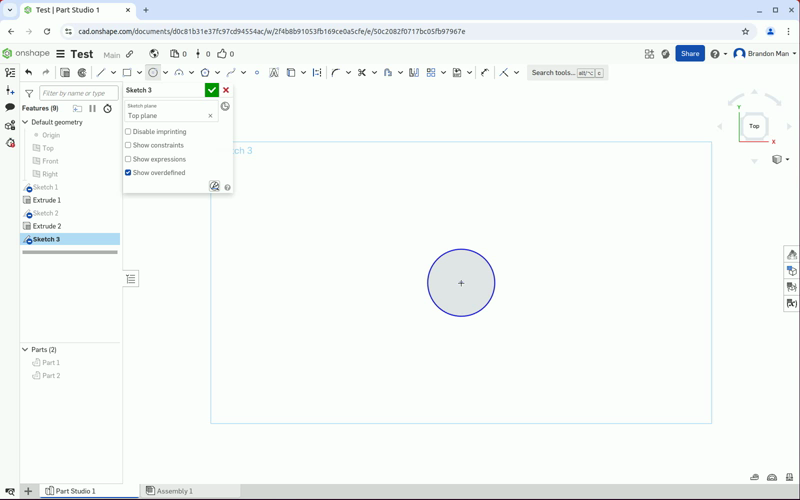
key_up(shift)
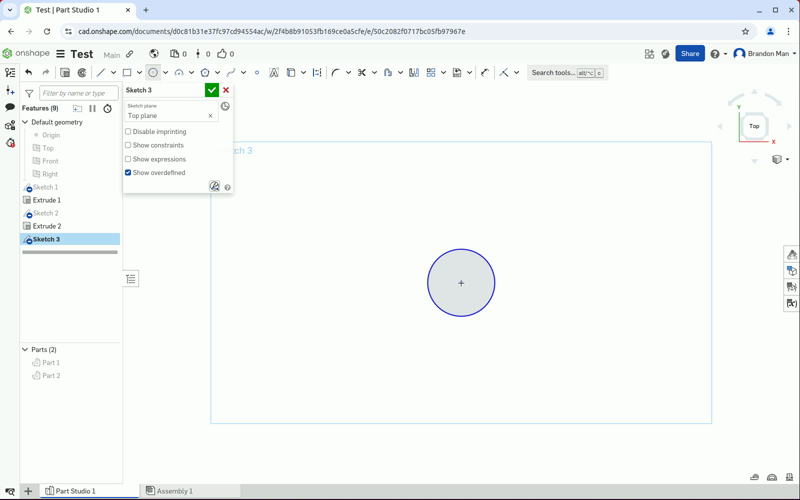
mouse_move(489, 282)
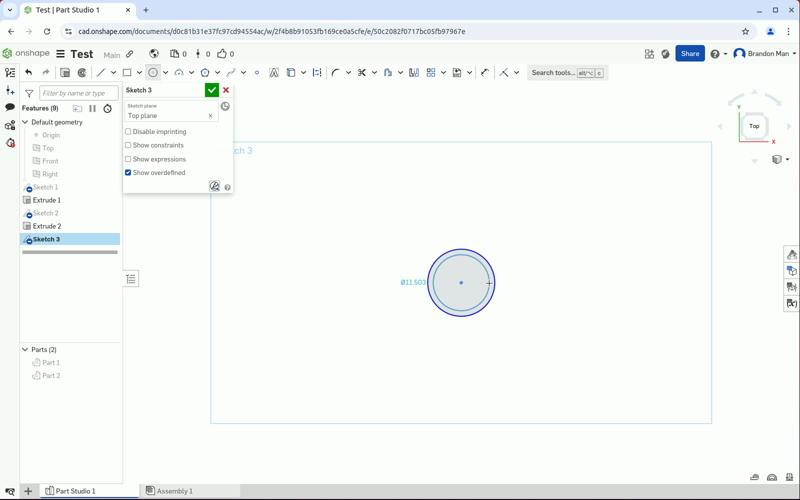
click(489, 282)
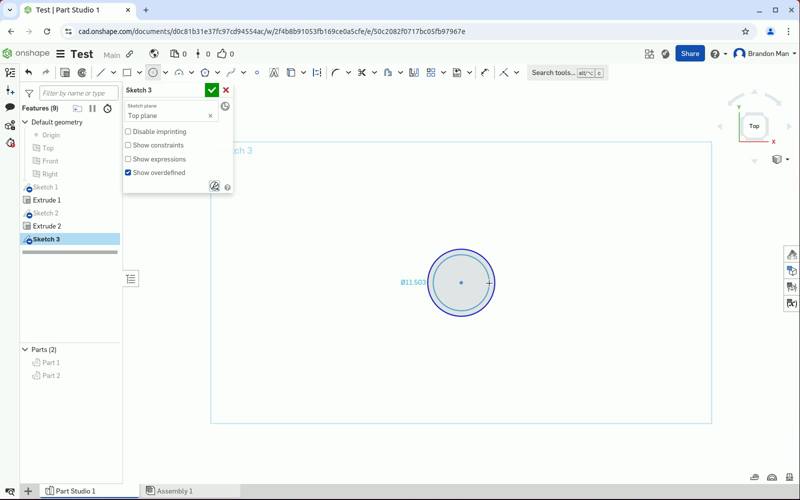
key(esc)
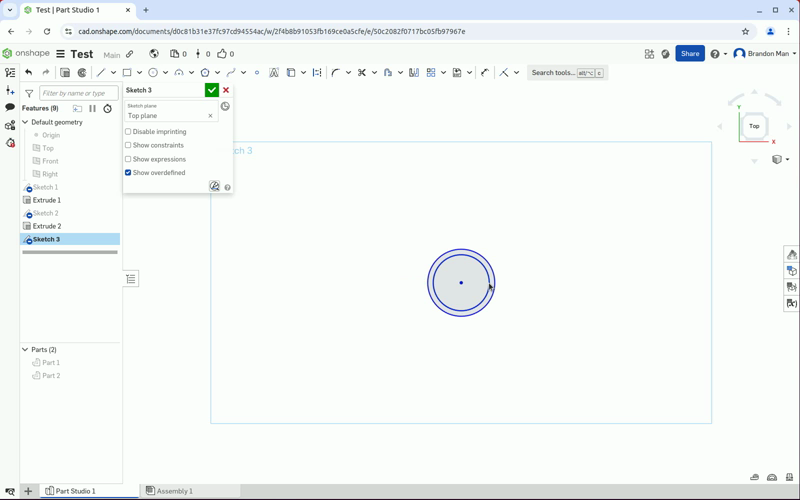
mouse_move(451, 312)
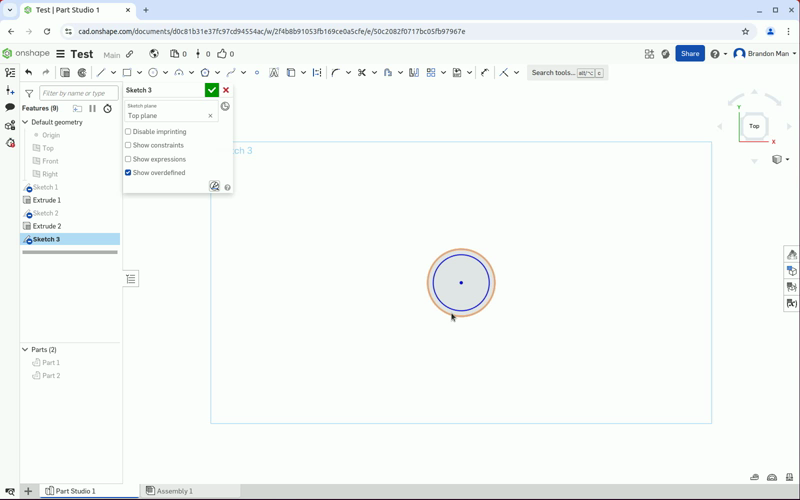
scroll(6)
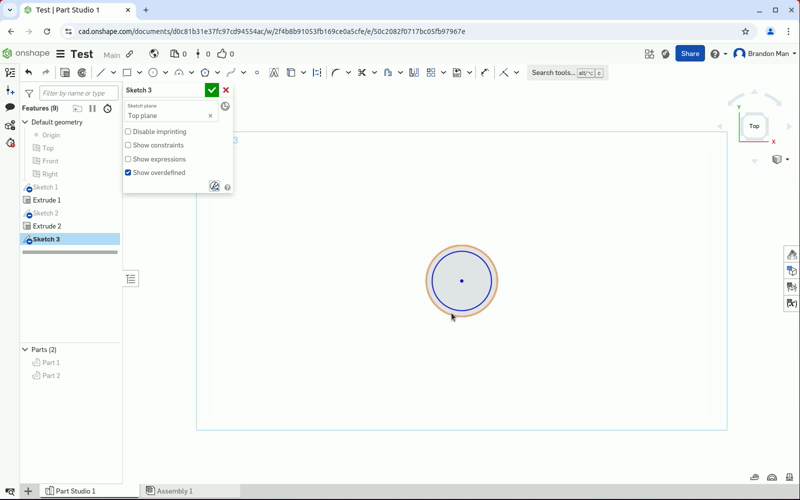
scroll(6)
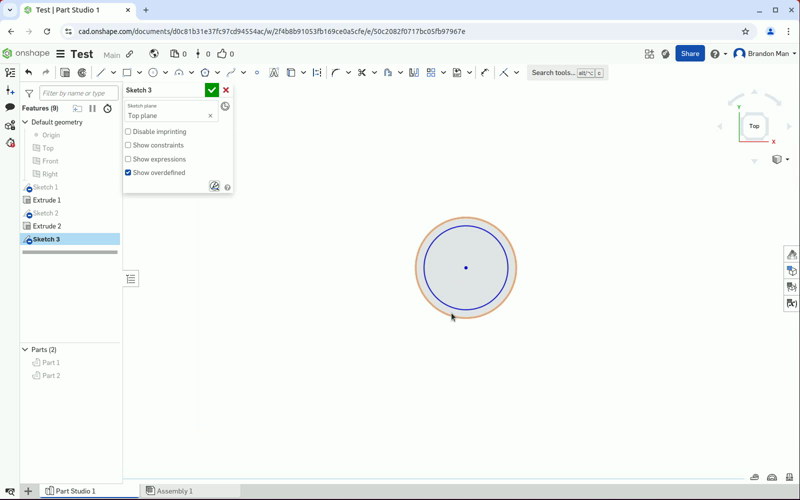
scroll(6)
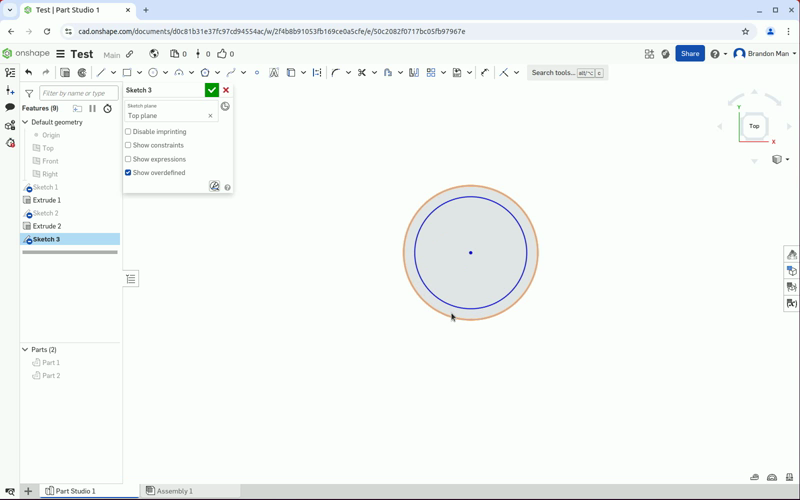
scroll(6)
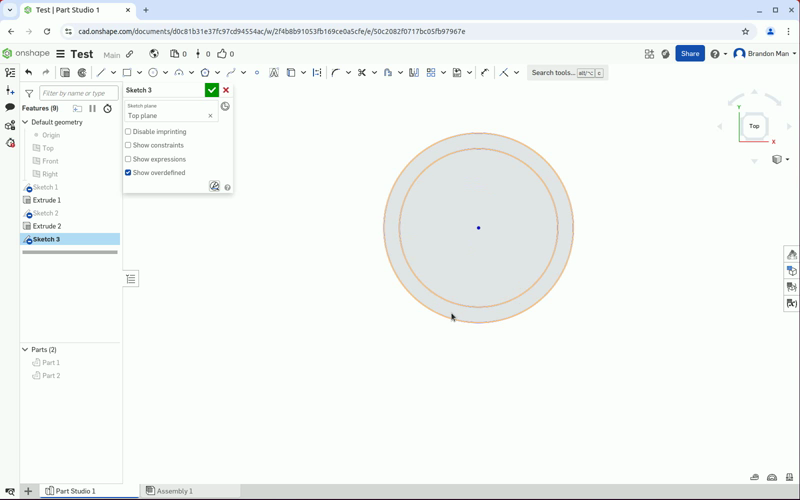
scroll(6)
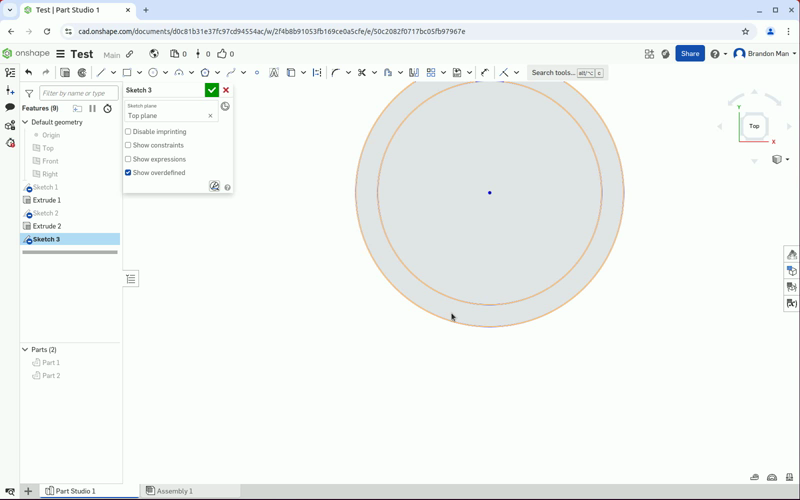
scroll(6)
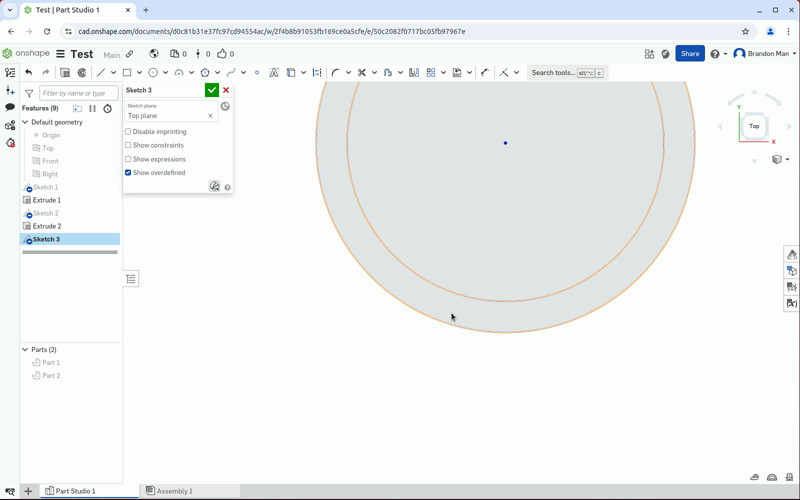
scroll(6)
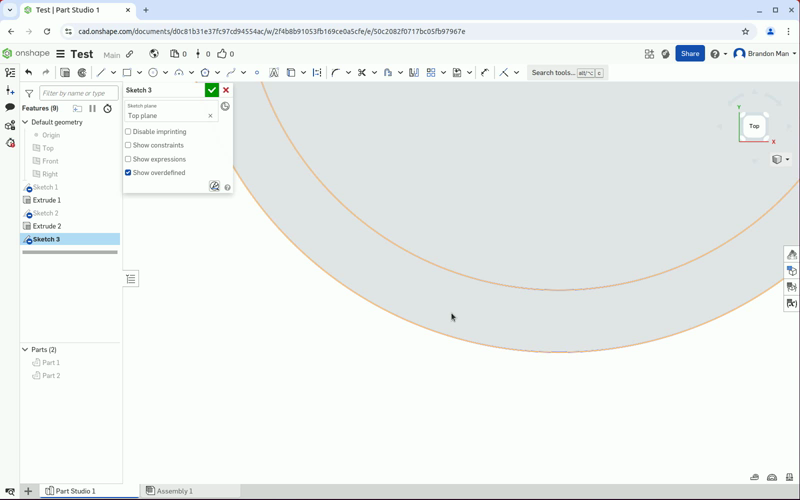
click(451, 312)
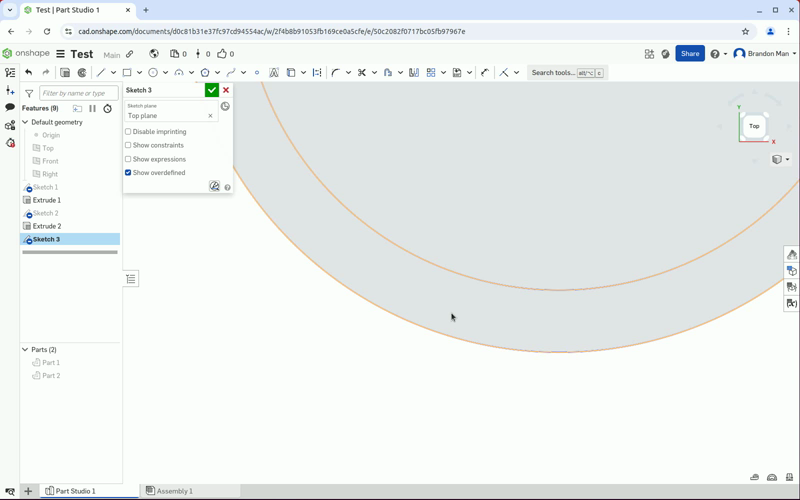
scroll(-6)
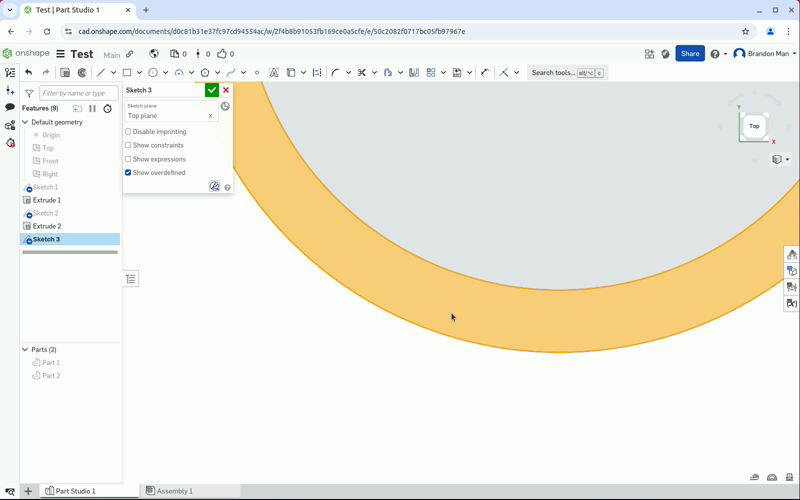
scroll(-6)
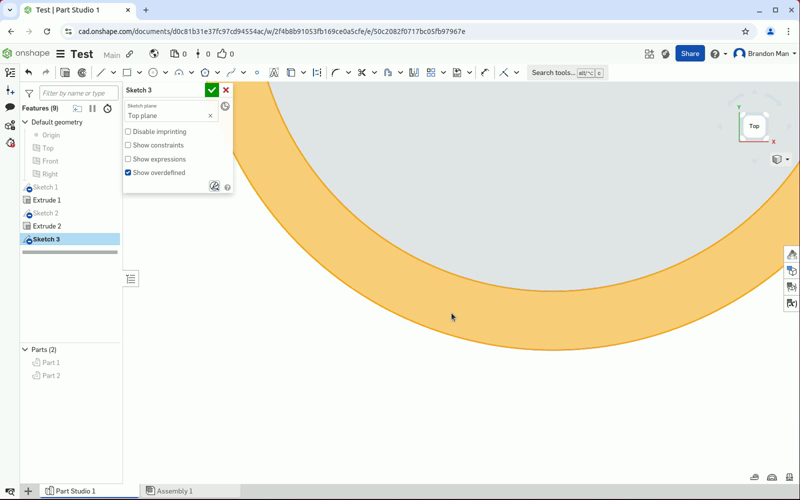
scroll(-6)
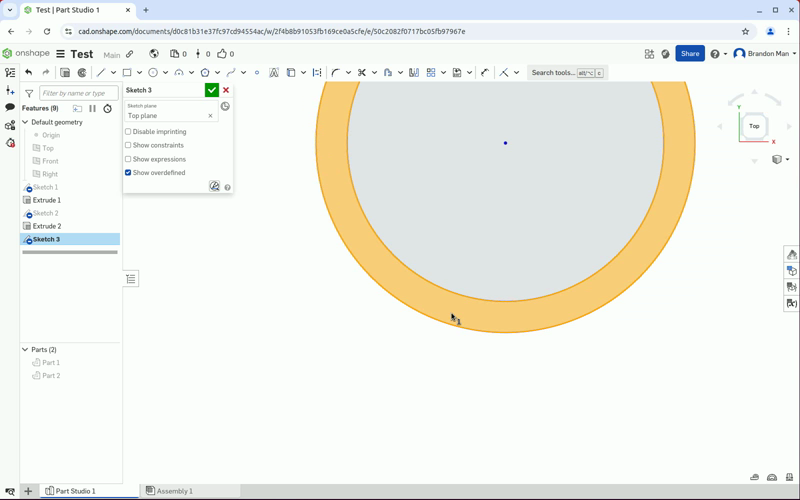
scroll(-6)
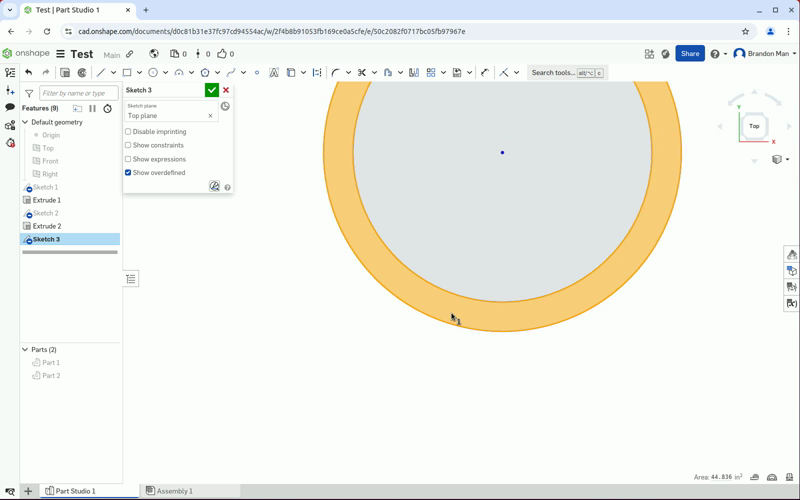
scroll(-6)
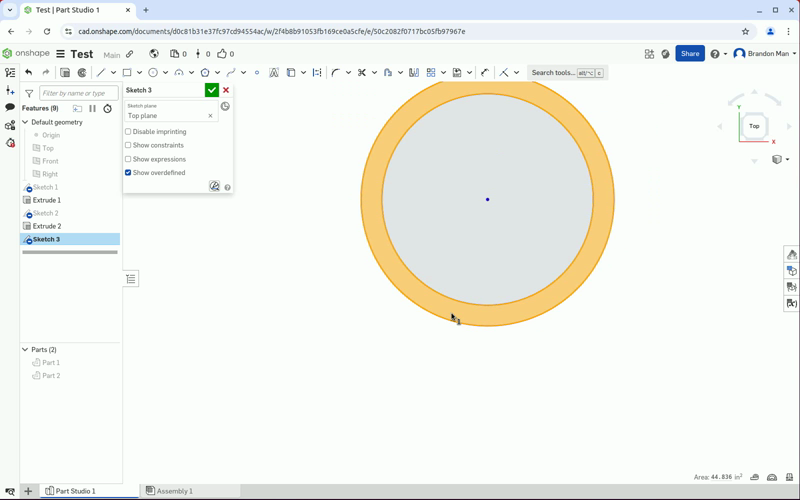
scroll(-6)
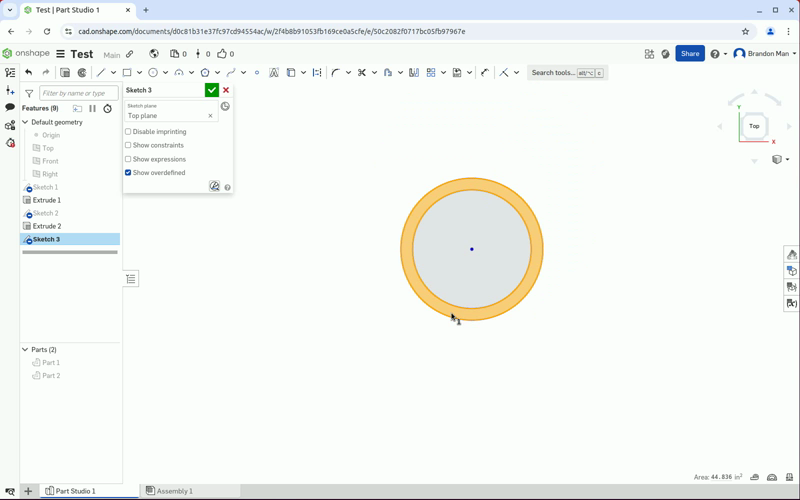
scroll(-6)
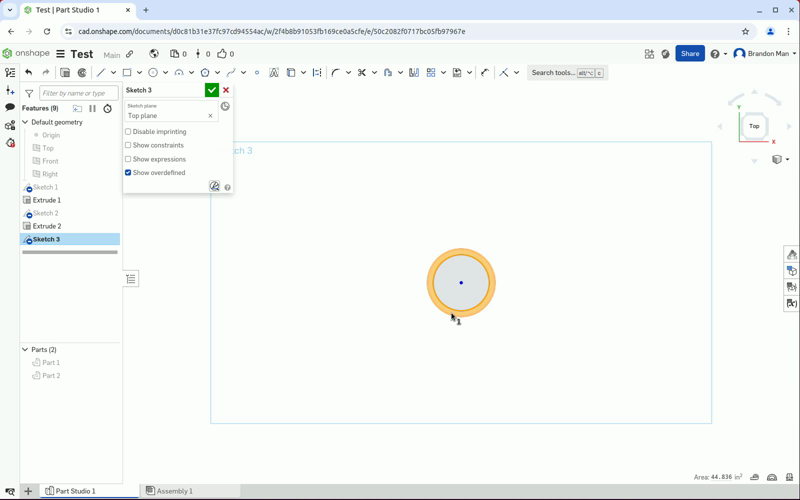
mouse_move(73, 352)
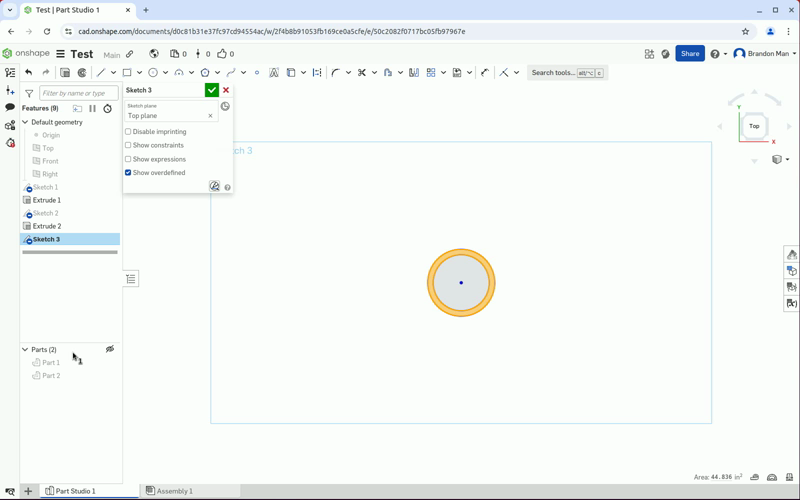
key(shift+y)
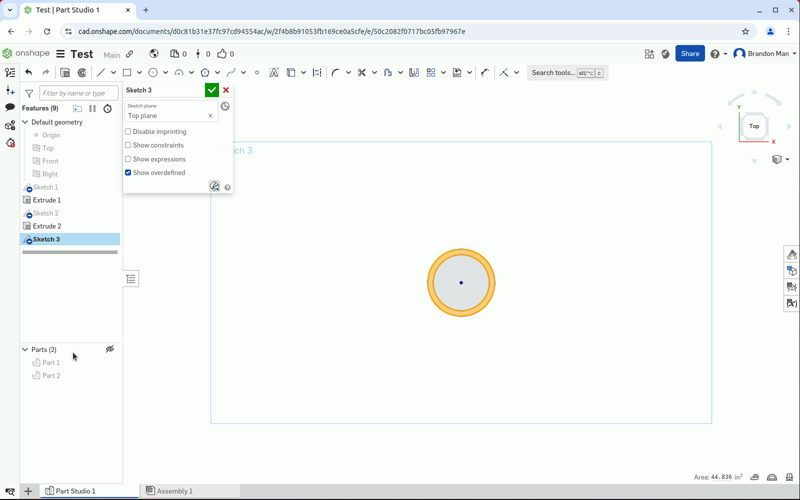
key(shift+e)
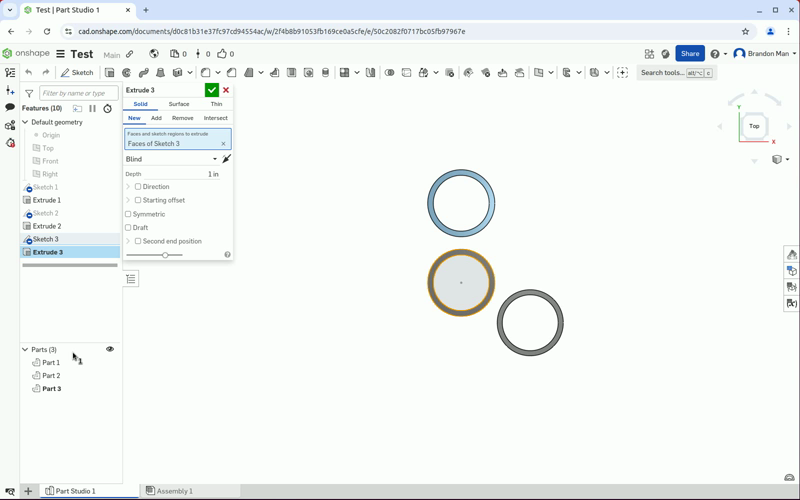
mouse_move(143, 106)
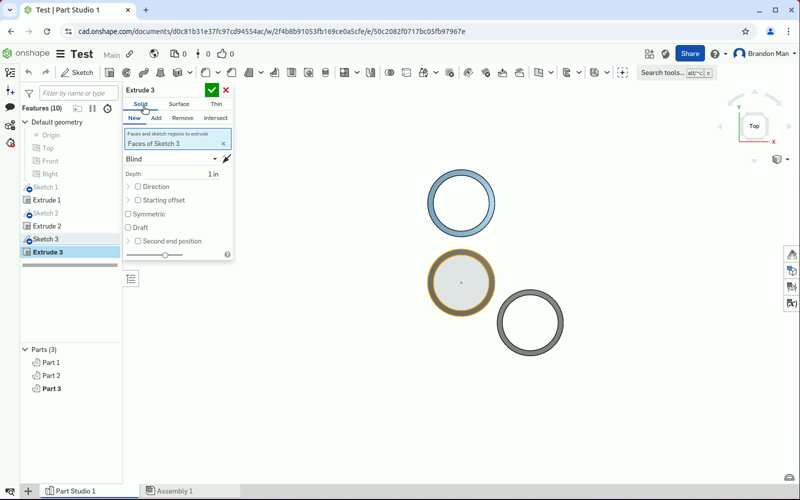
click(143, 106)
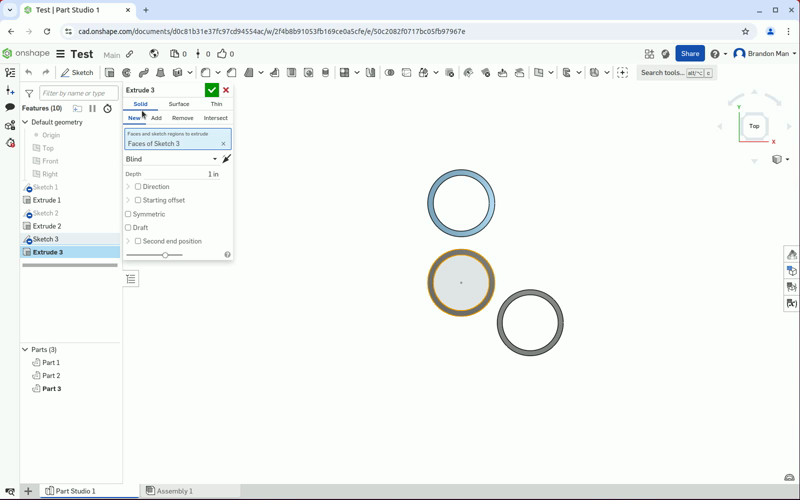
mouse_move(137, 120)
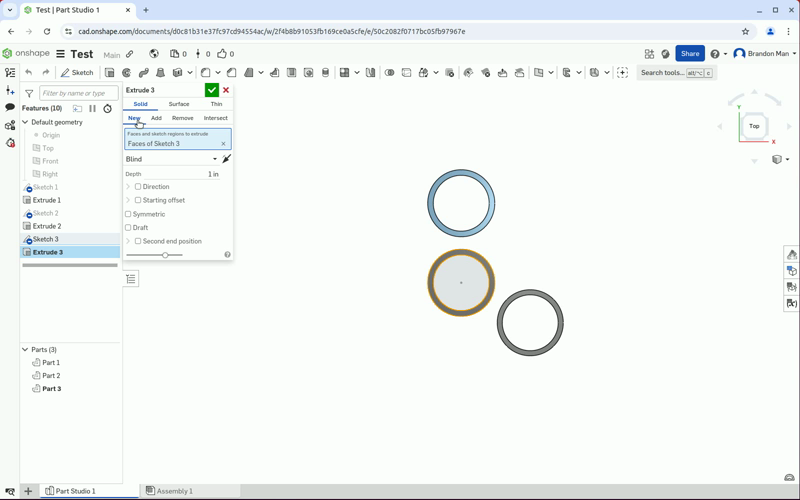
click(137, 120)
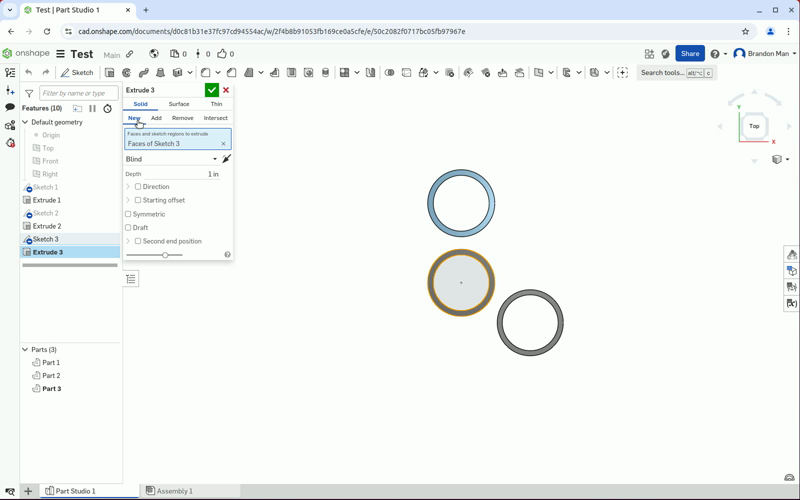
key(tab, 4)
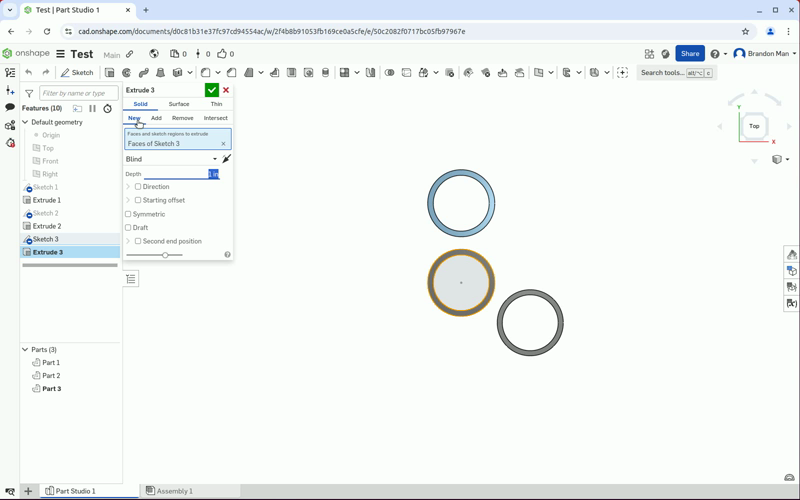
text(3.611)
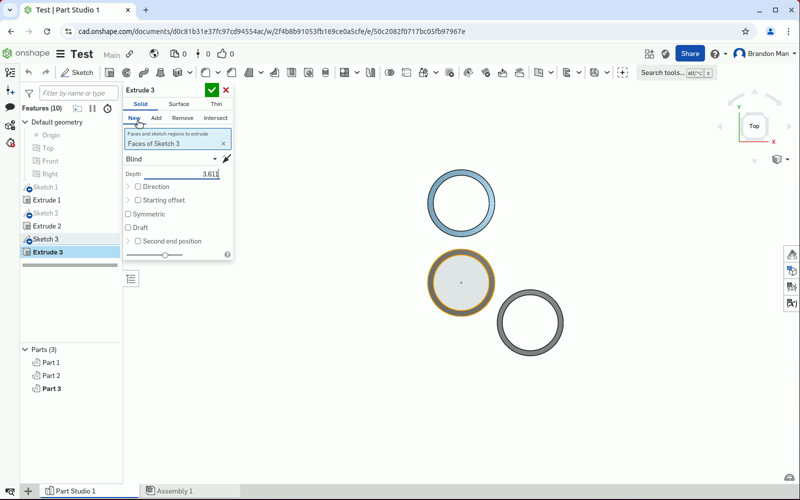
key(enter)
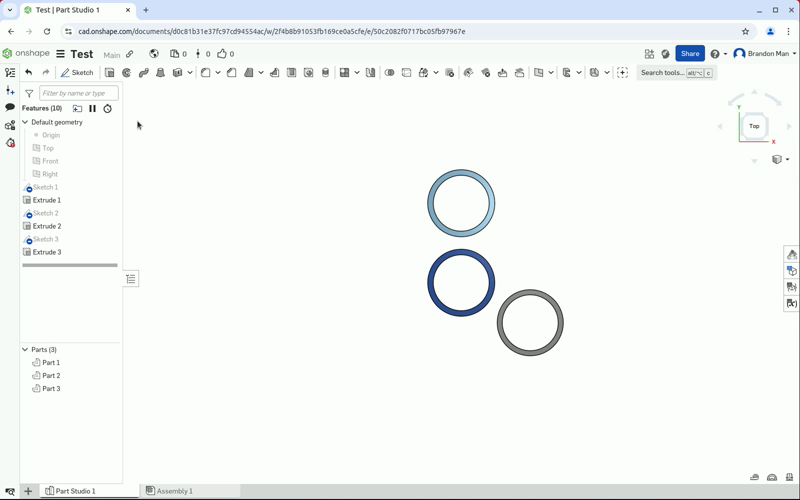
key(shift+h)
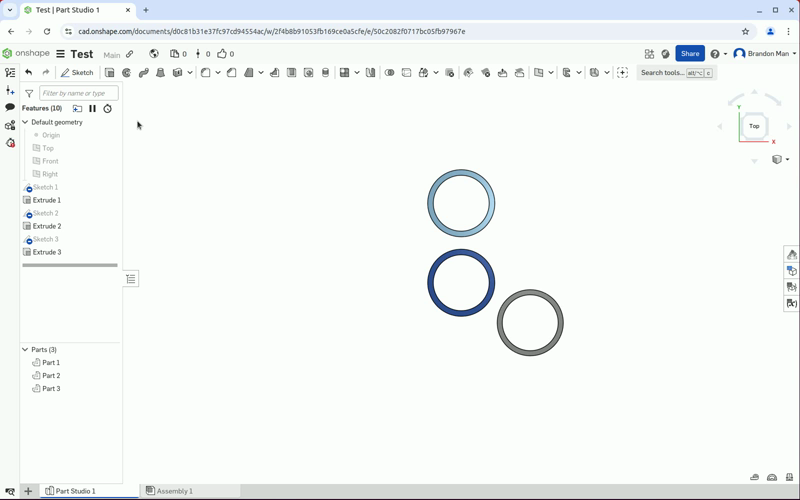
key(shift+h)
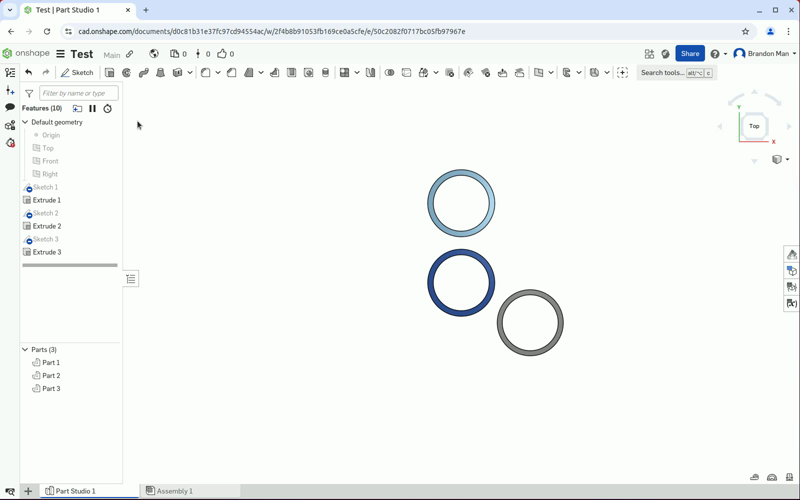
mouse_move(73, 189)
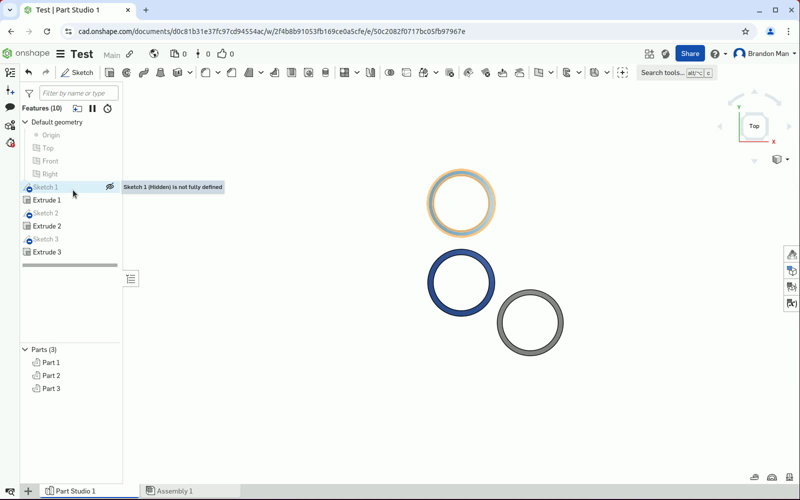
click(73, 189)
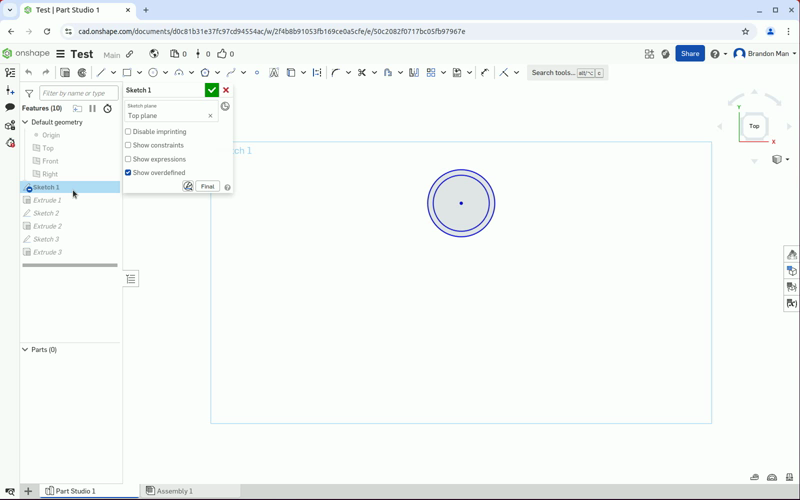
mouse_move(229, 92)
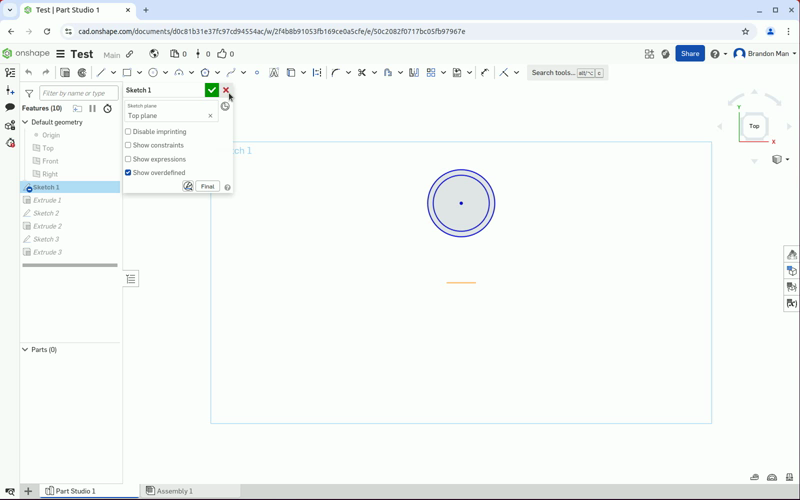
click(229, 92)
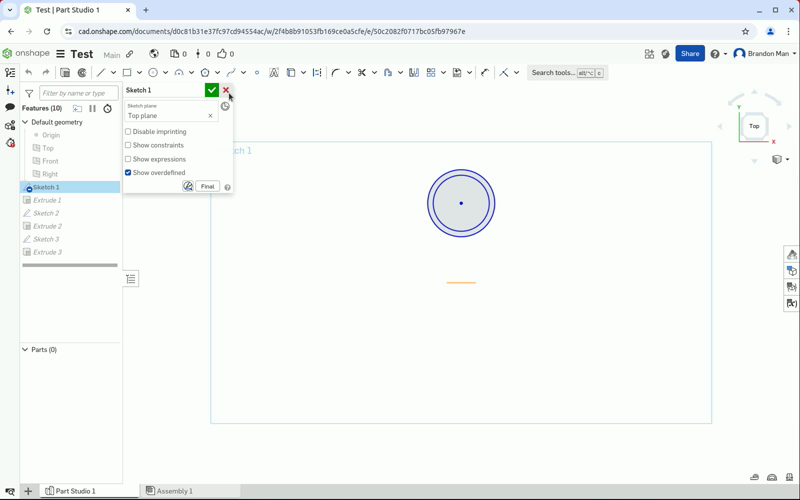
key(shift+s)
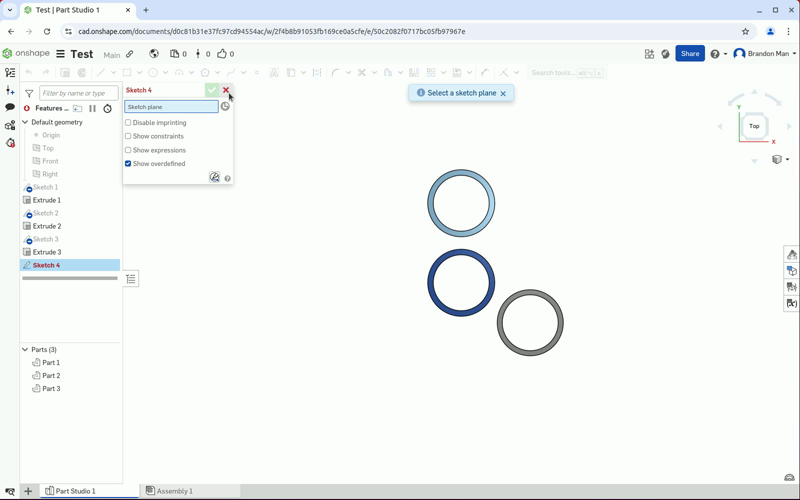
mouse_move(73, 150)
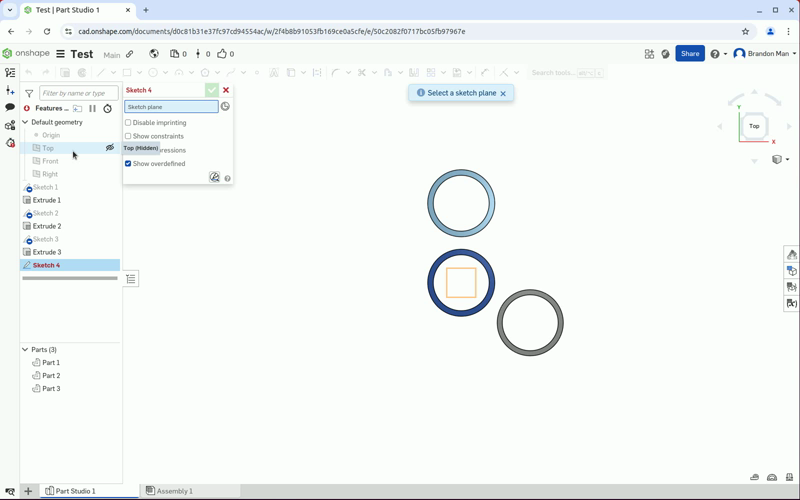
click(73, 150)
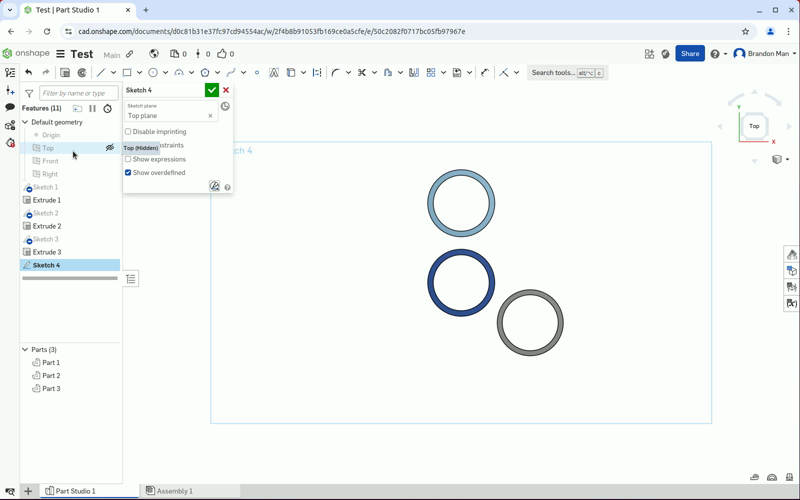
mouse_move(73, 352)
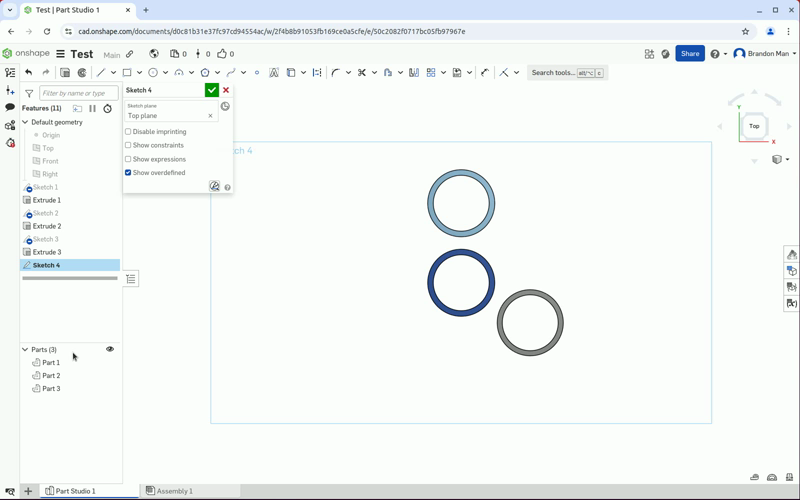
key(y)
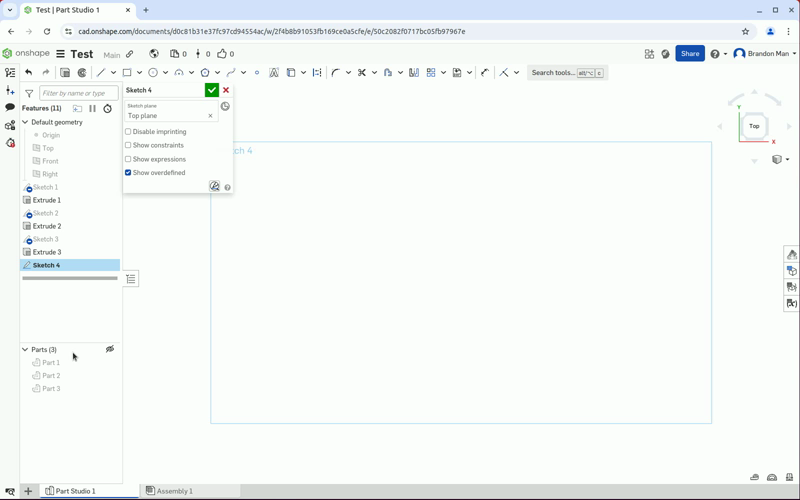
key(c)
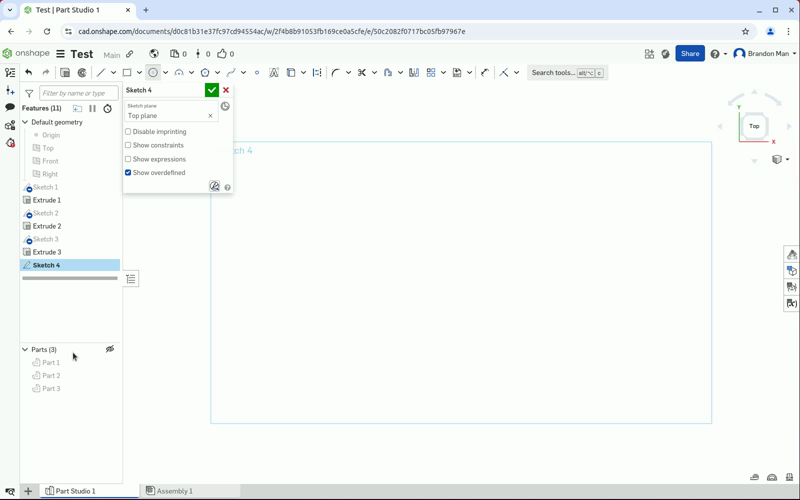
key_down(shift)
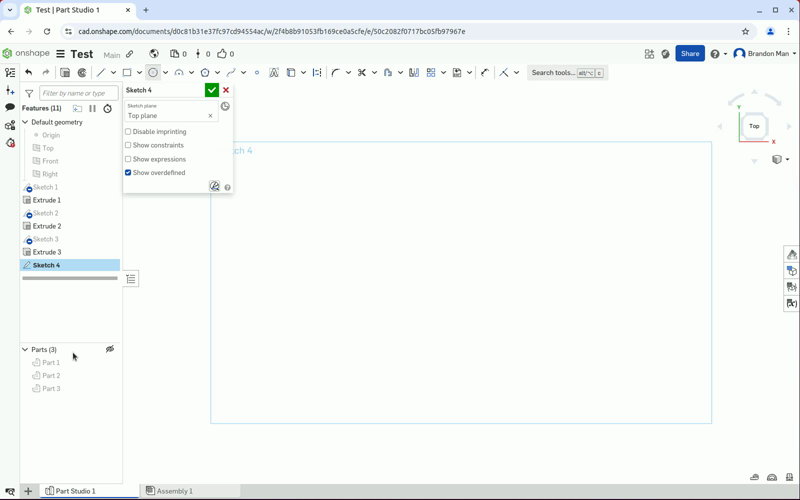
mouse_move(392, 322)
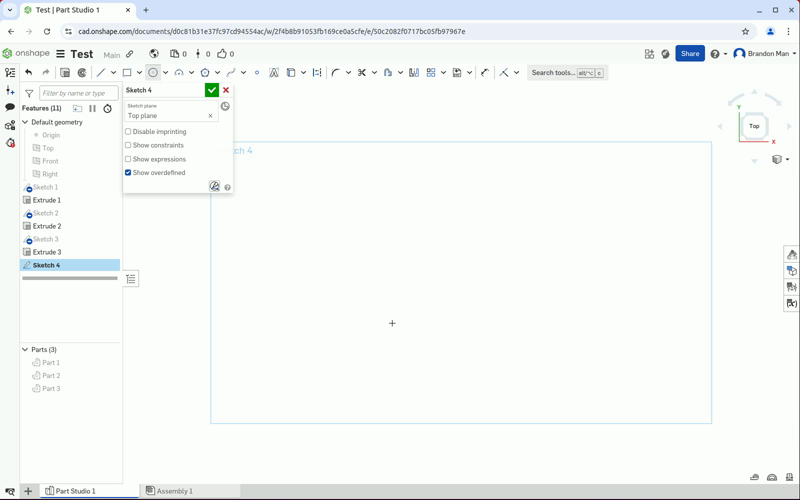
click(392, 322)
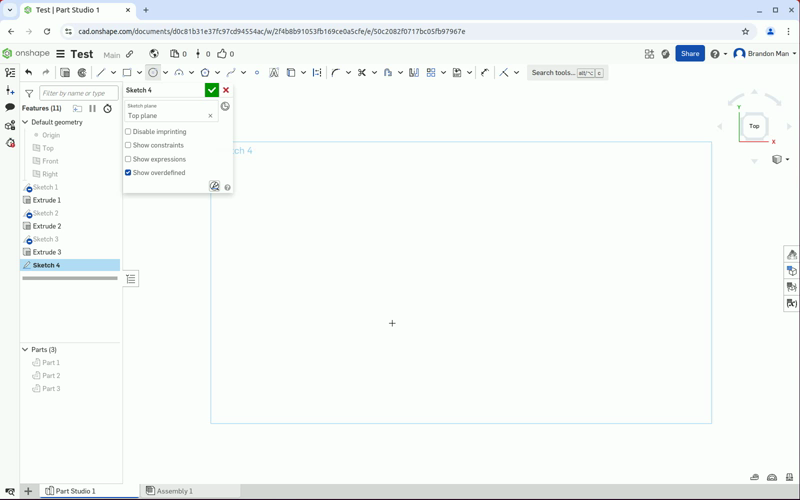
key_up(shift)
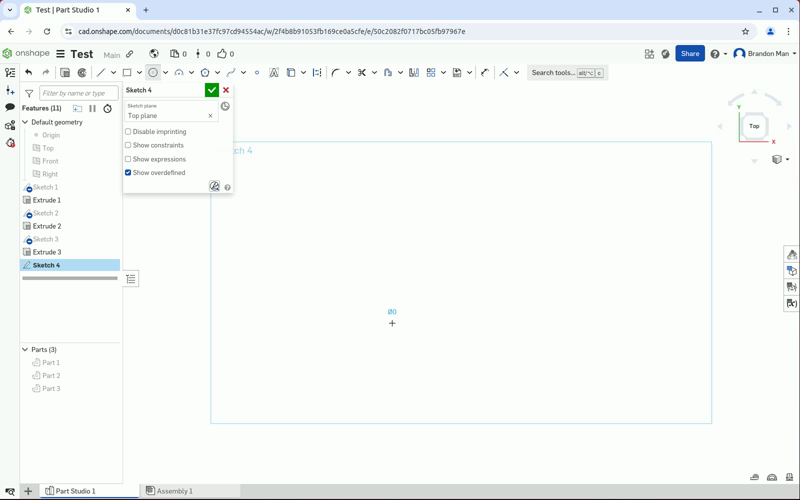
mouse_move(424, 322)
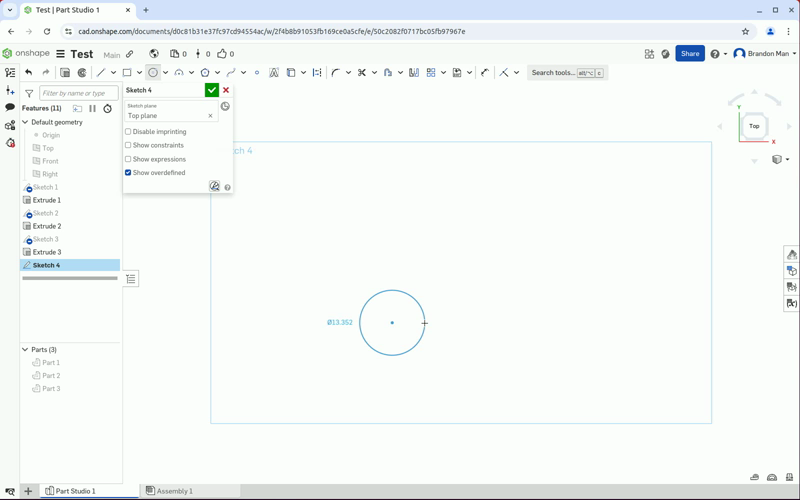
click(424, 322)
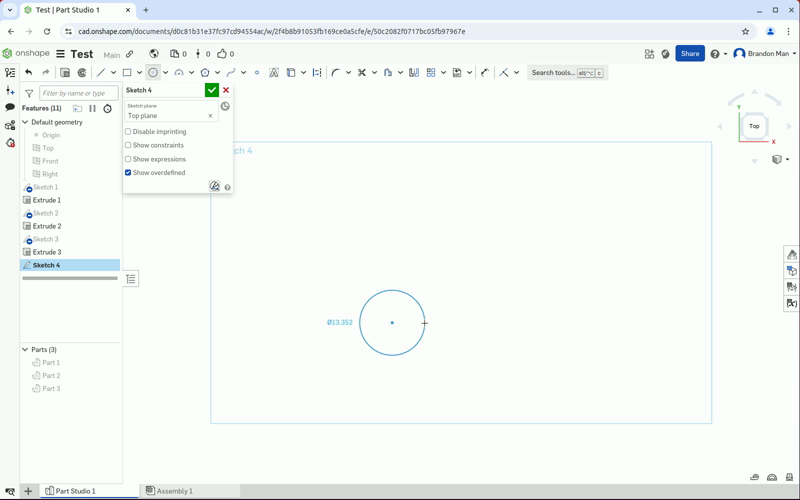
key(esc)
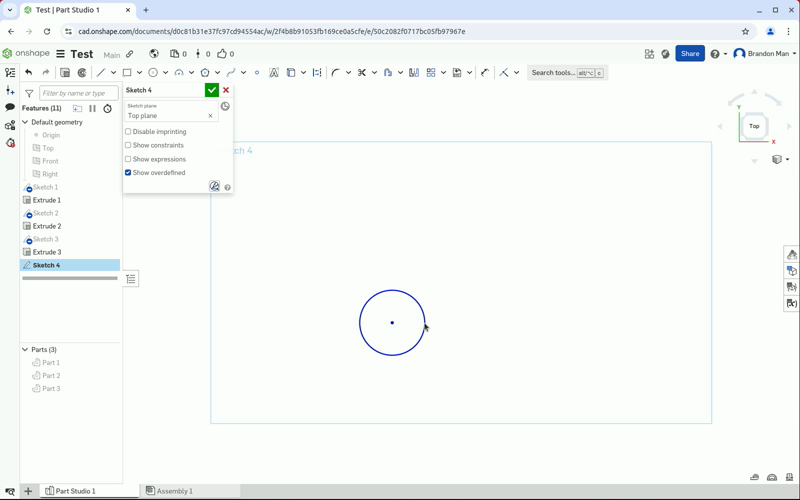
key(c)
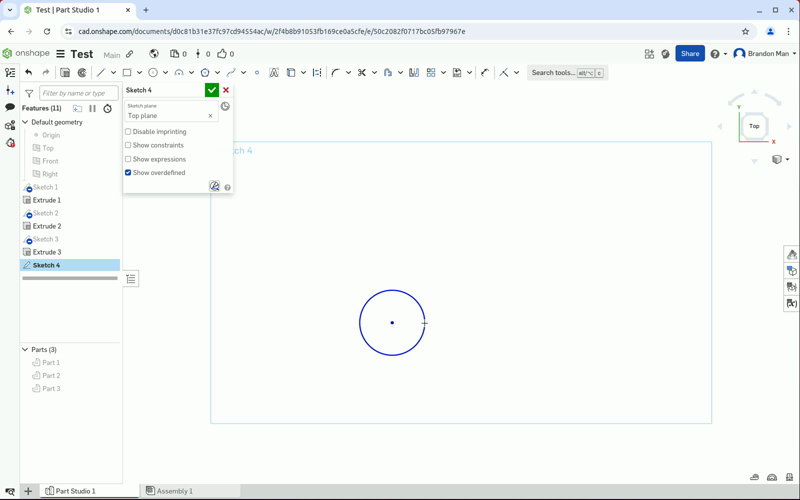
key_down(shift)
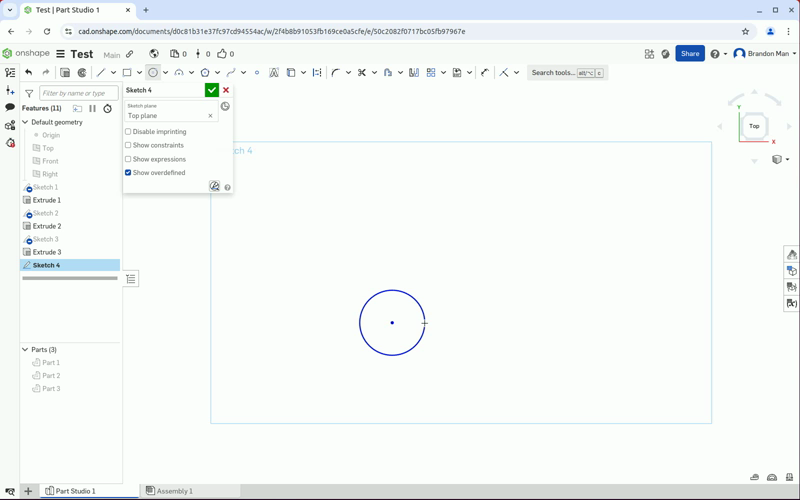
mouse_move(392, 322)
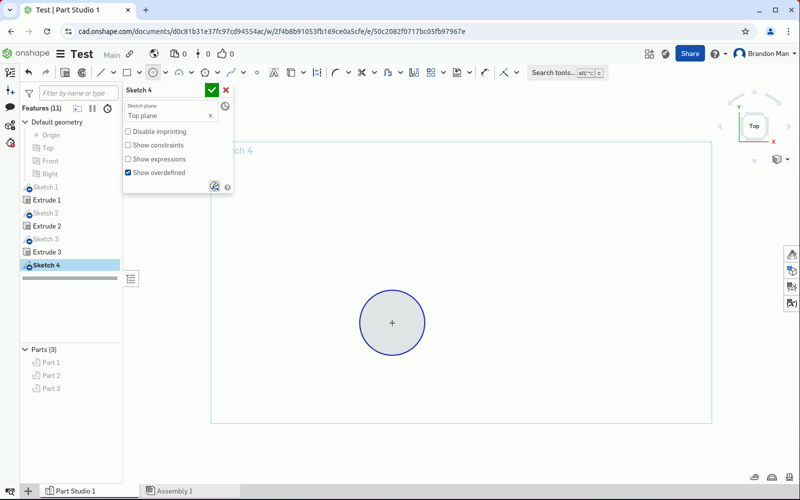
click(392, 322)
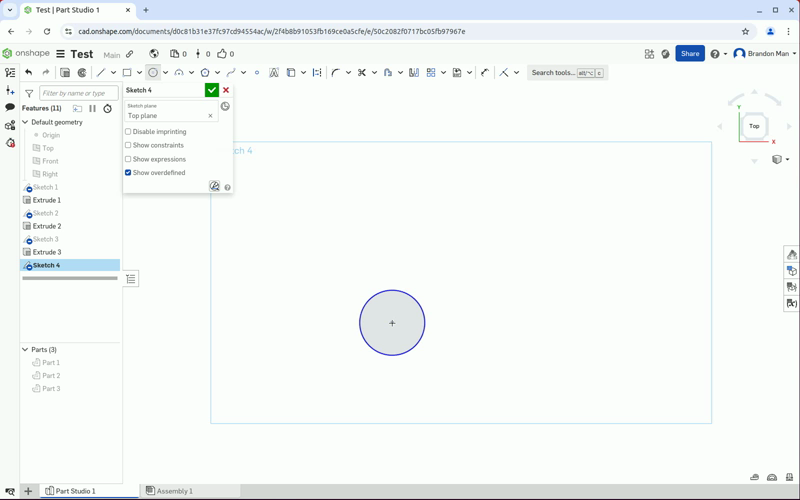
key_up(shift)
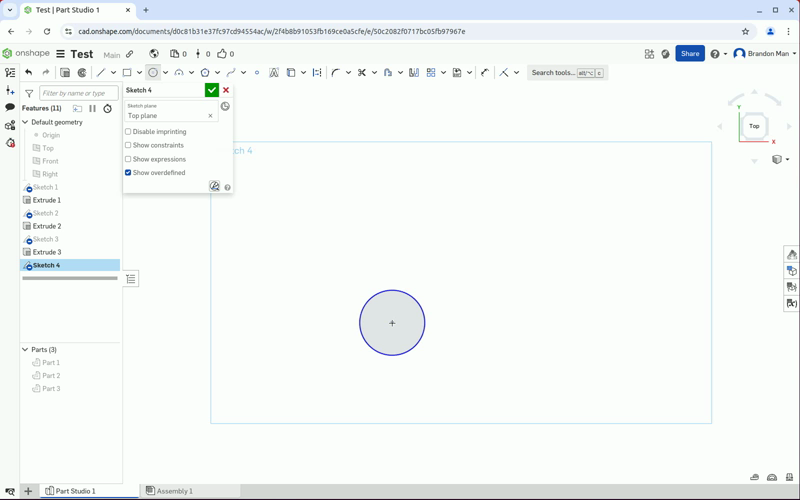
mouse_move(420, 322)
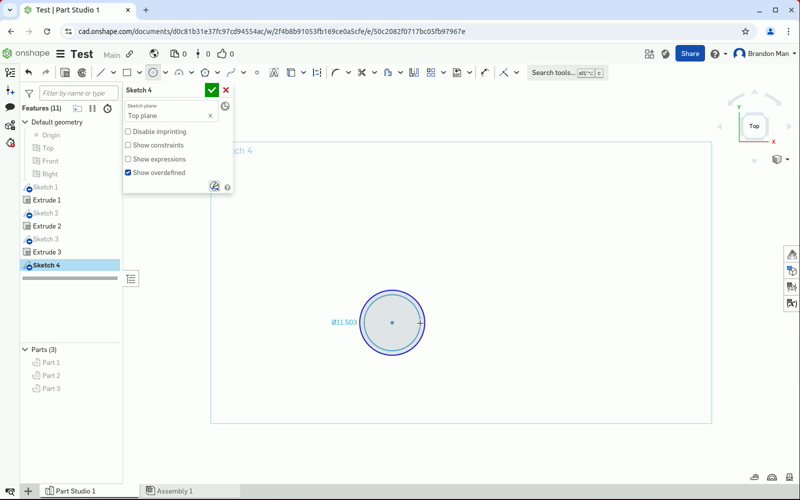
click(420, 322)
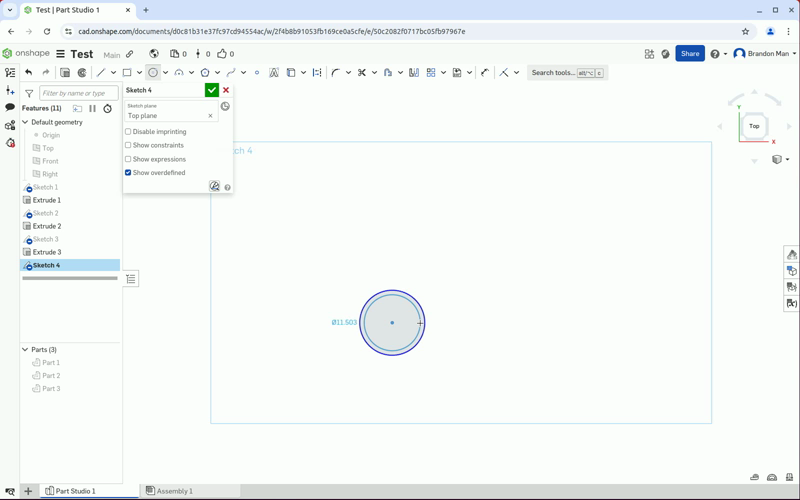
key(esc)
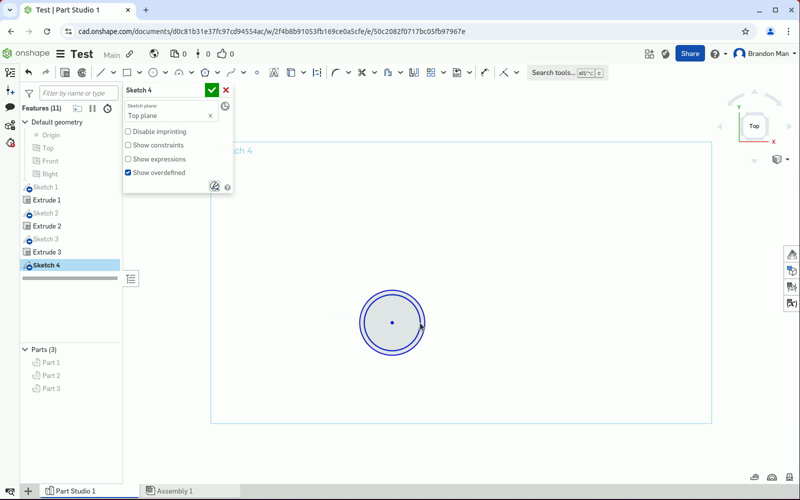
mouse_move(417, 305)
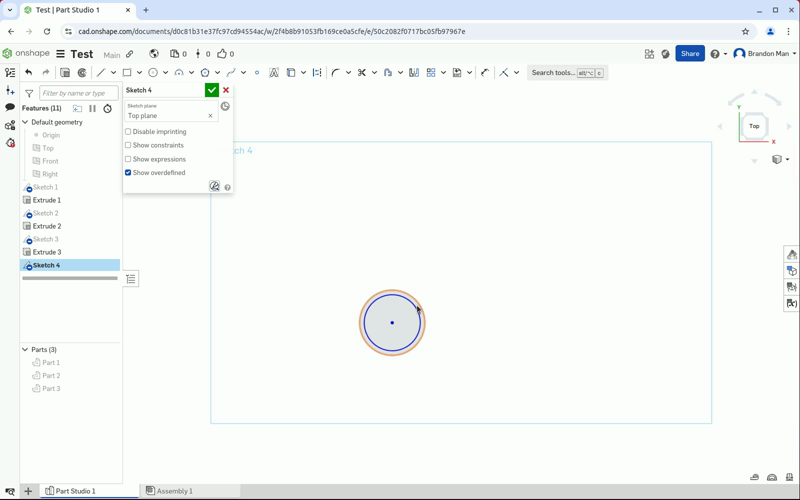
scroll(6)
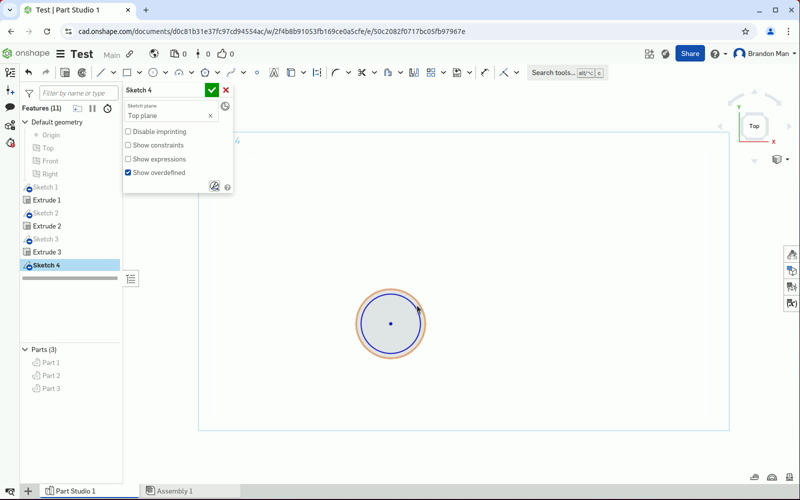
scroll(6)
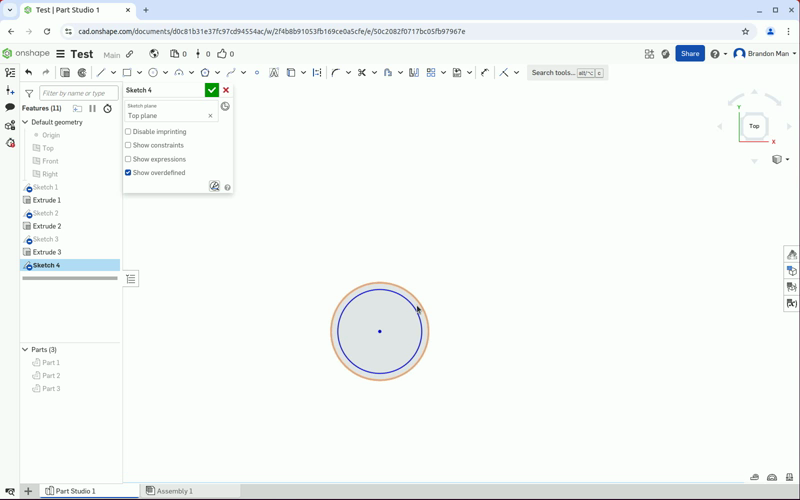
scroll(6)
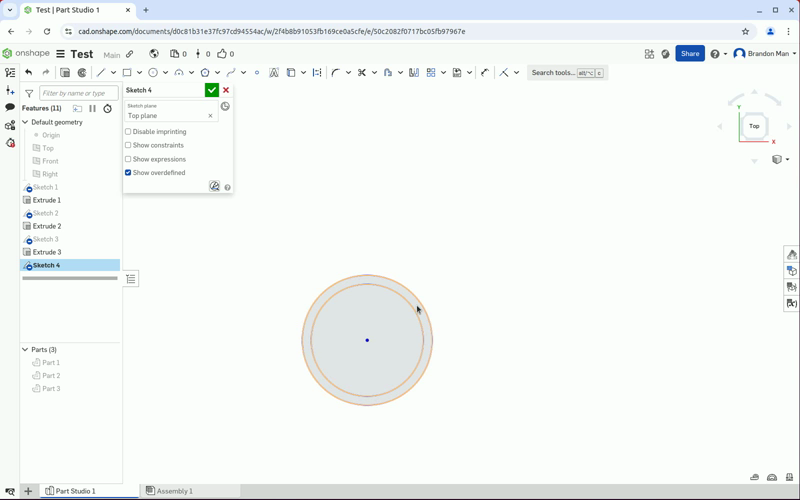
scroll(6)
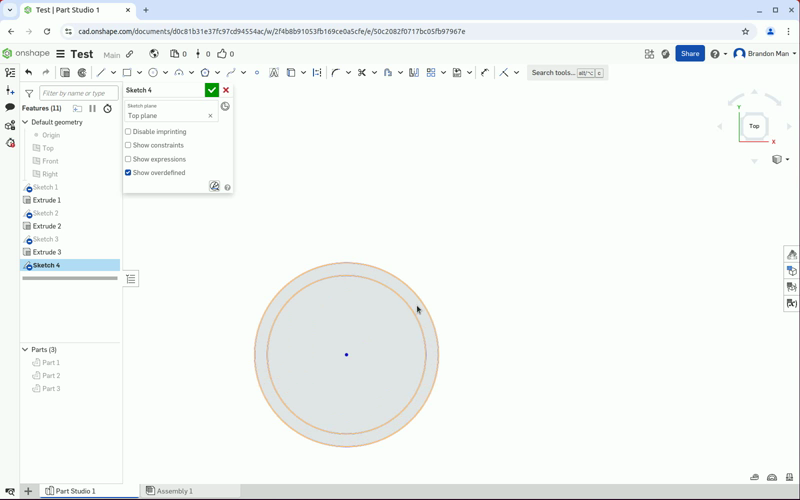
scroll(6)
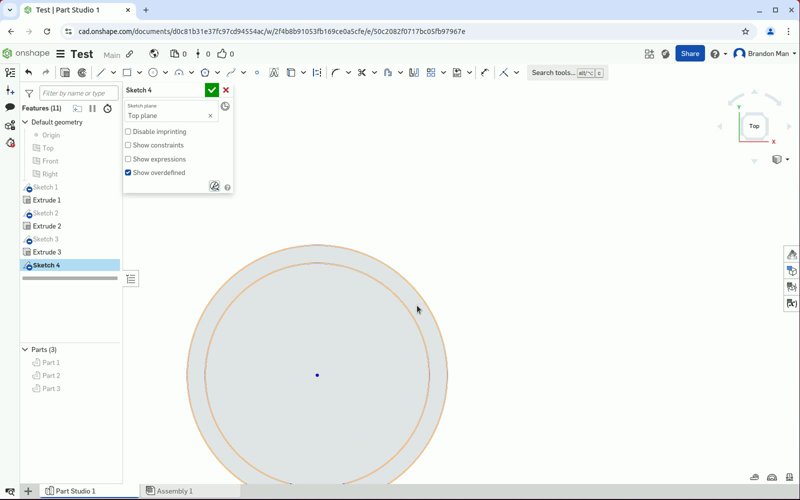
scroll(6)
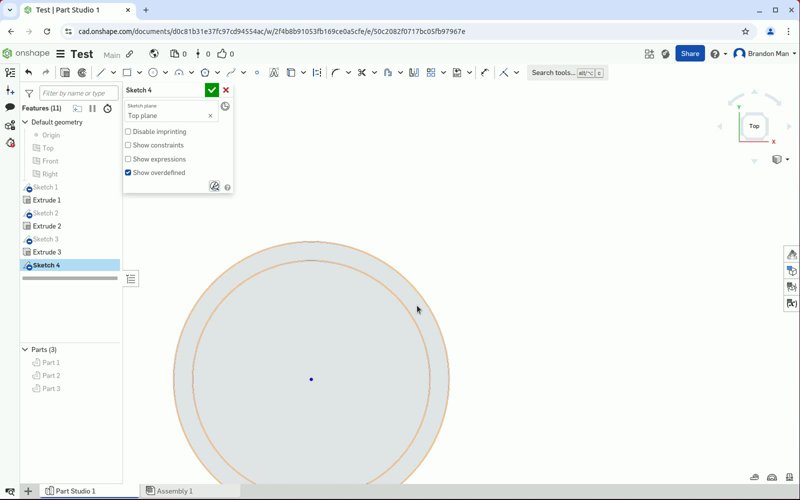
scroll(6)
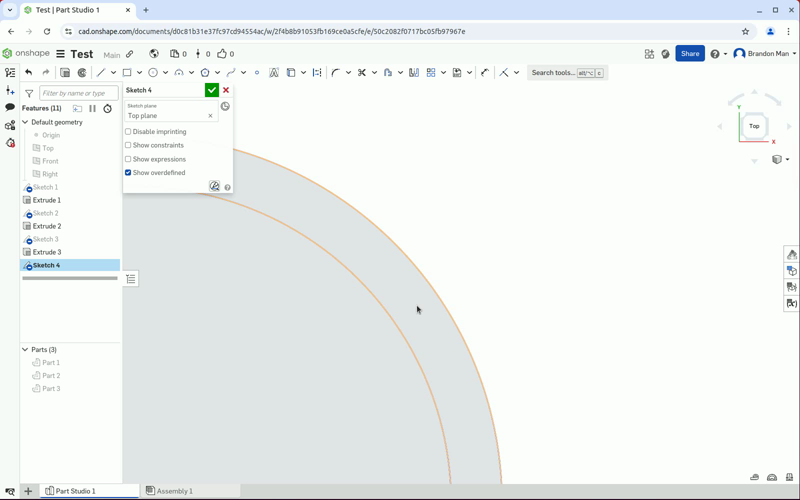
click(417, 305)
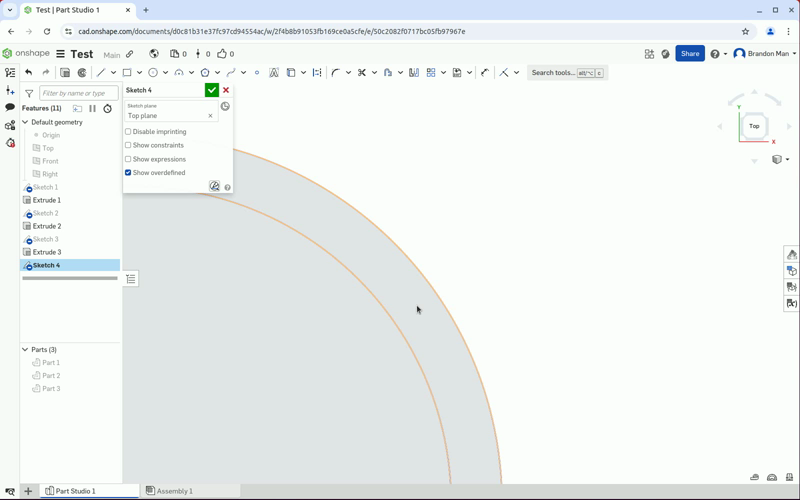
scroll(-6)
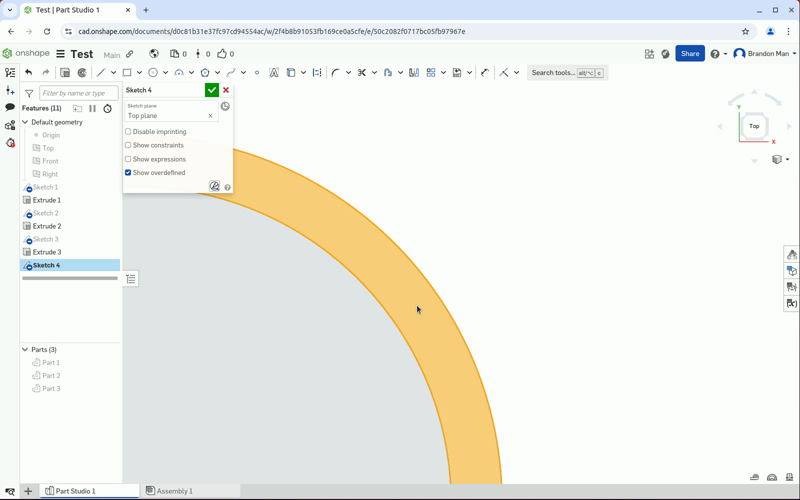
scroll(-6)
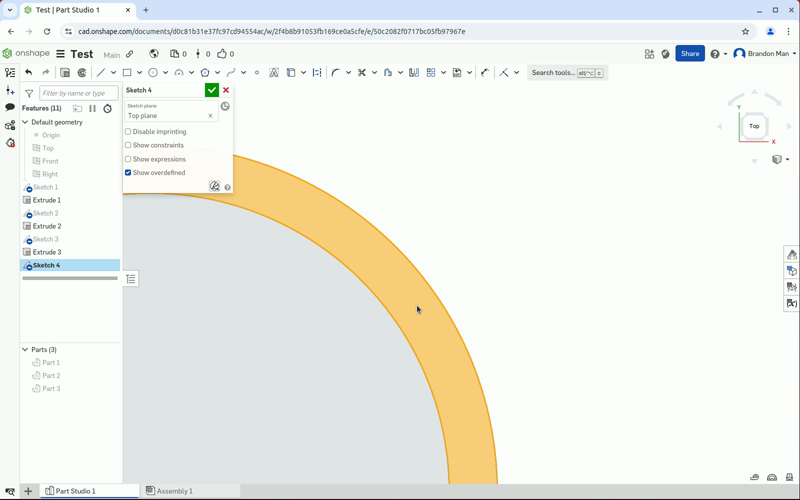
scroll(-6)
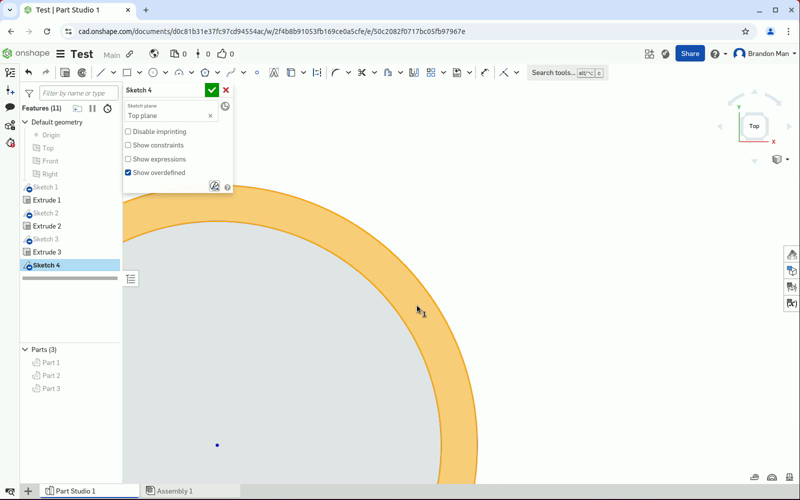
scroll(-6)
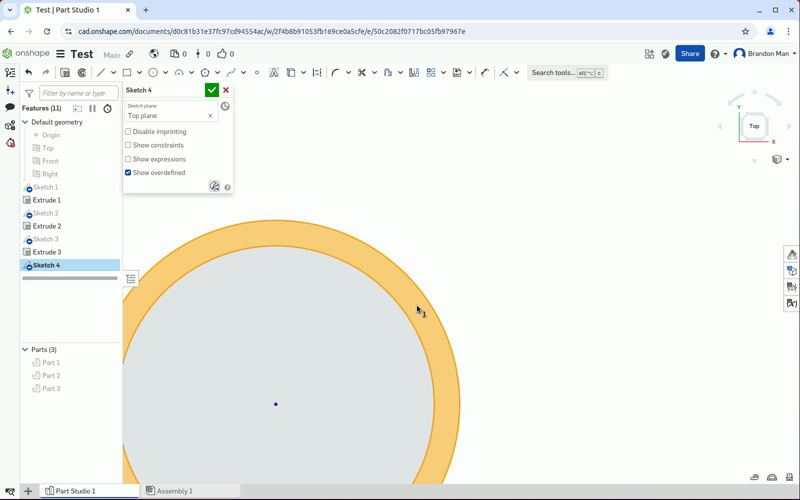
scroll(-6)
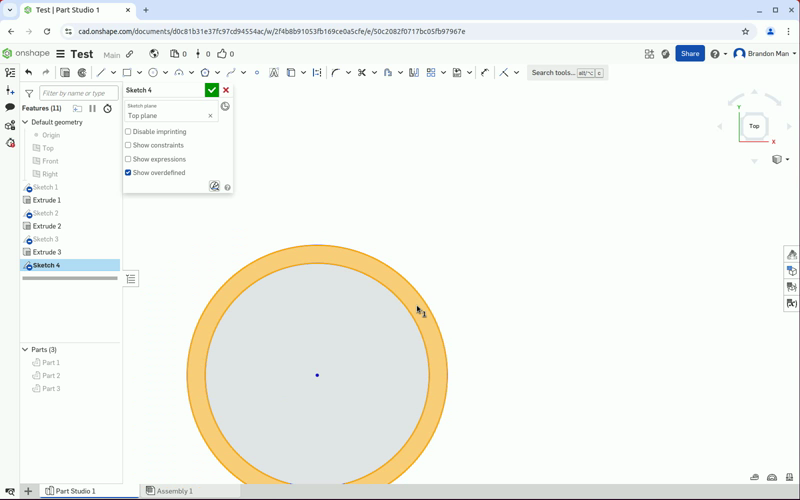
scroll(-6)
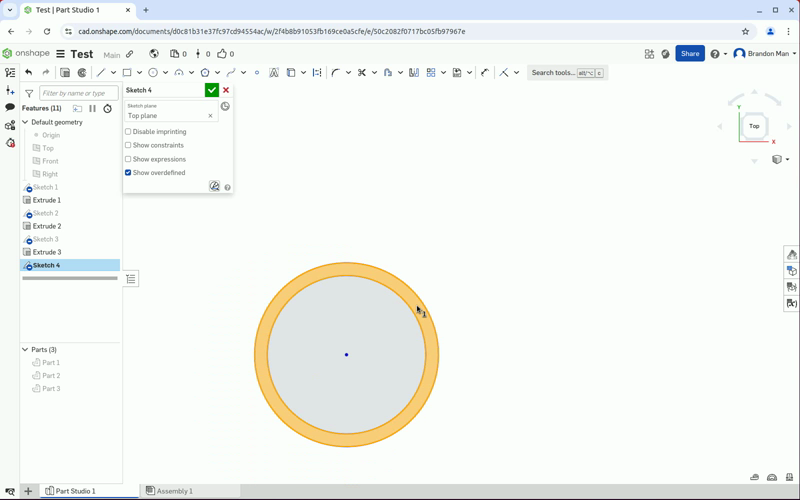
scroll(-6)
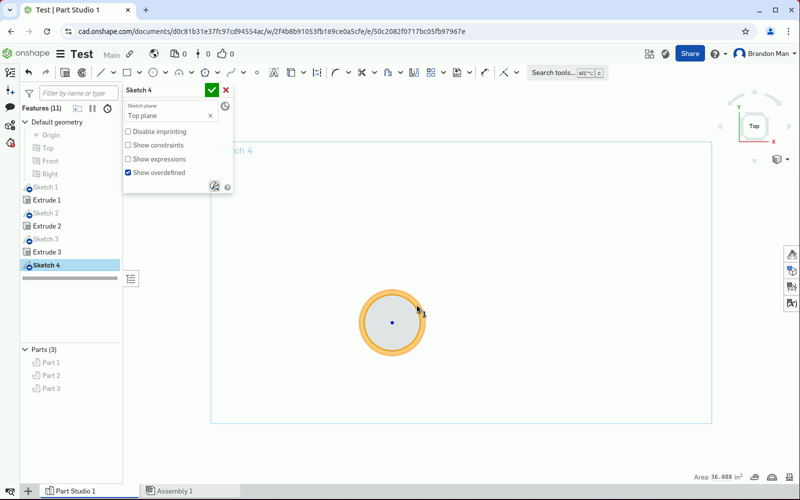
mouse_move(73, 352)
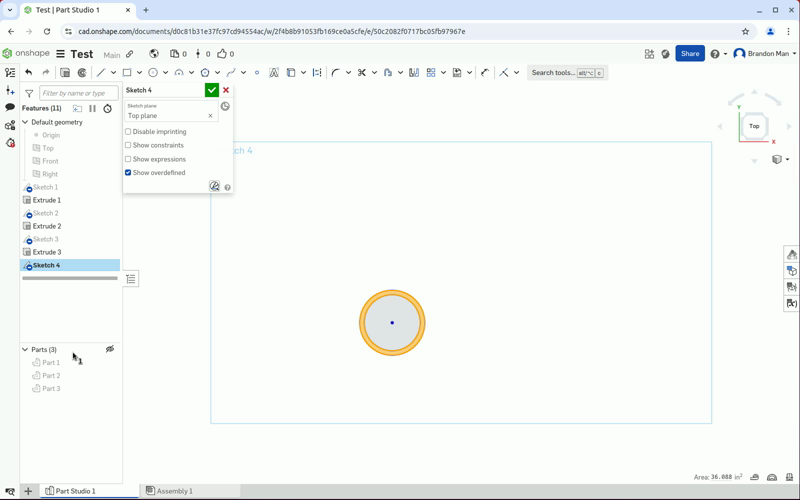
key(shift+y)
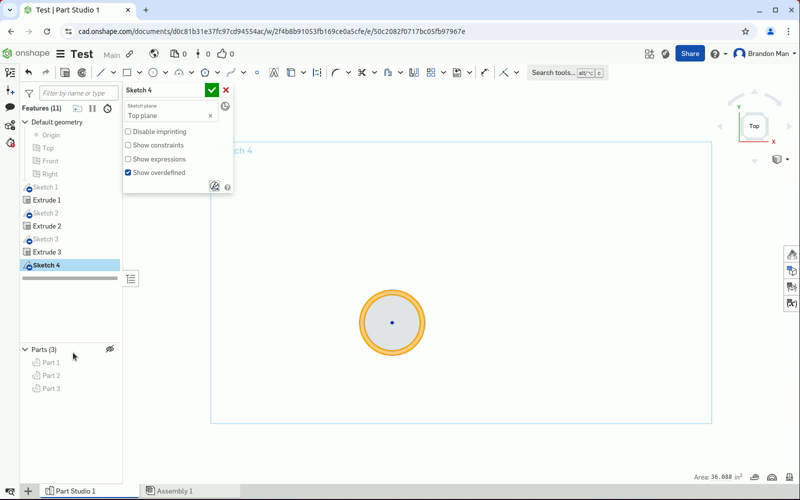
key(shift+e)
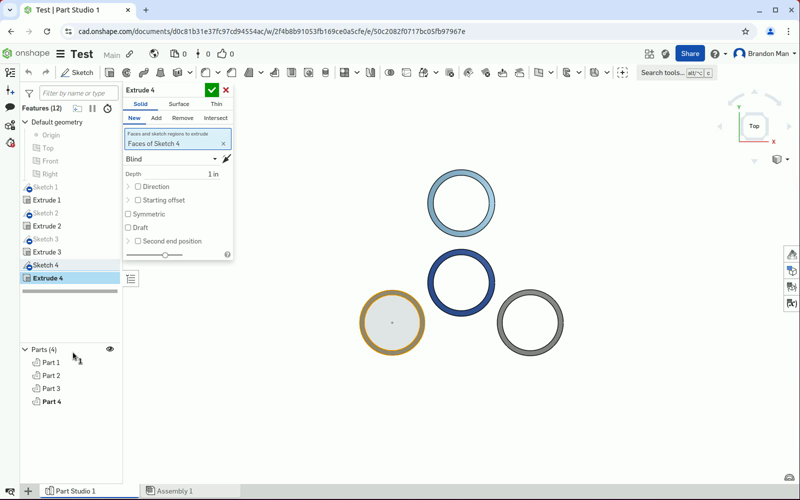
mouse_move(143, 106)
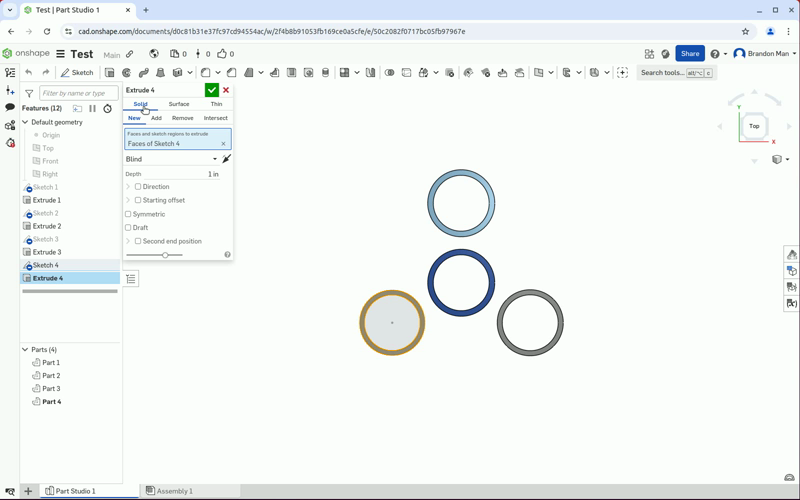
click(143, 106)
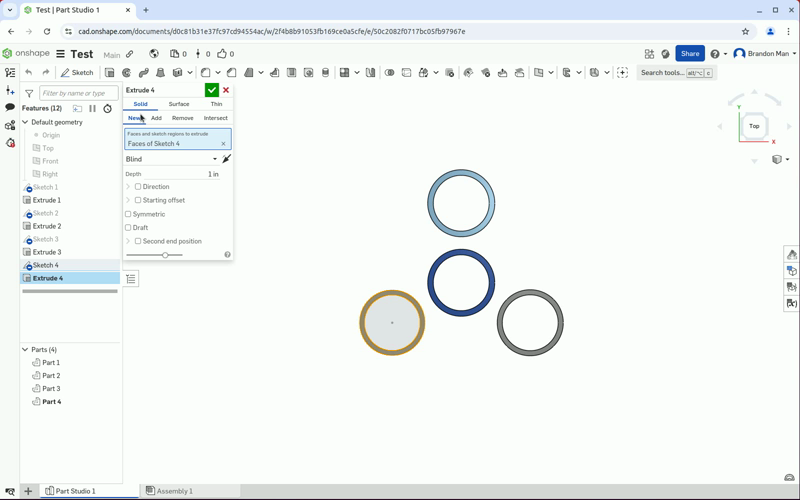
mouse_move(137, 120)
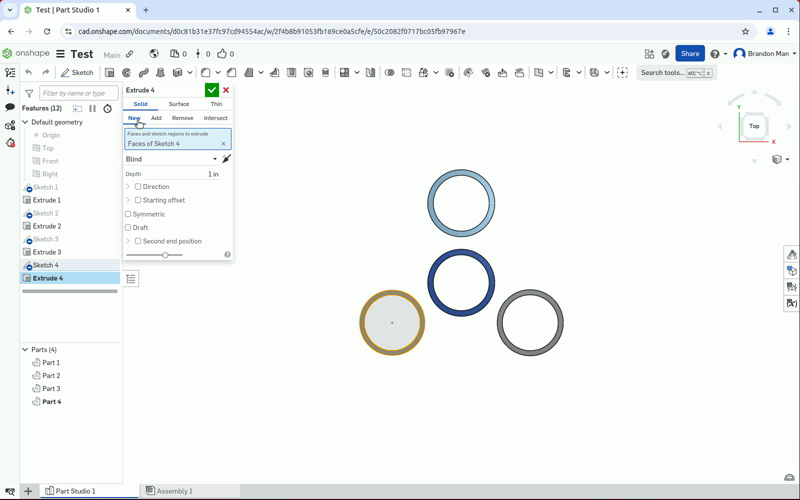
click(137, 120)
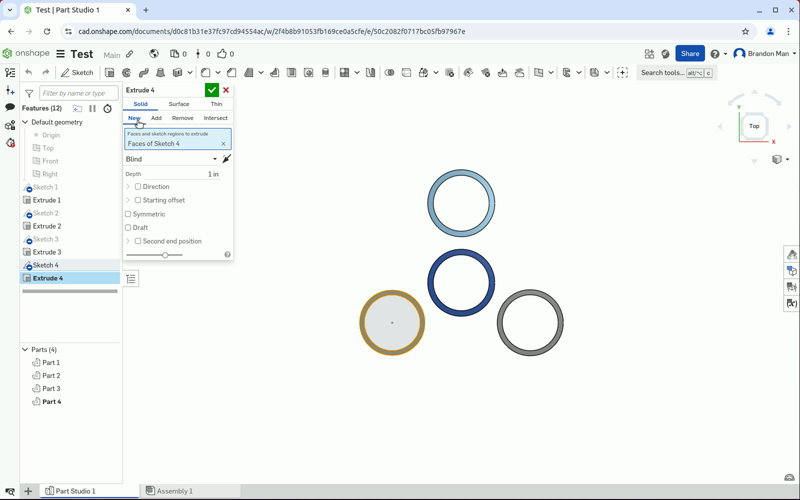
key(tab, 4)
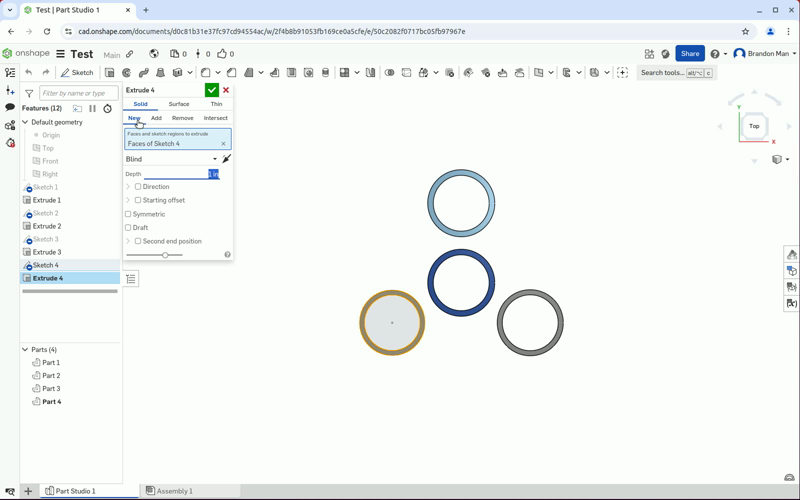
text(3.611)
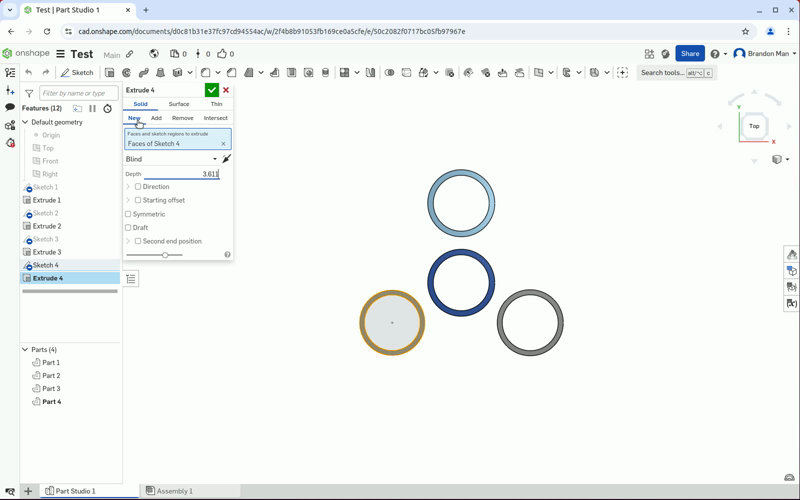
key(enter)
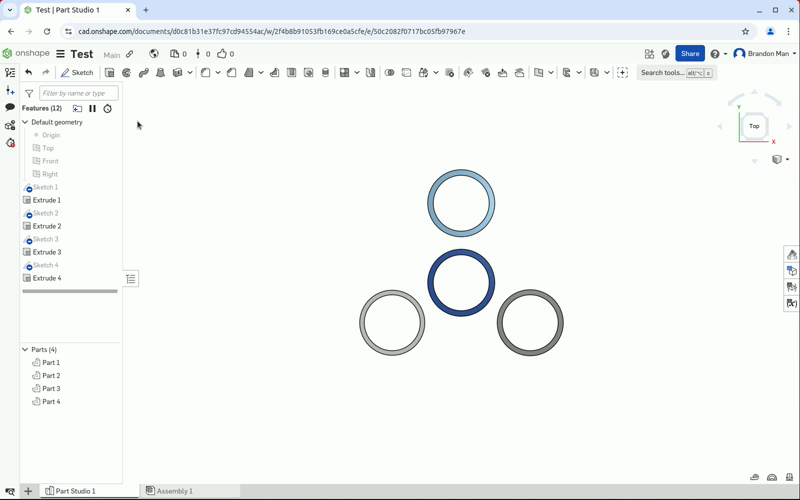
key(shift+h)
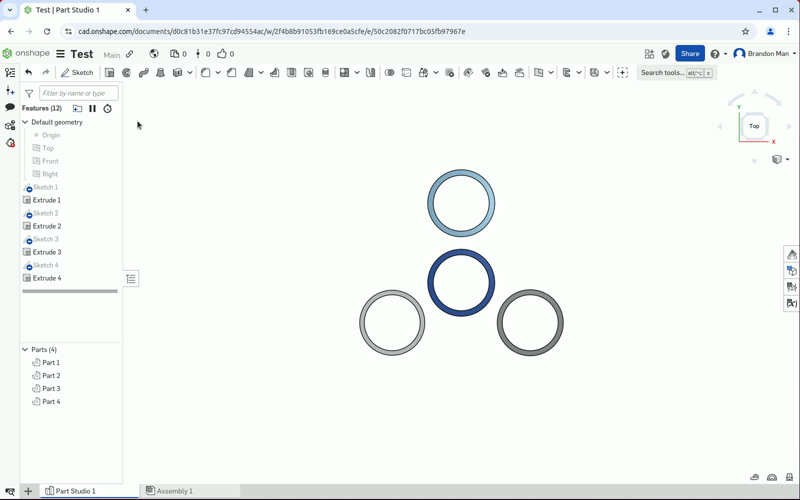
key(shift+h)
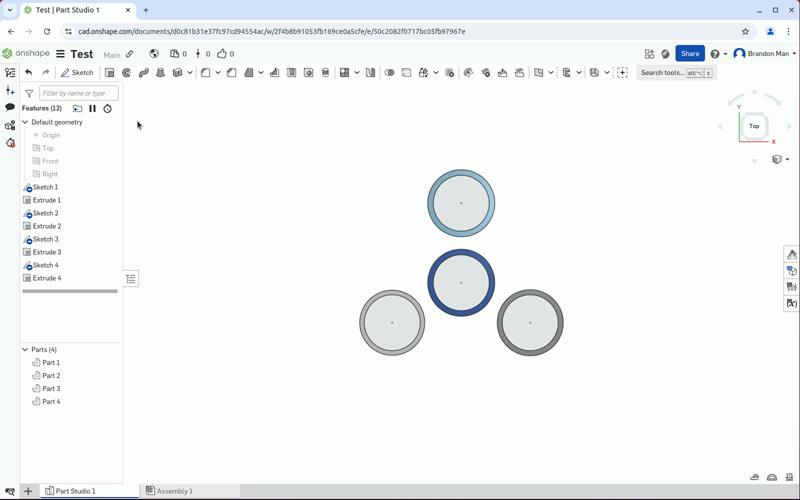
key(shift+7)
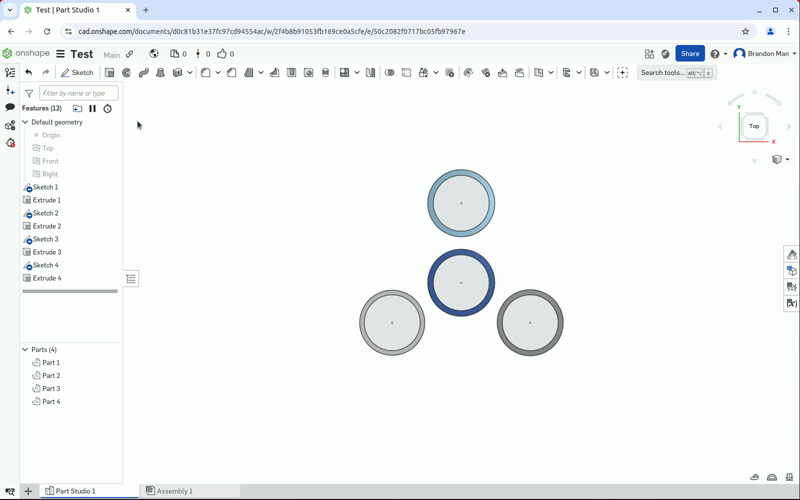
key(up, 3)
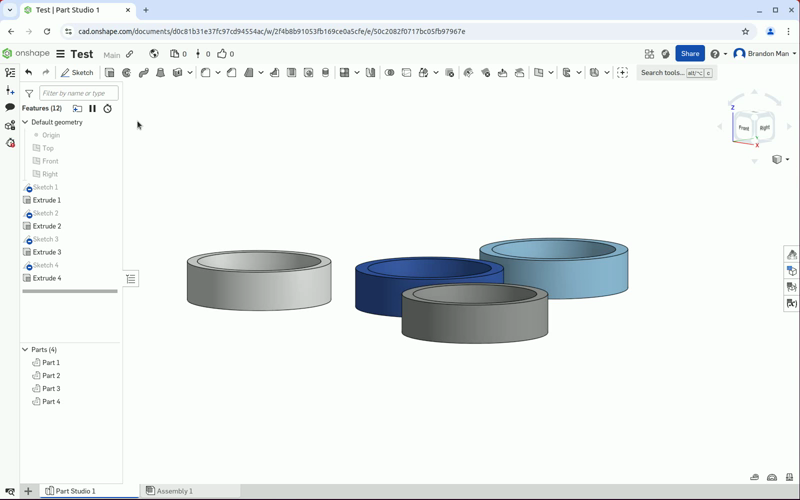
key(left, 3)
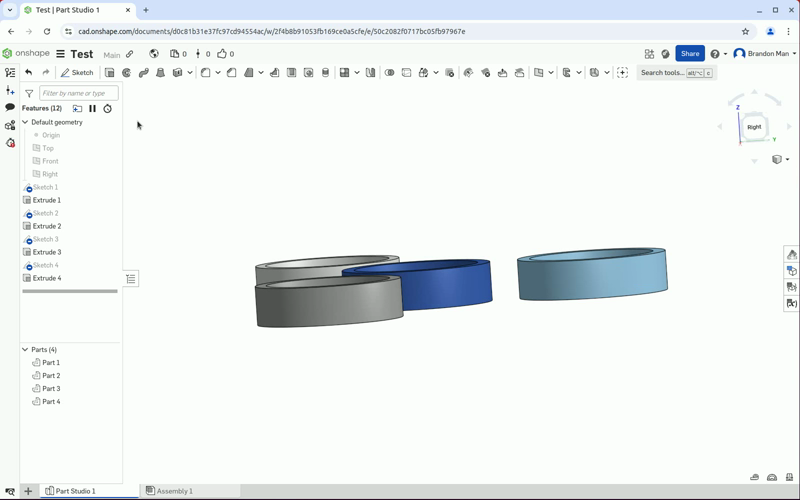
key(right, 3)
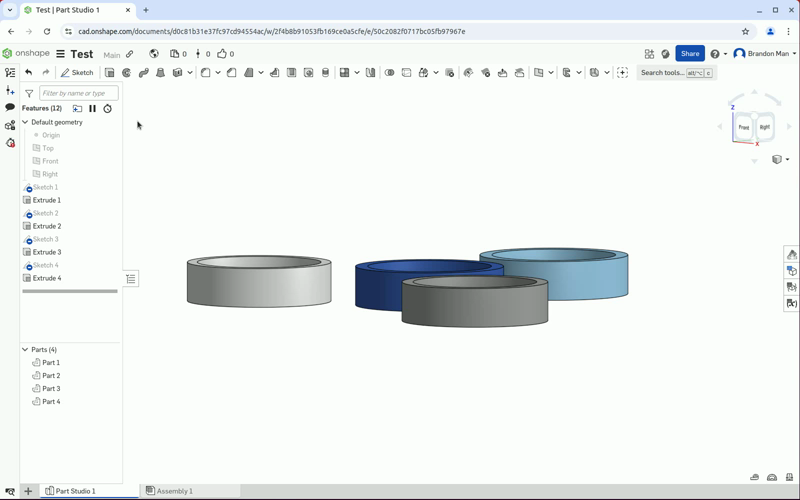
key(down, 3)
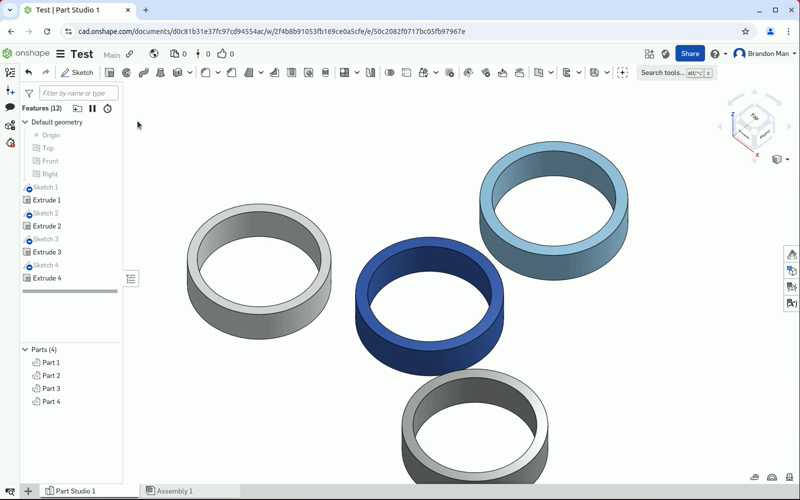
mouse_move(73, 189)
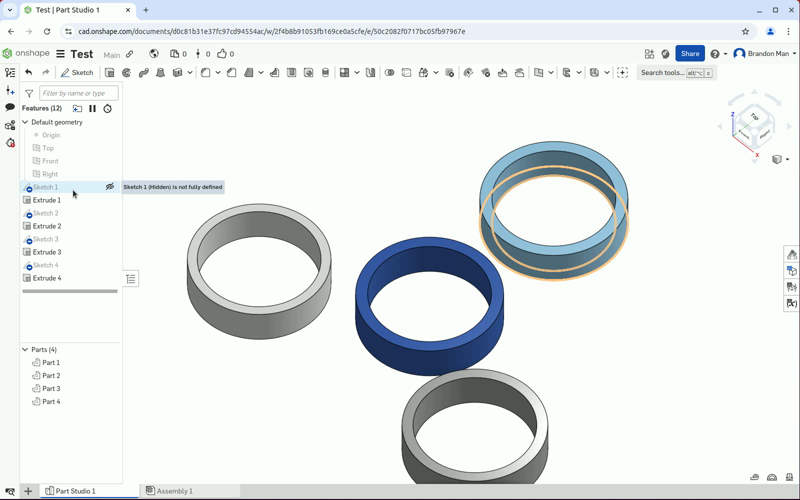
click(73, 189)